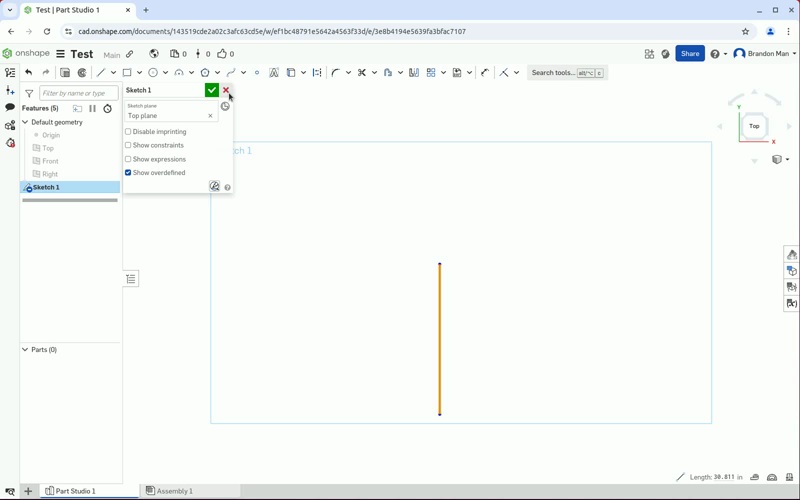
key(shift+h)
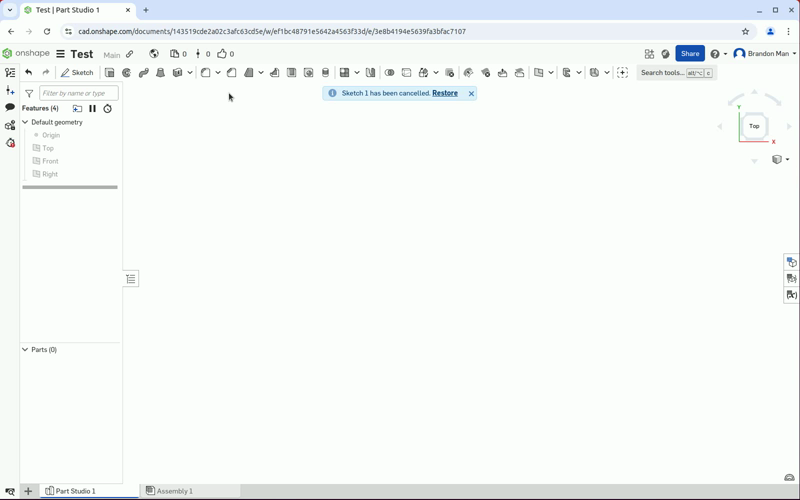
mouse_move(73, 352)
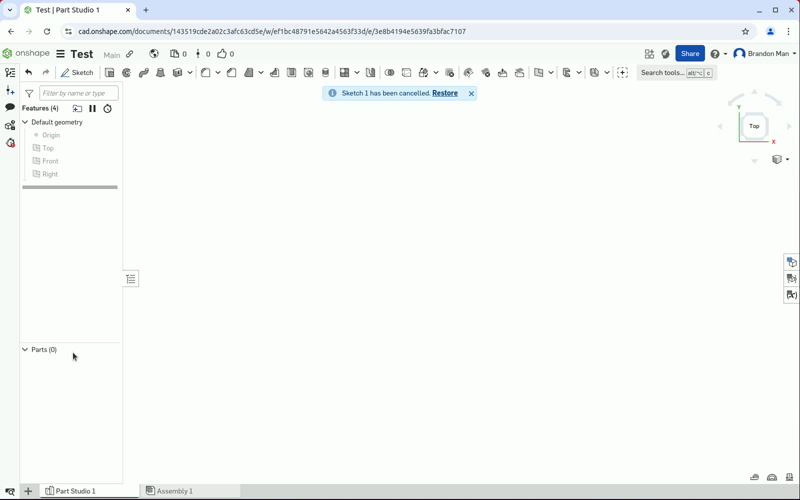
key(y)
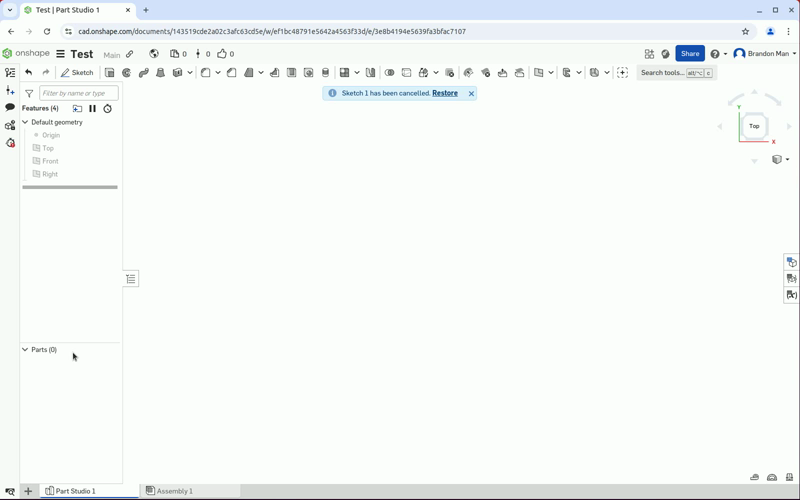
key(shift+p)
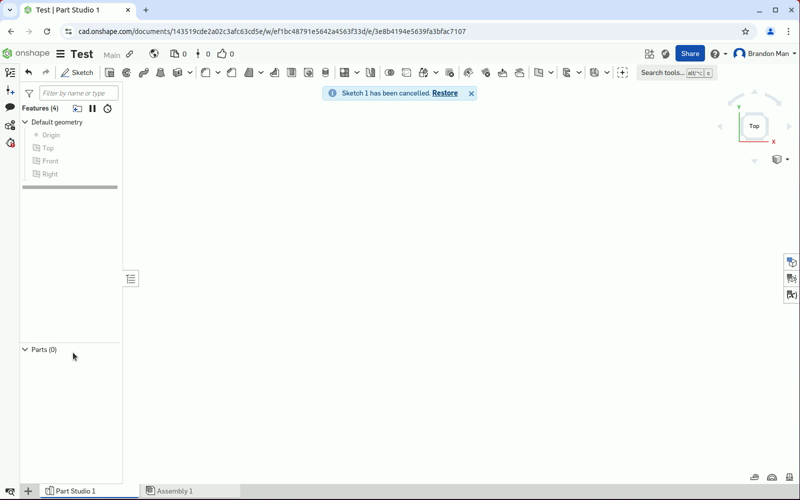
key(space)
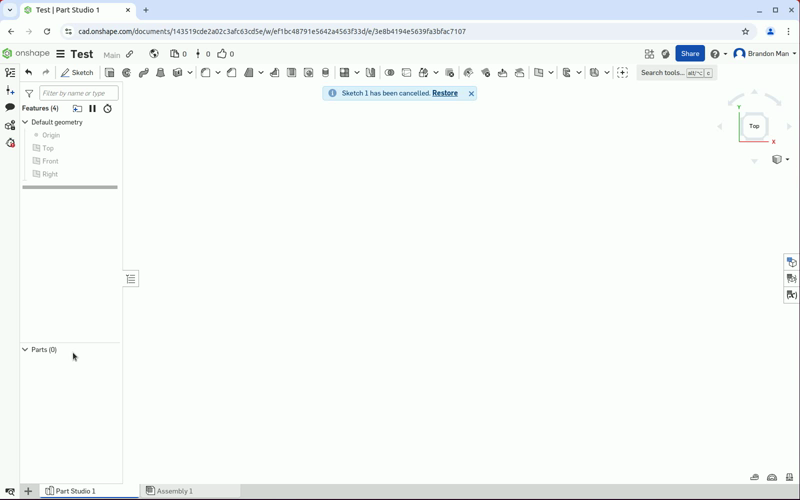
key_down(shift)
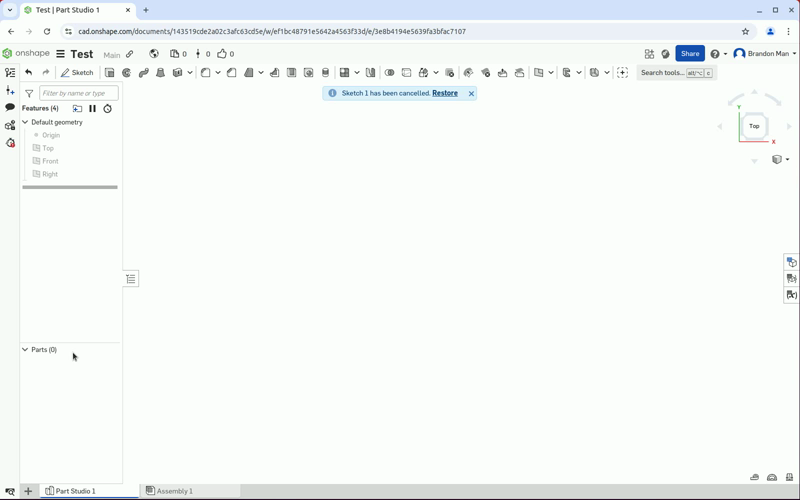
key(up)
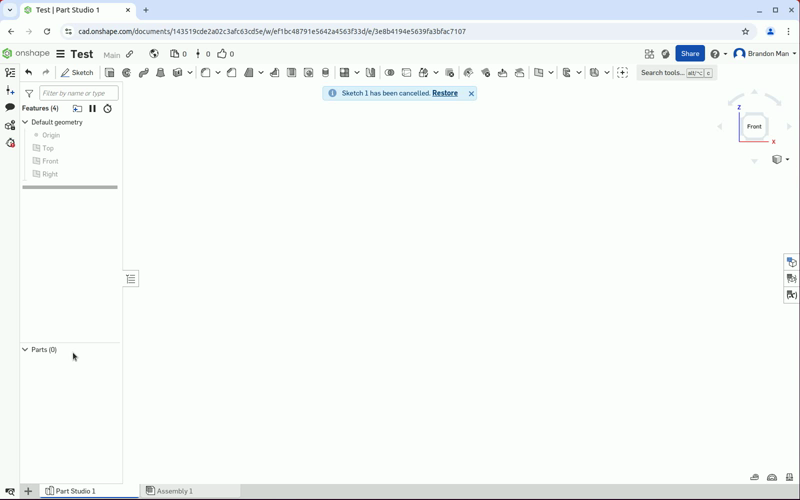
key_up(shift)
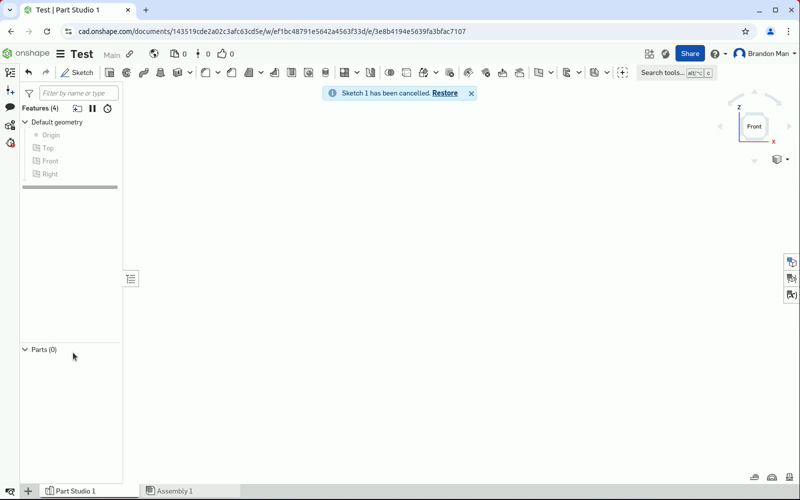
mouse_move(73, 352)
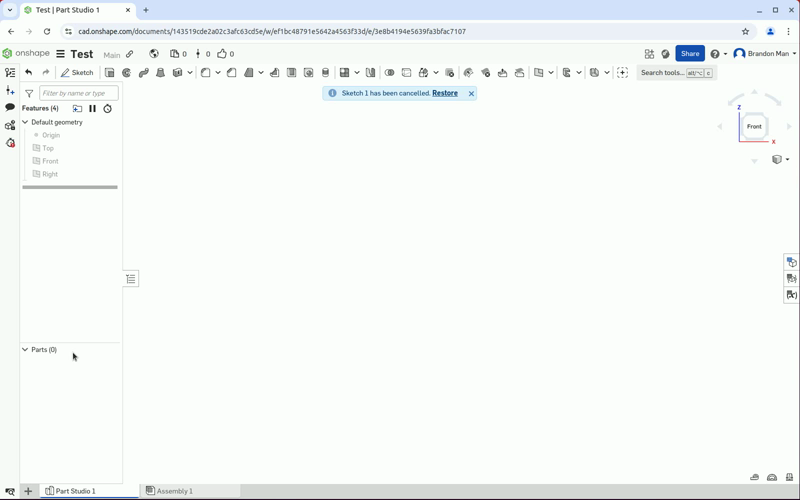
key(shift+y)
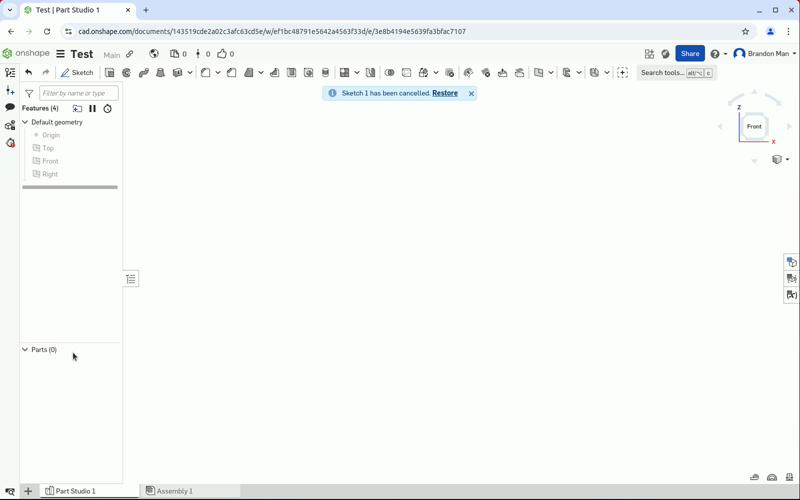
key(shift+s)
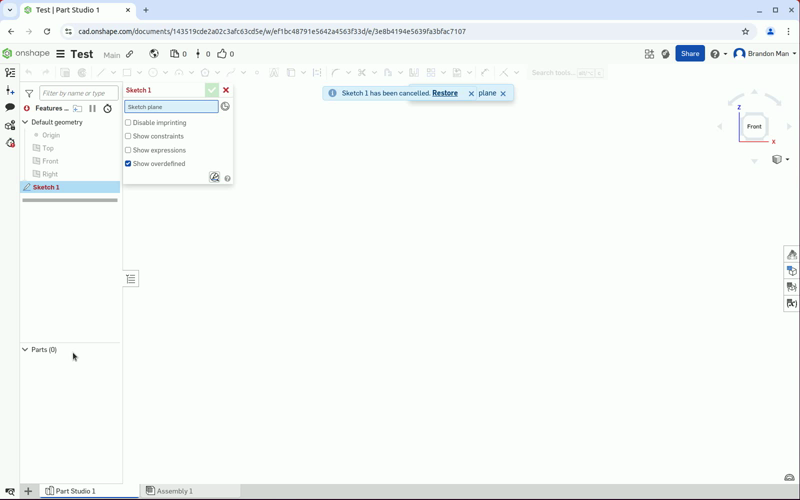
mouse_move(73, 163)
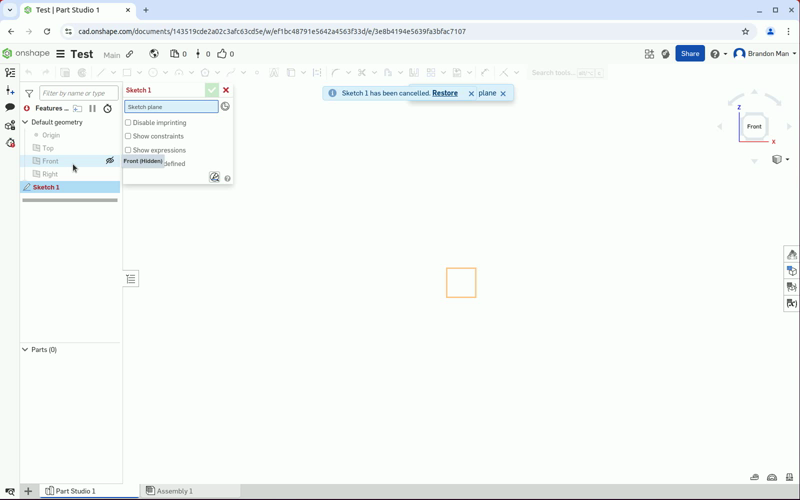
click(73, 163)
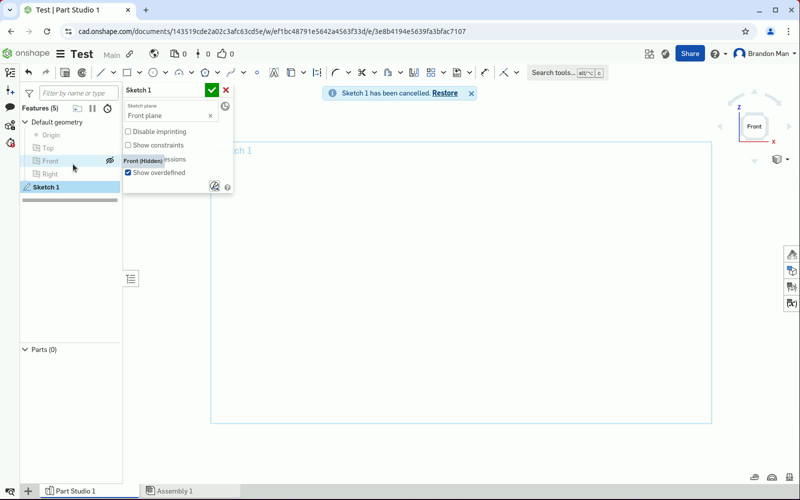
mouse_move(73, 352)
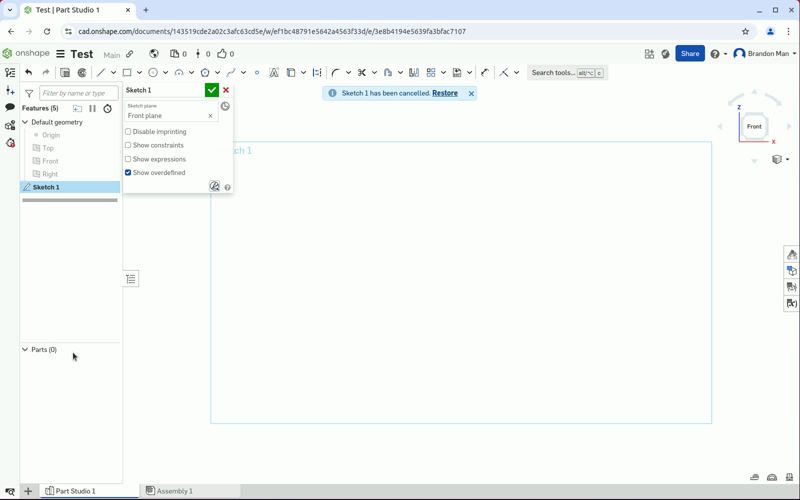
key(y)
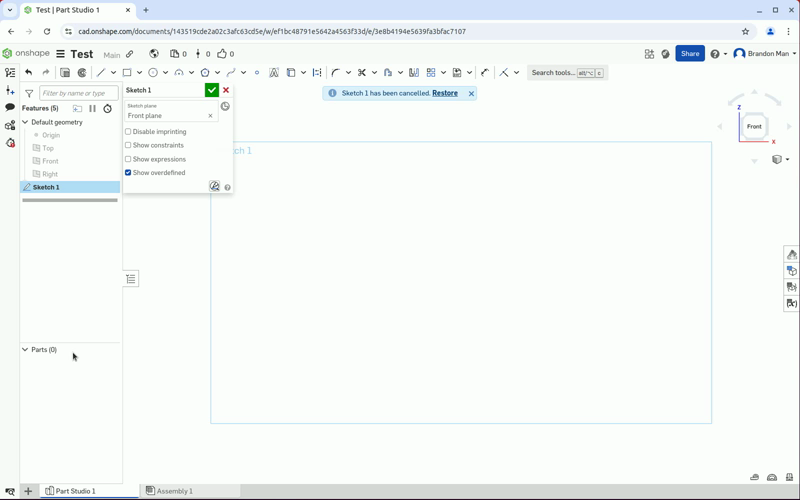
key(l)
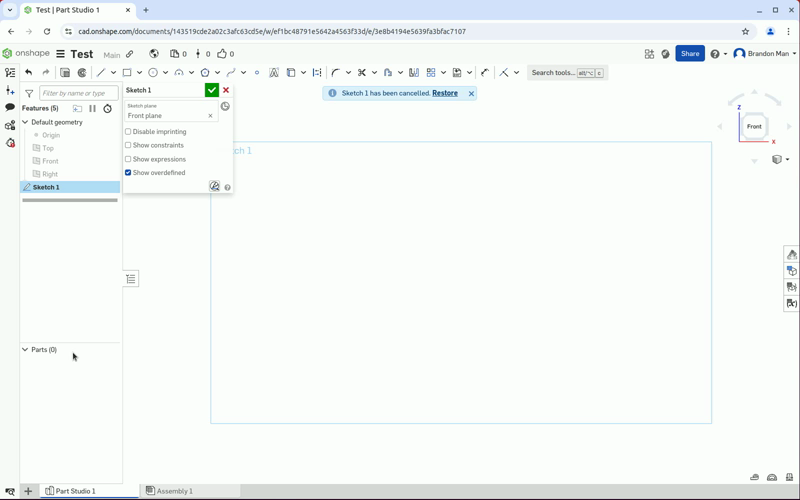
key_down(shift)
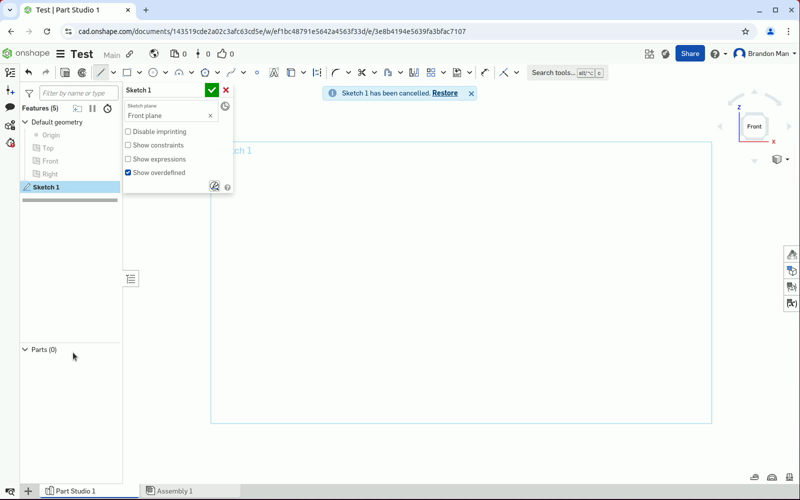
mouse_move(460, 326)
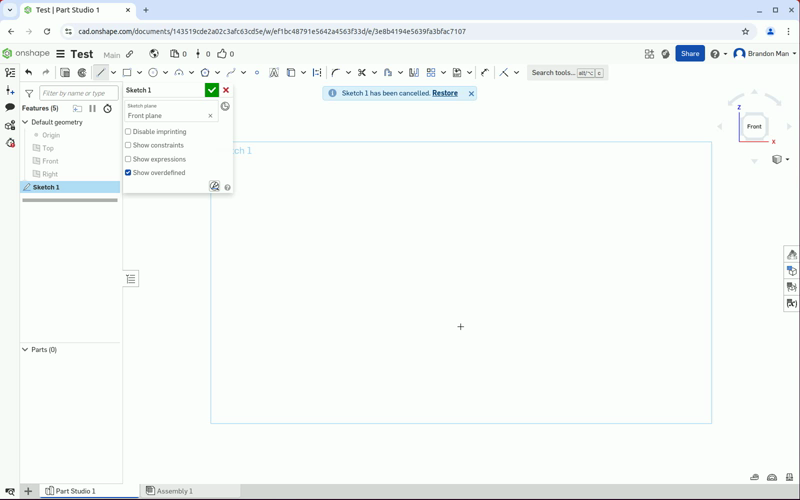
click(460, 326)
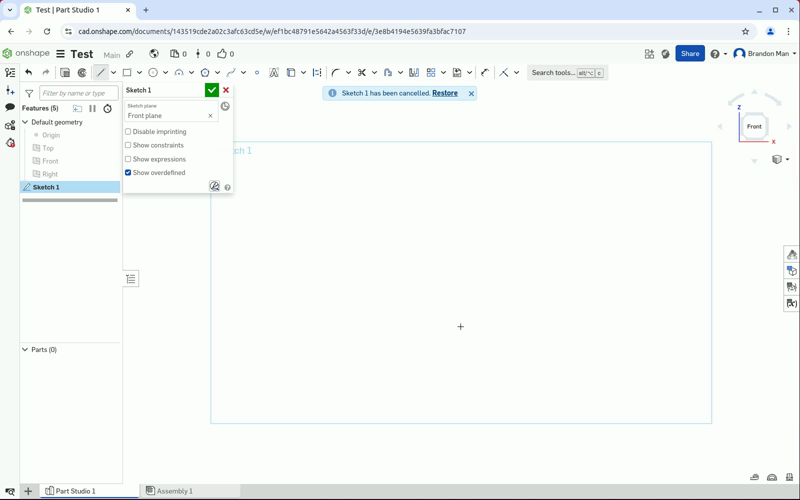
key_up(shift)
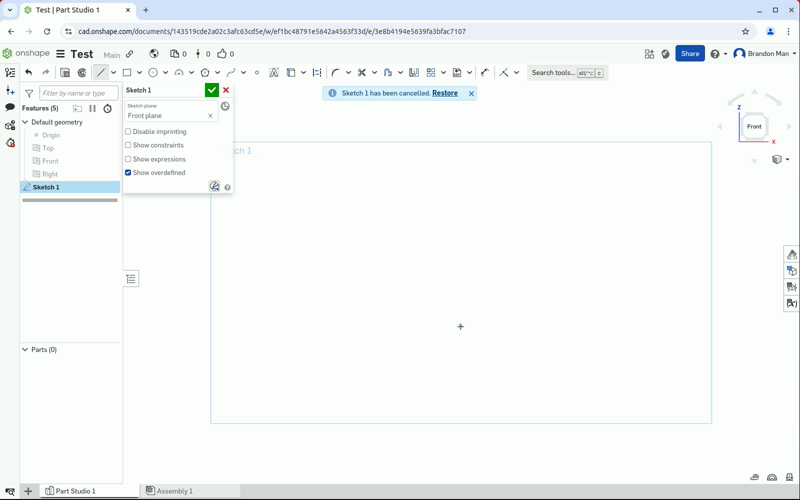
key_down(shift)
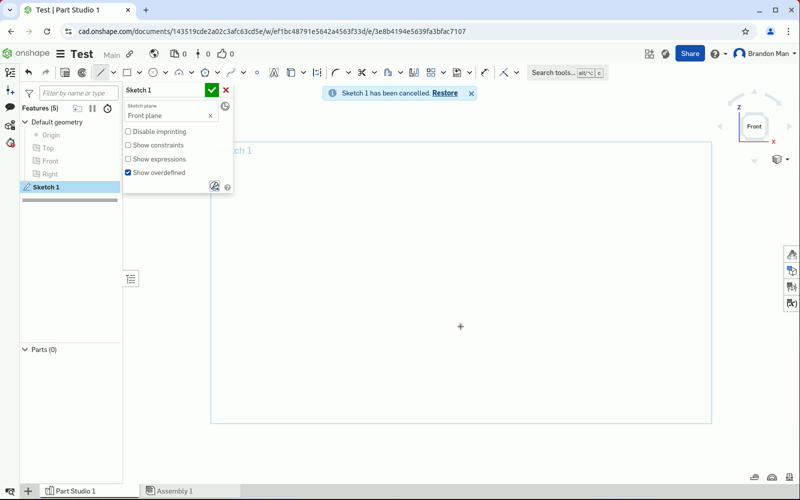
mouse_move(567, 326)
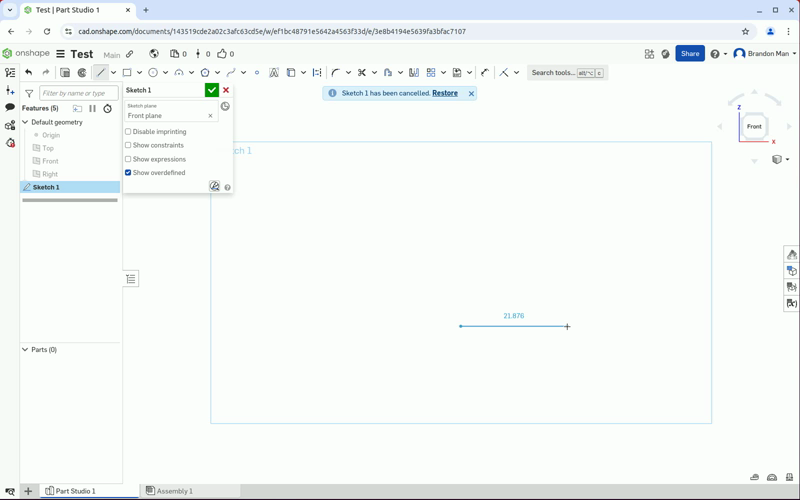
click(567, 326)
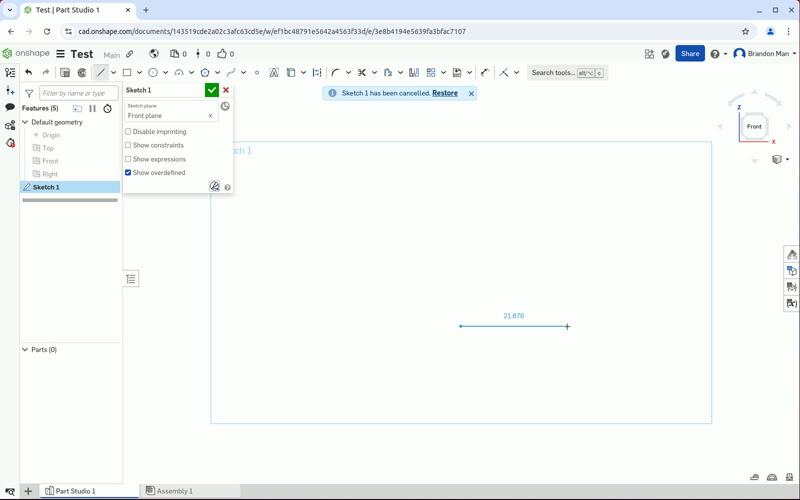
key_up(shift)
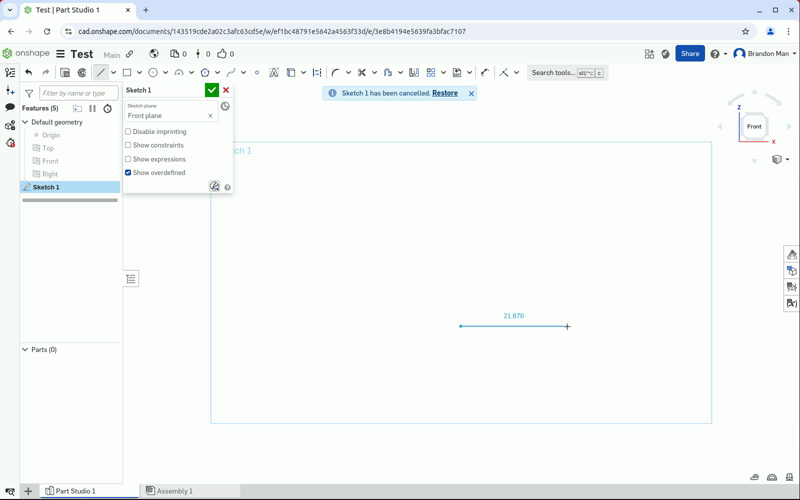
key(esc)
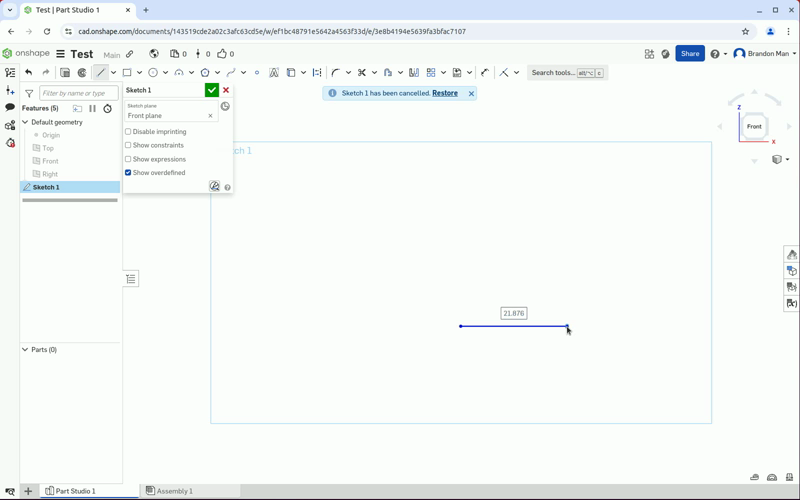
key(a)
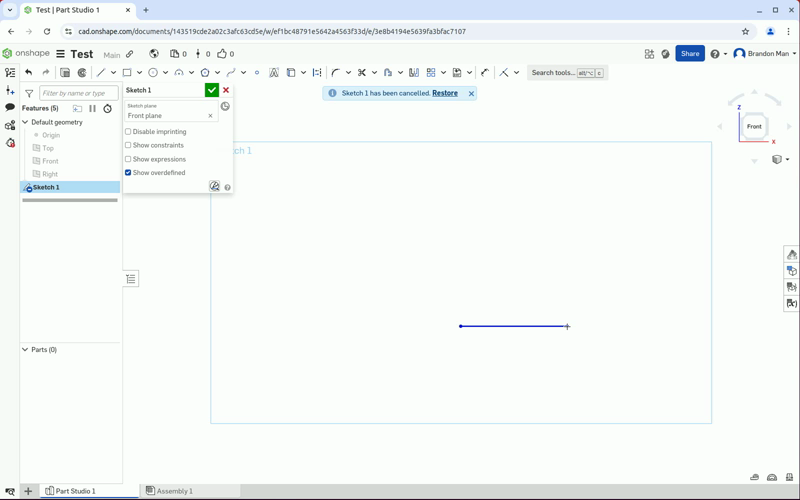
mouse_move(567, 326)
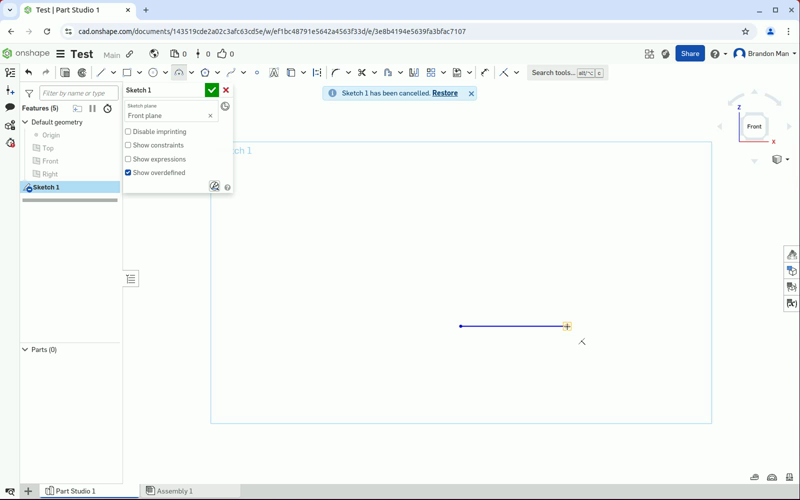
click(567, 326)
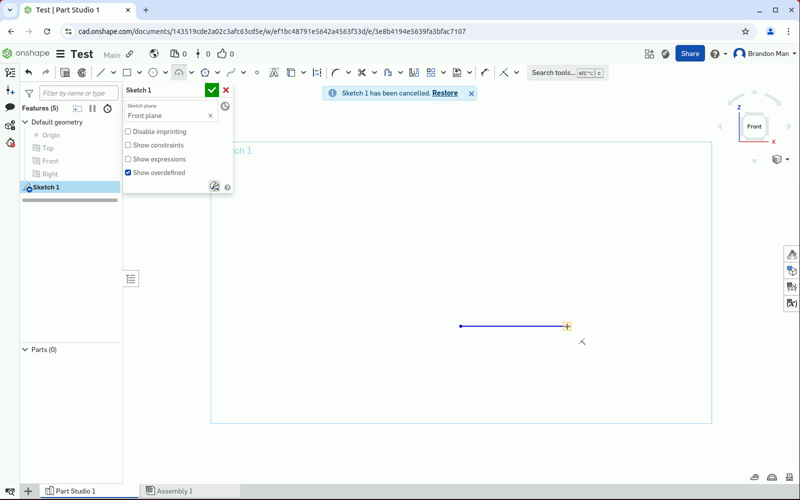
key_down(shift)
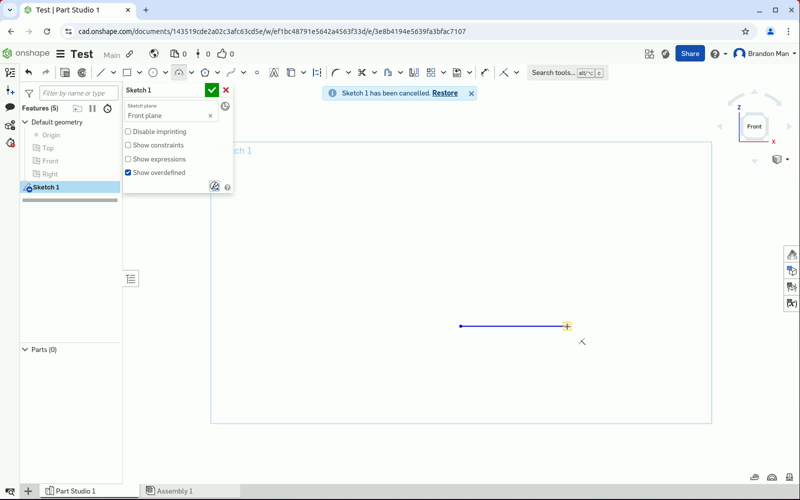
mouse_move(573, 320)
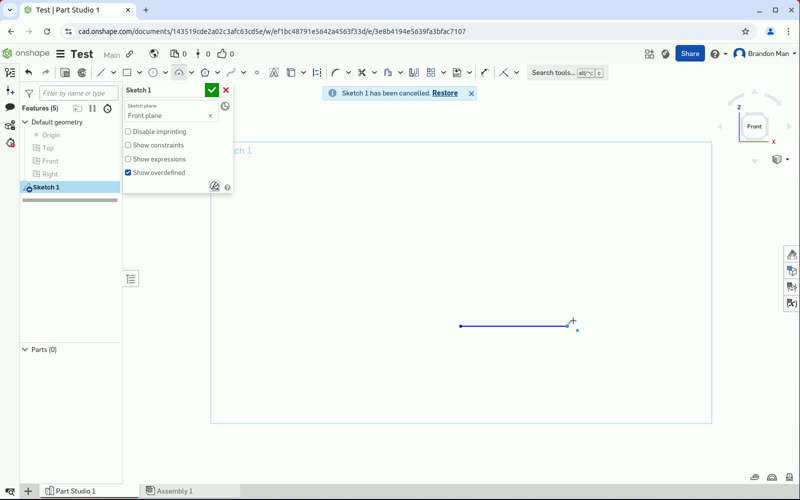
click(573, 320)
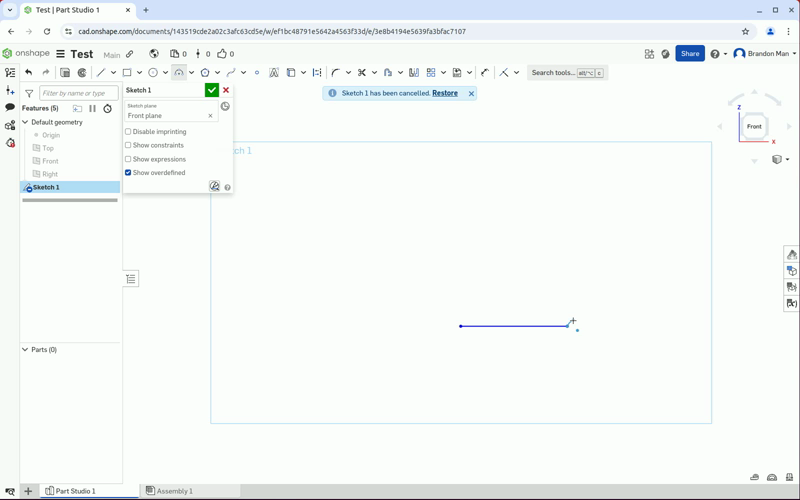
mouse_move(571, 324)
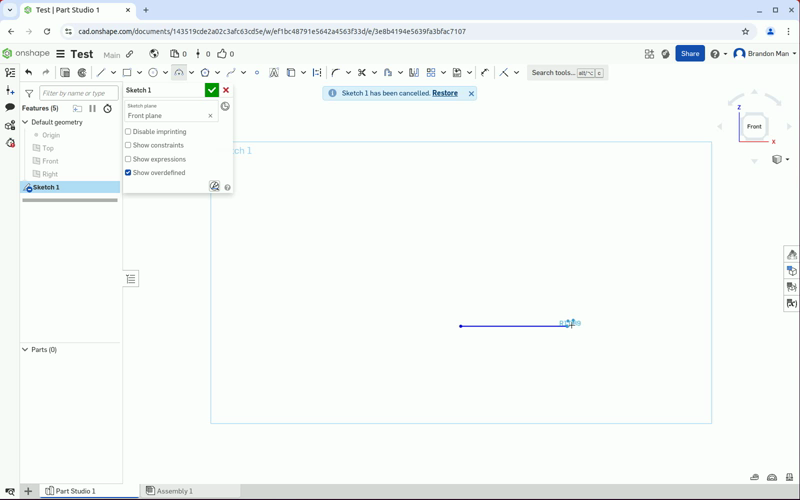
click(571, 324)
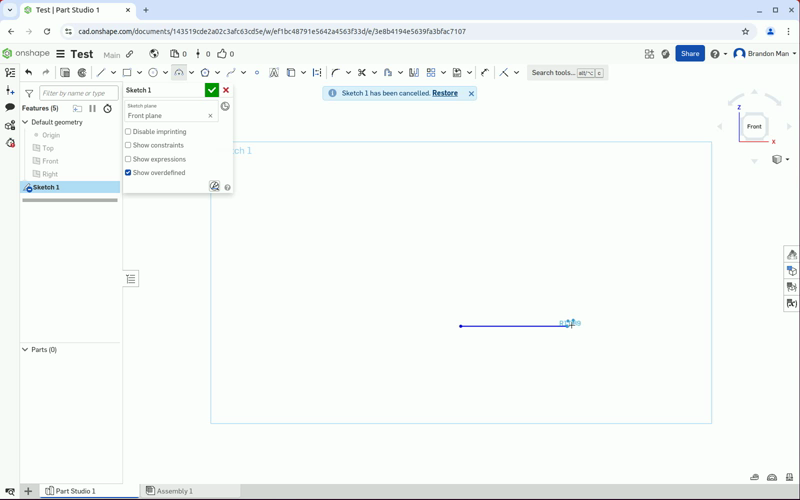
key_up(shift)
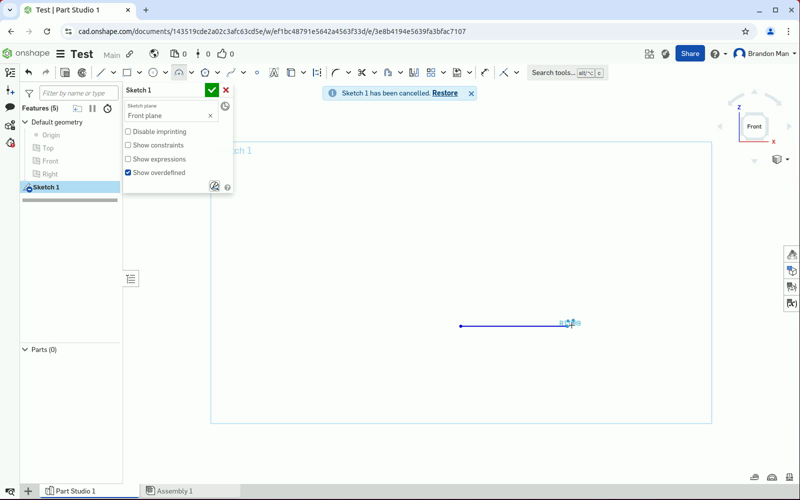
key(esc)
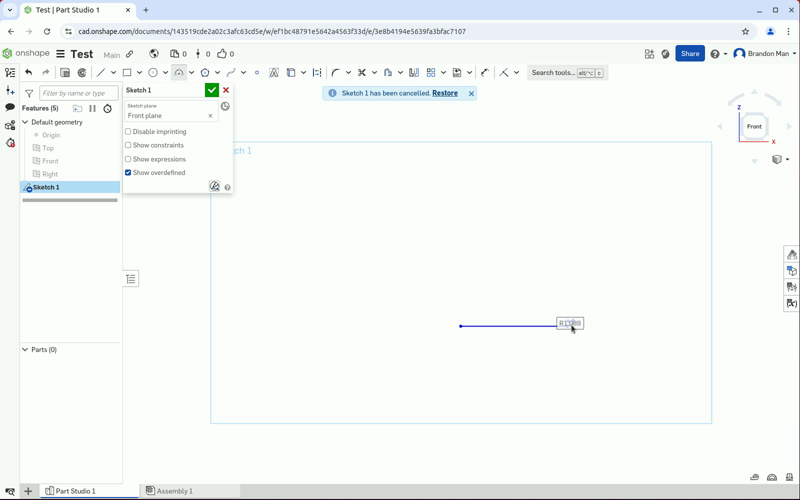
key(l)
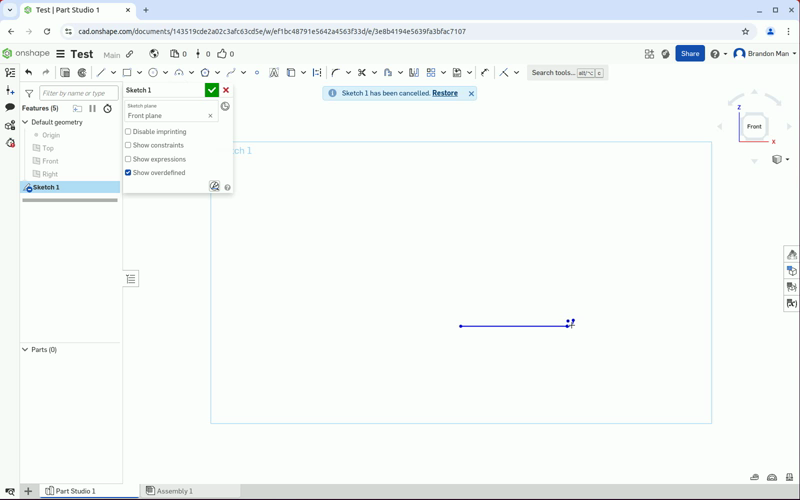
mouse_move(573, 320)
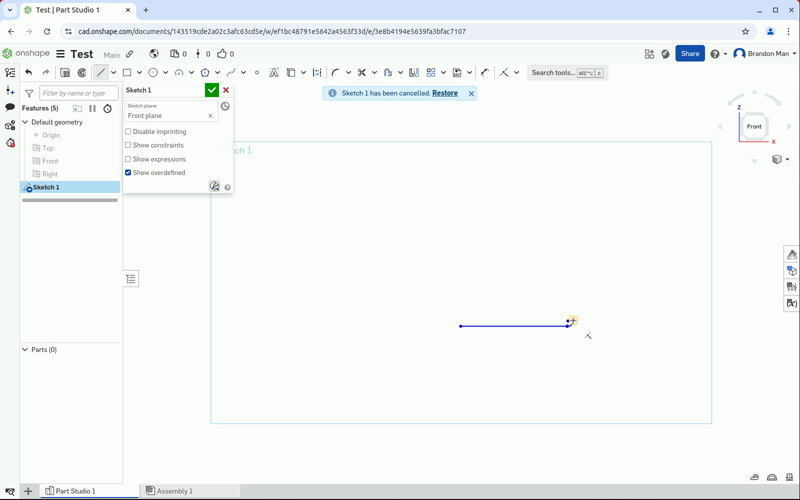
click(573, 320)
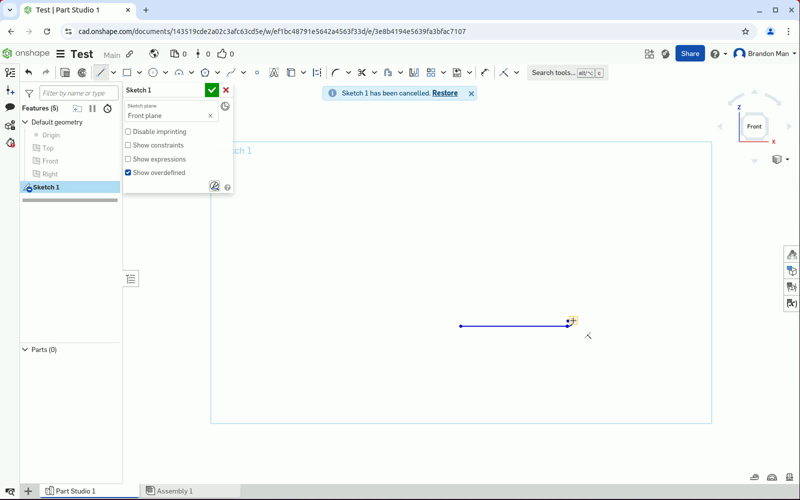
key_down(shift)
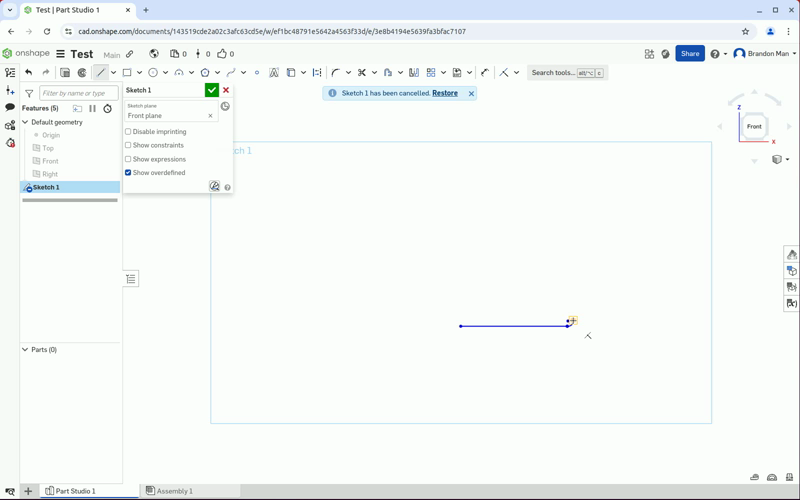
mouse_move(573, 245)
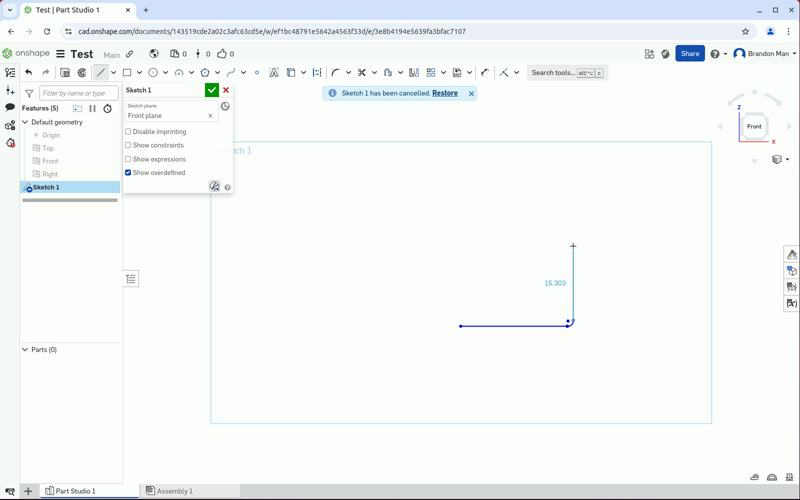
click(573, 245)
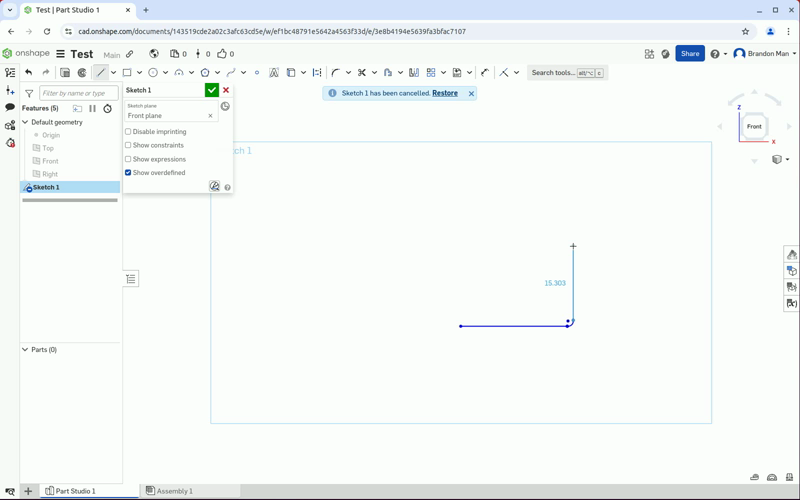
key_up(shift)
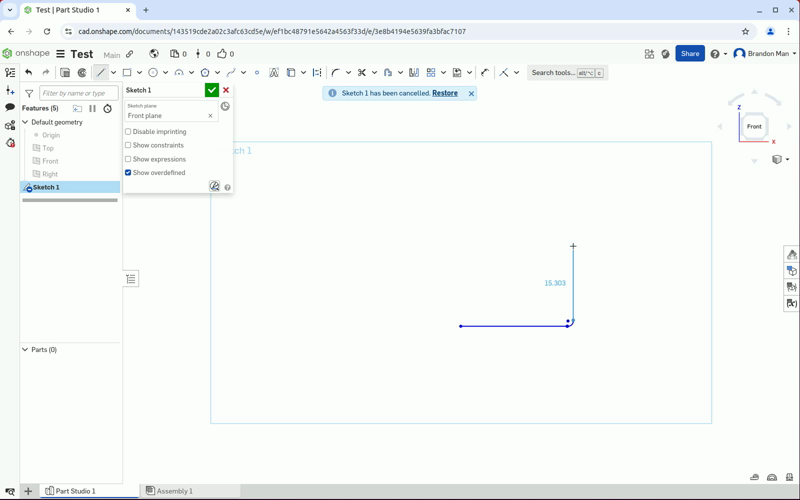
key(esc)
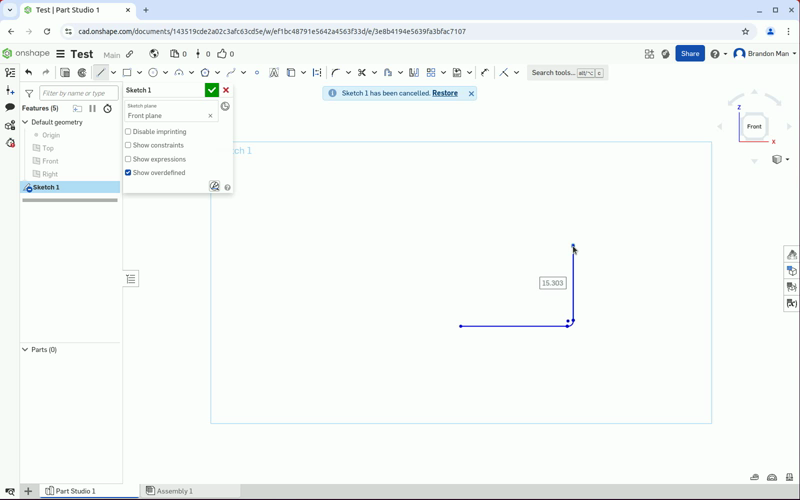
key(a)
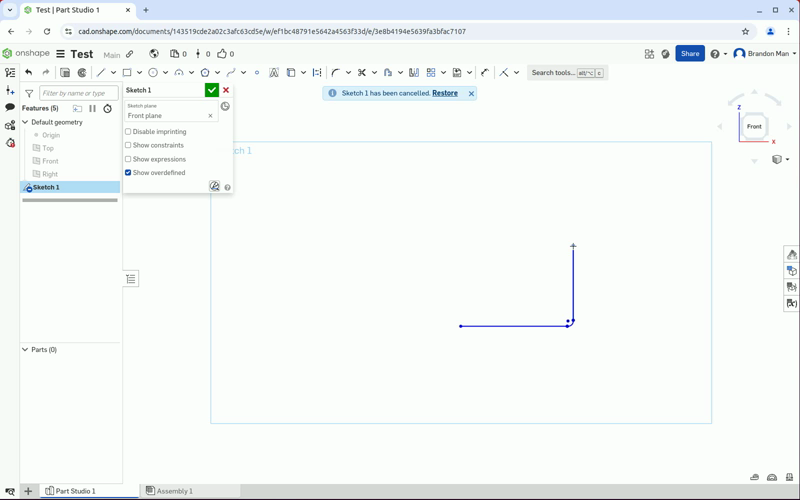
mouse_move(573, 245)
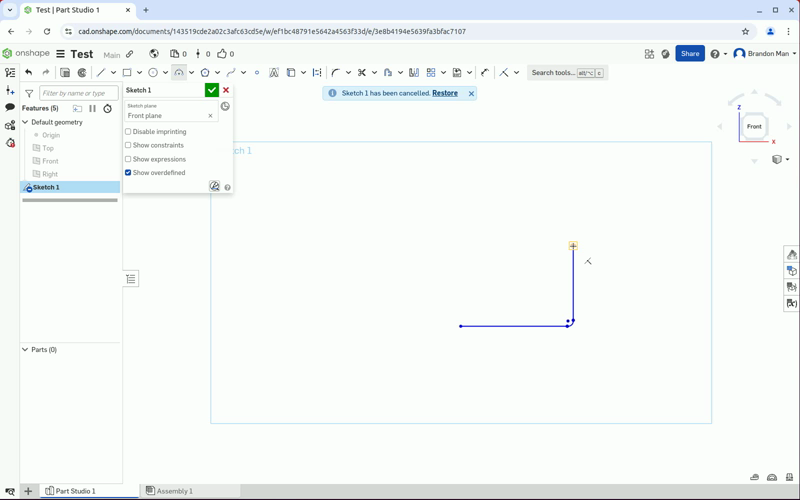
click(573, 245)
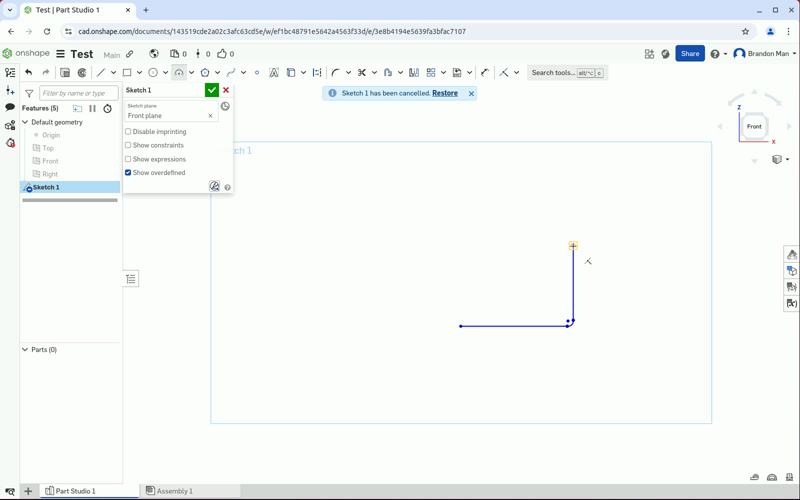
key_down(shift)
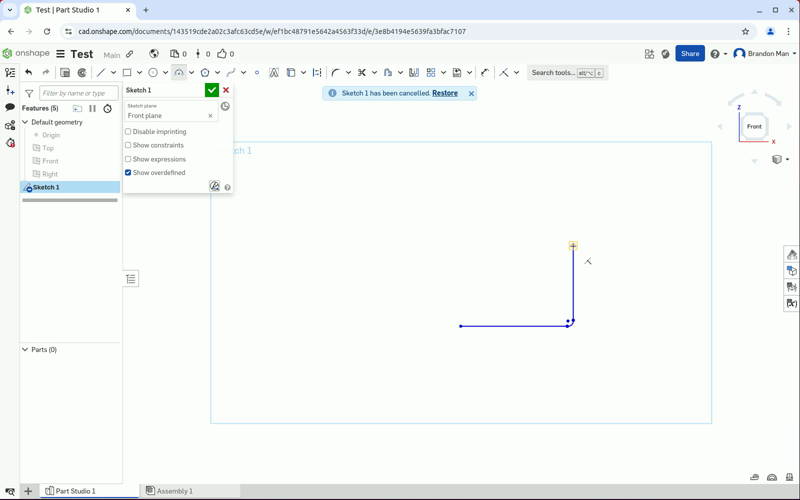
mouse_move(567, 239)
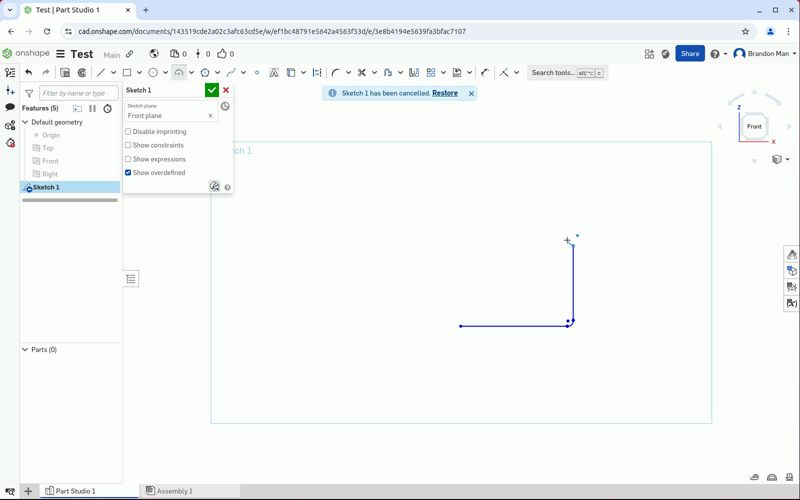
click(567, 239)
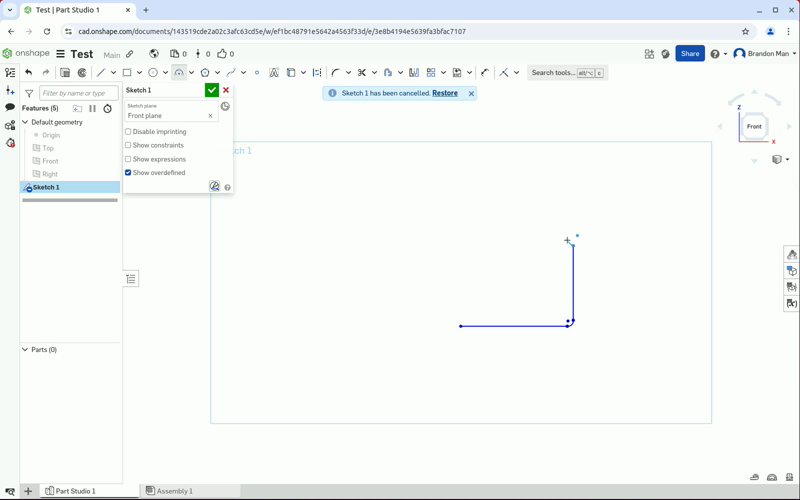
mouse_move(571, 241)
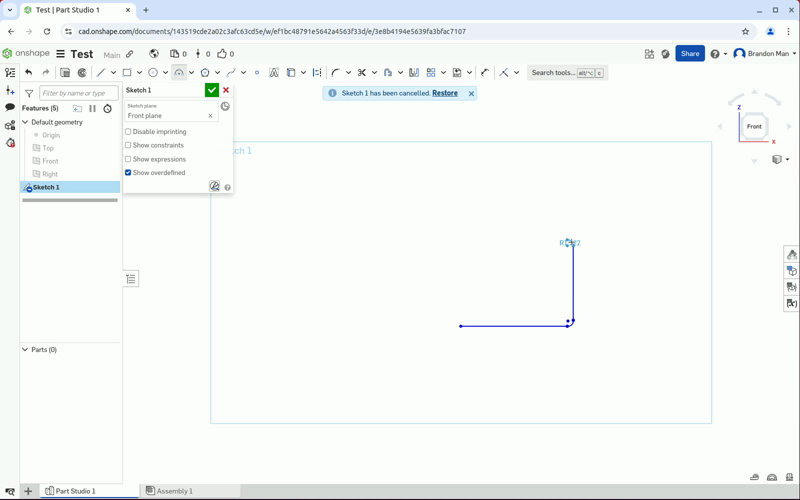
click(571, 241)
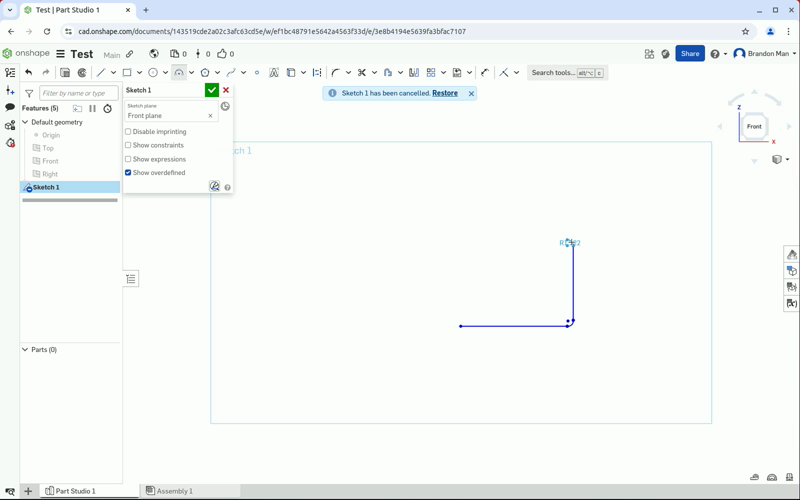
key_up(shift)
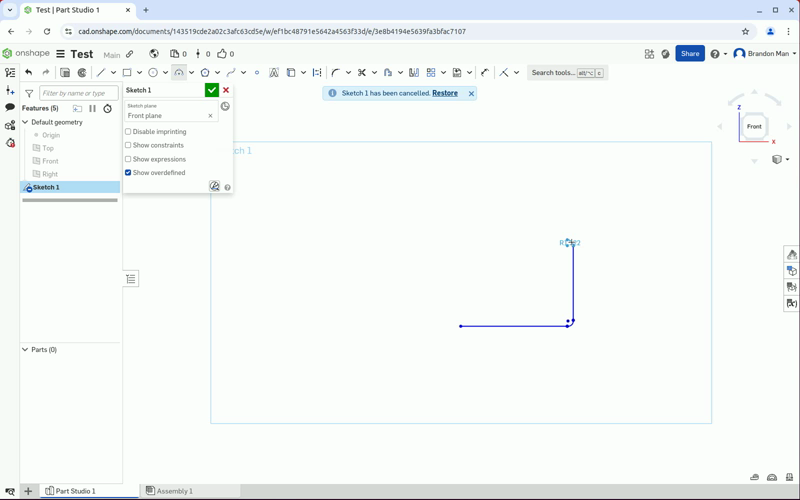
key(esc)
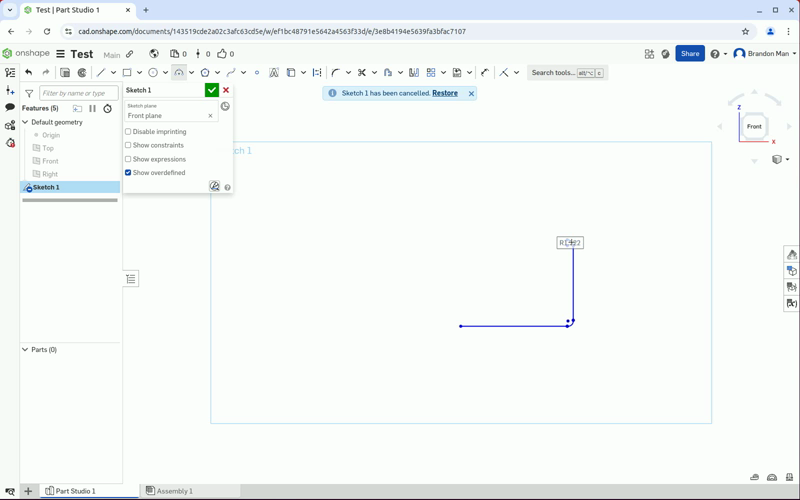
key(l)
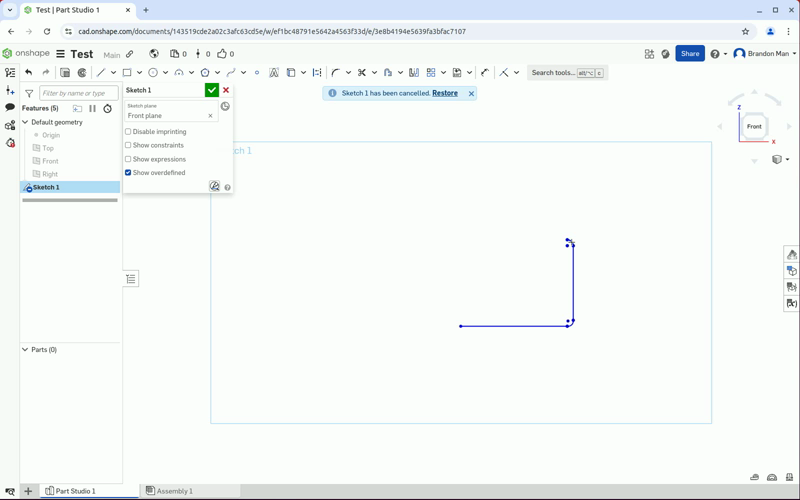
mouse_move(567, 239)
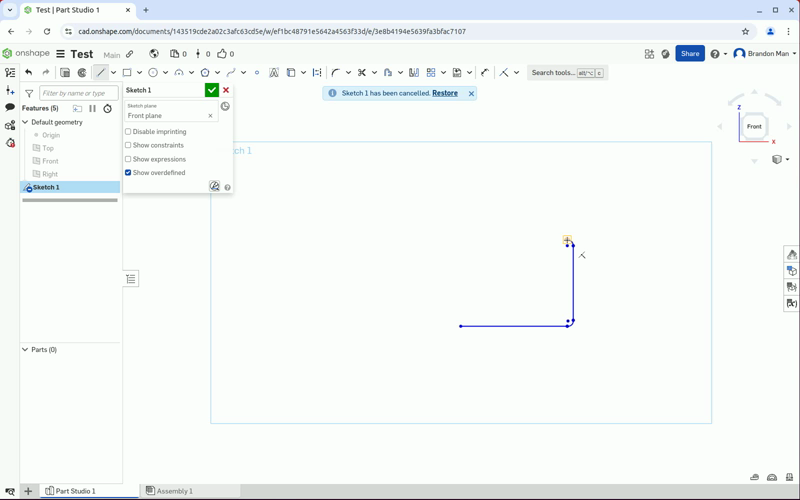
click(567, 239)
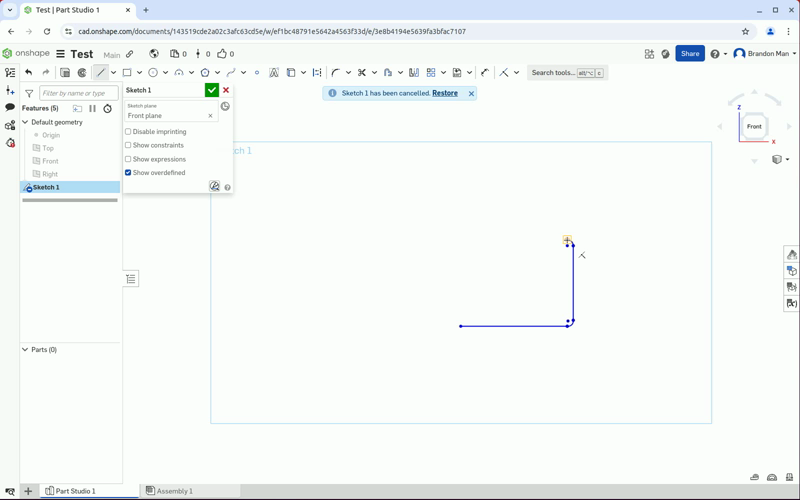
key_down(shift)
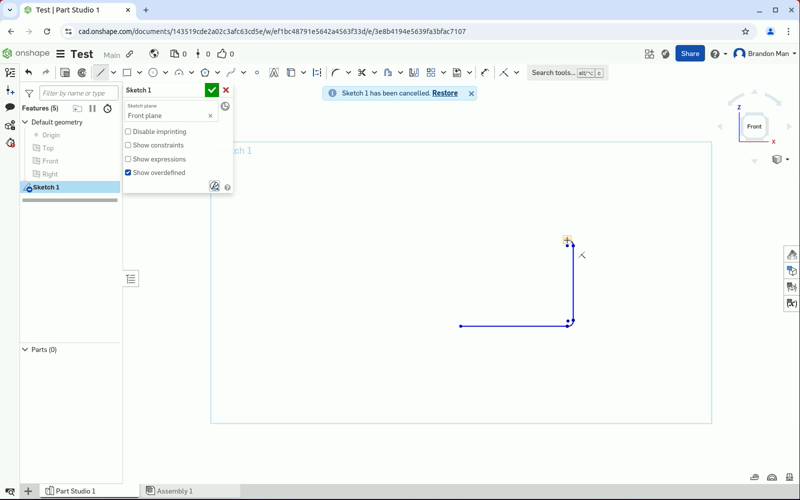
mouse_move(460, 239)
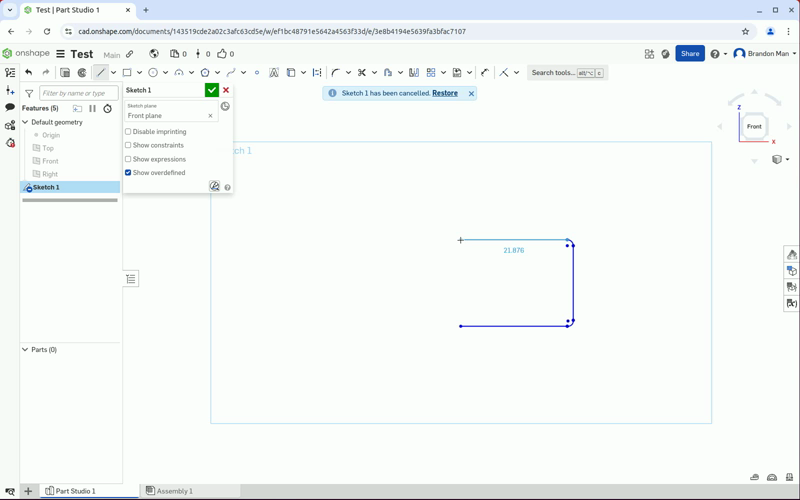
click(460, 239)
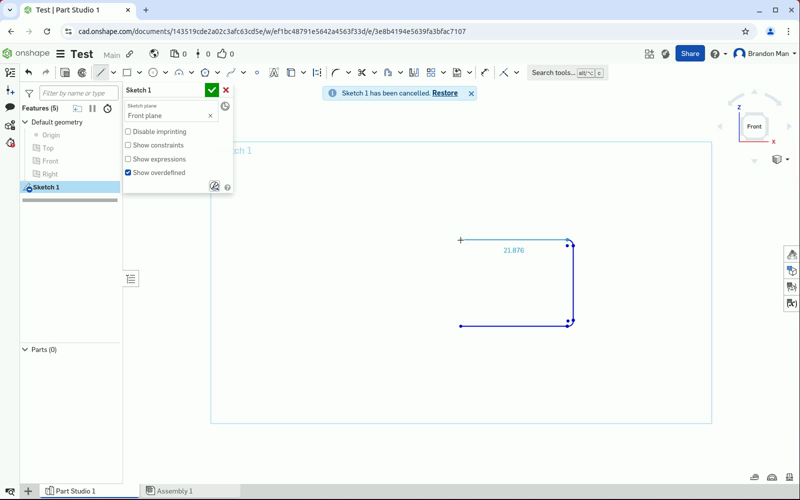
key_up(shift)
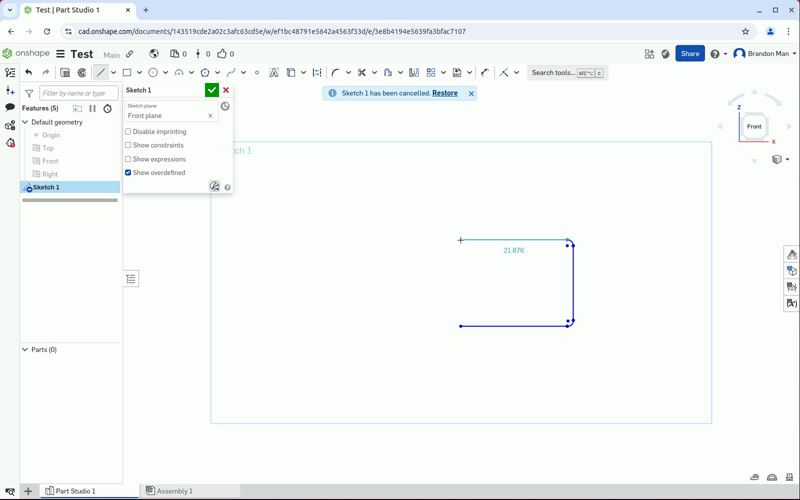
key(esc)
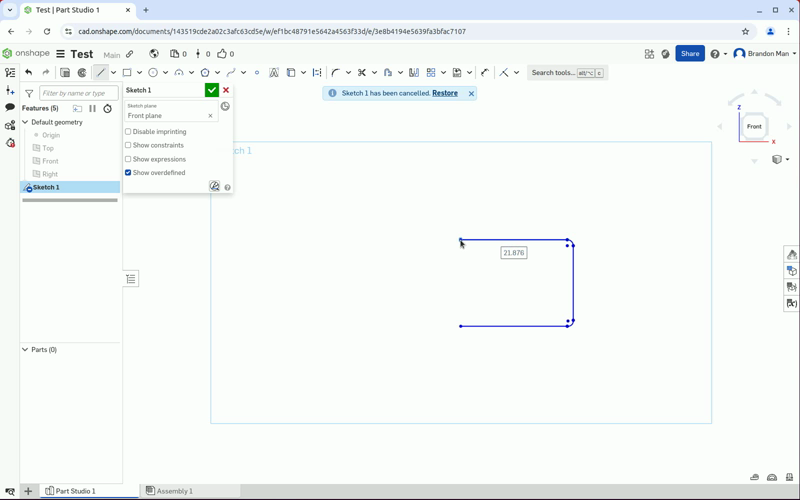
key(a)
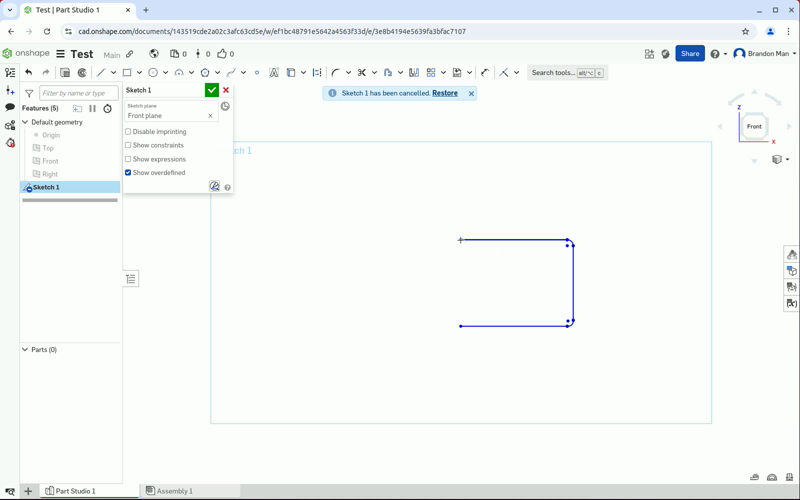
mouse_move(460, 239)
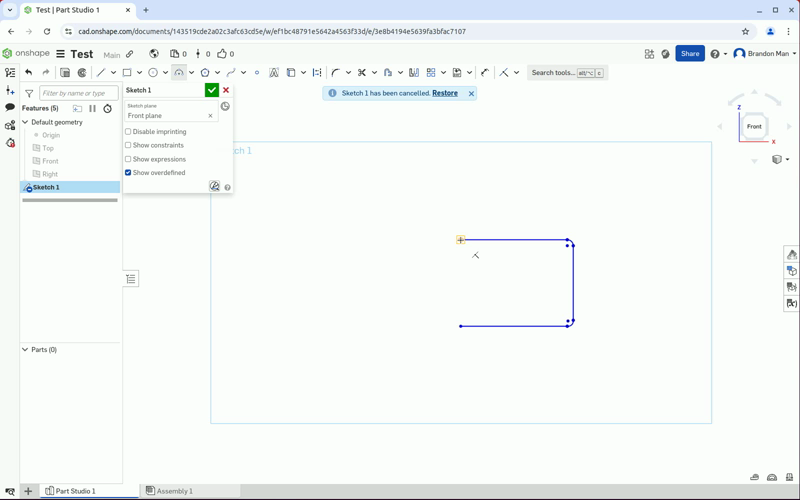
click(460, 239)
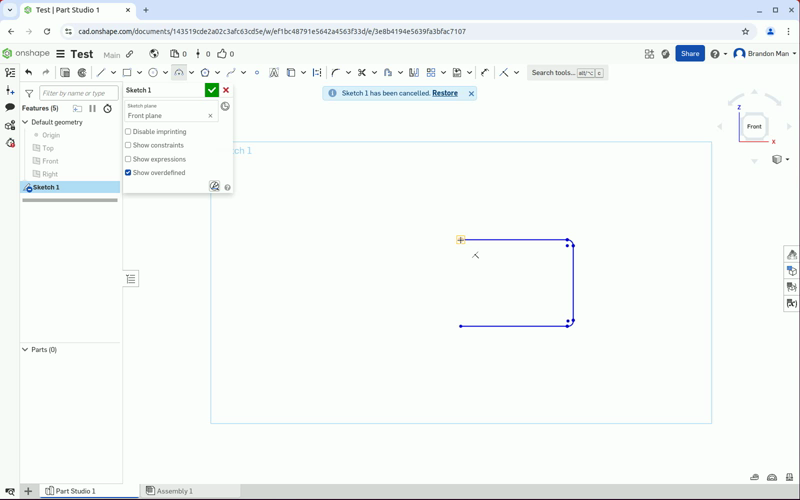
mouse_move(460, 326)
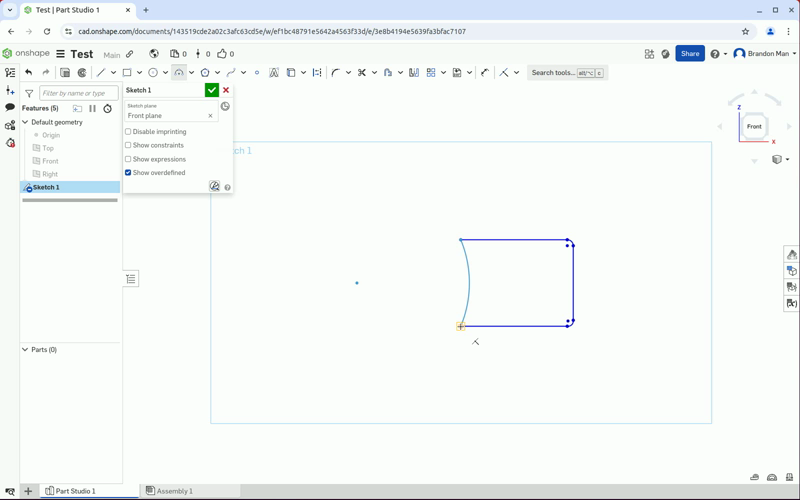
click(460, 326)
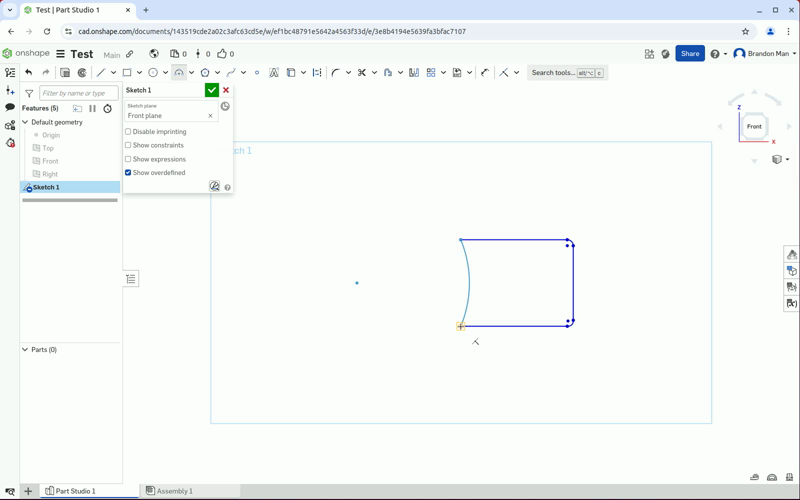
key_down(shift)
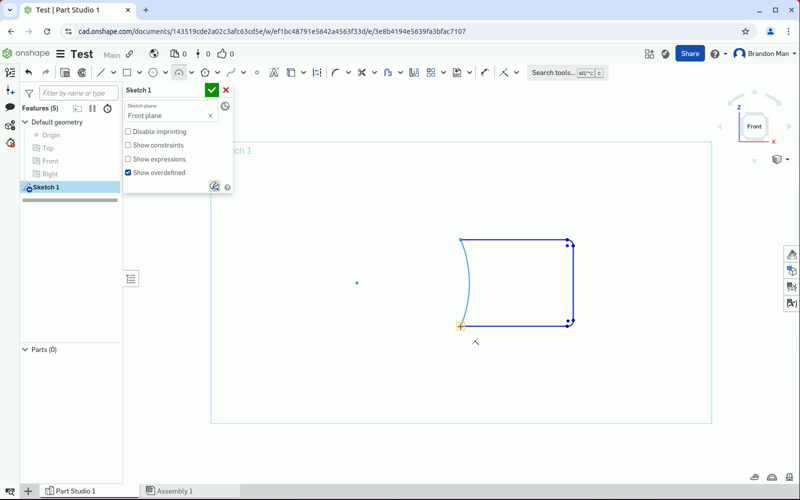
mouse_move(504, 282)
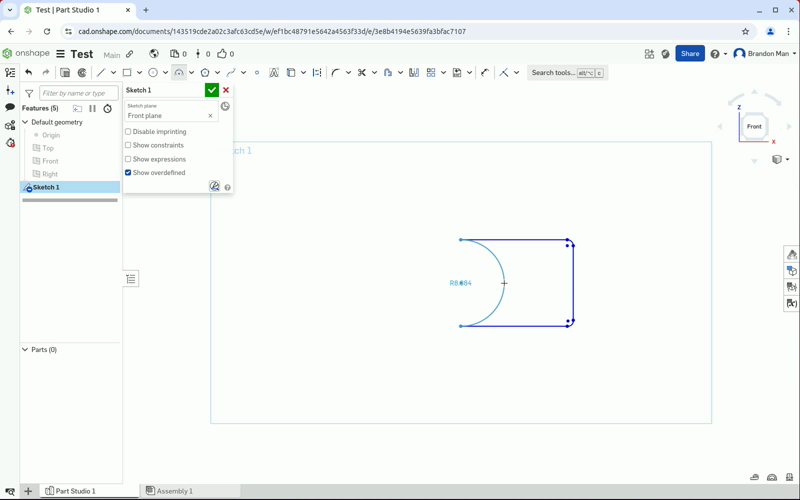
click(504, 282)
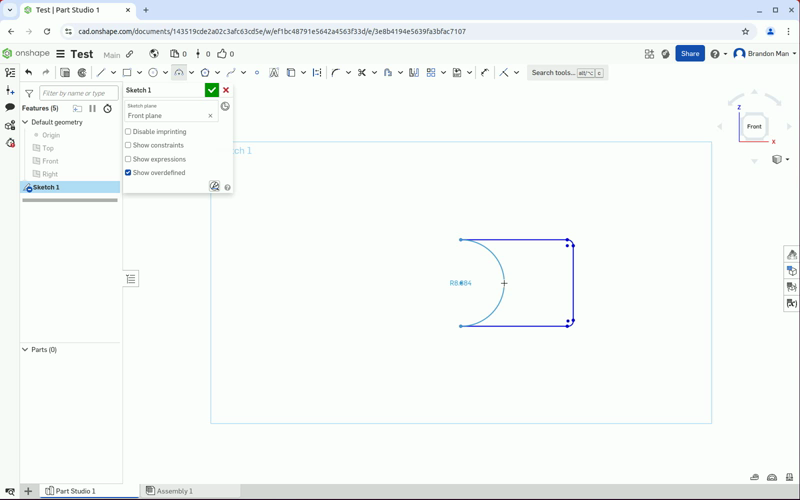
key_up(shift)
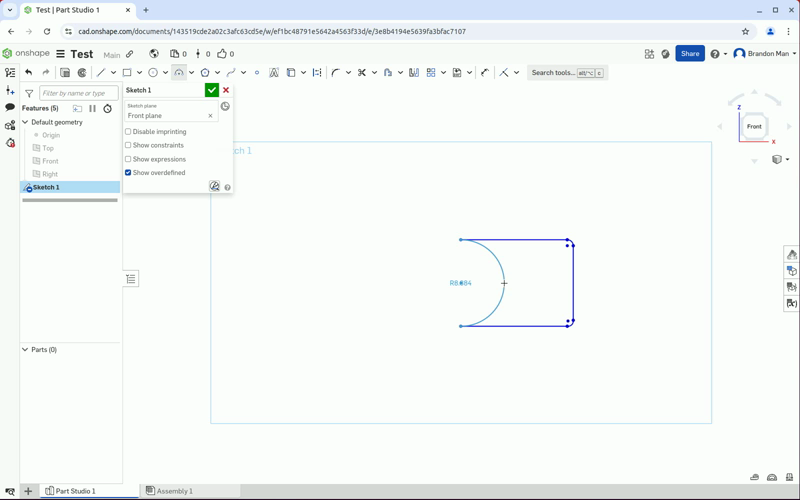
key(esc)
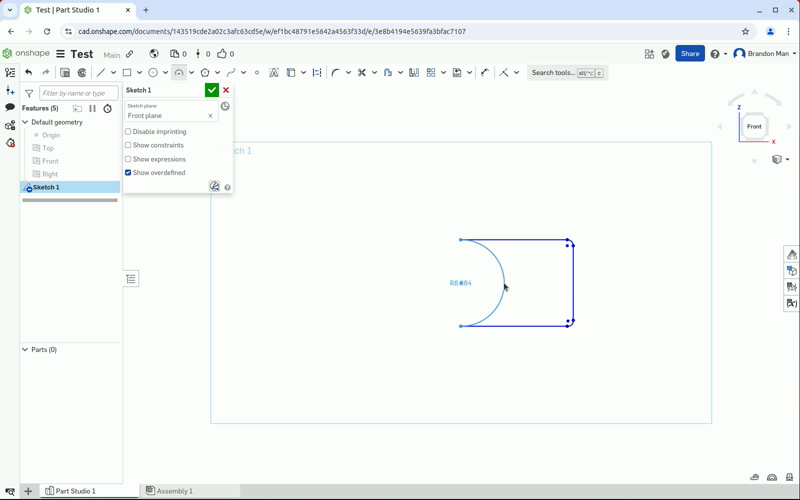
key(l)
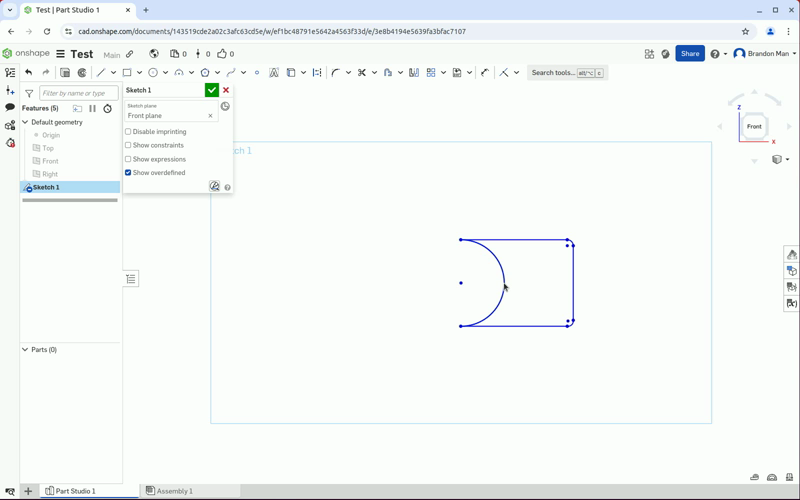
key_down(shift)
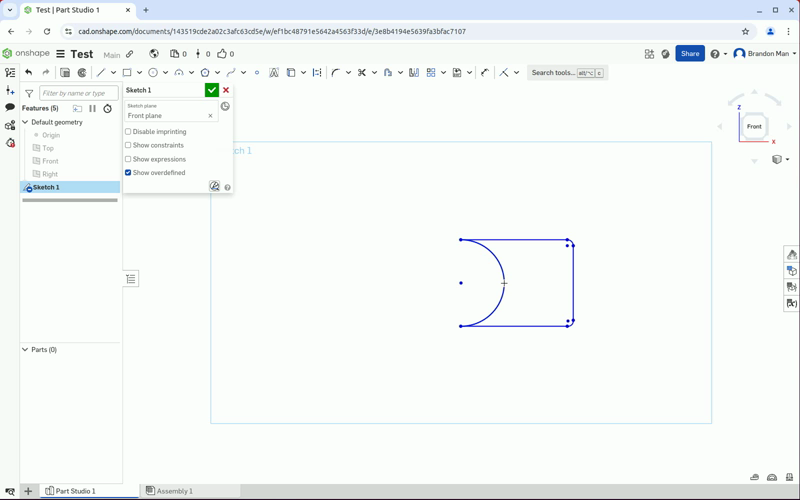
mouse_move(522, 309)
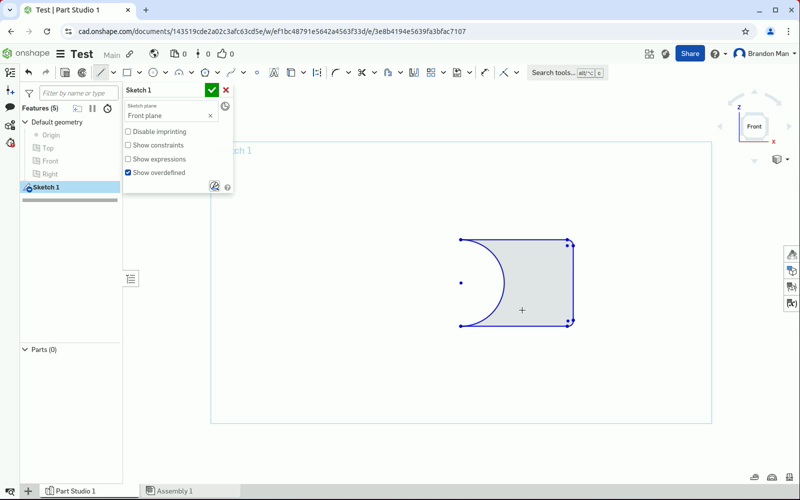
click(522, 309)
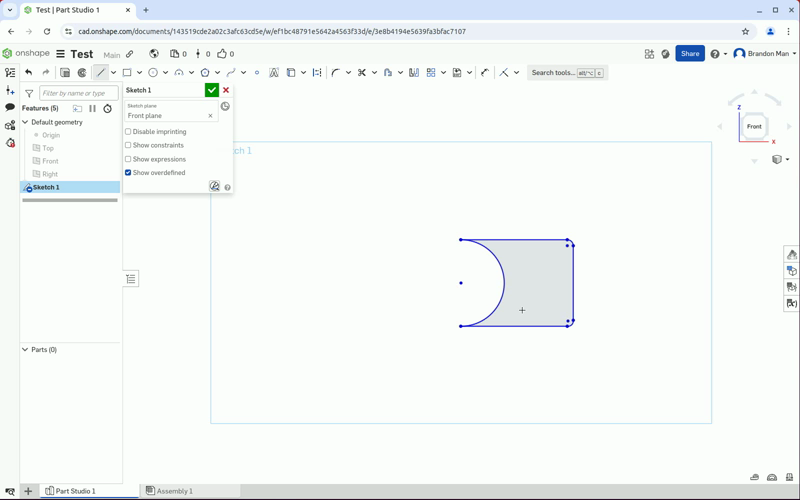
key_up(shift)
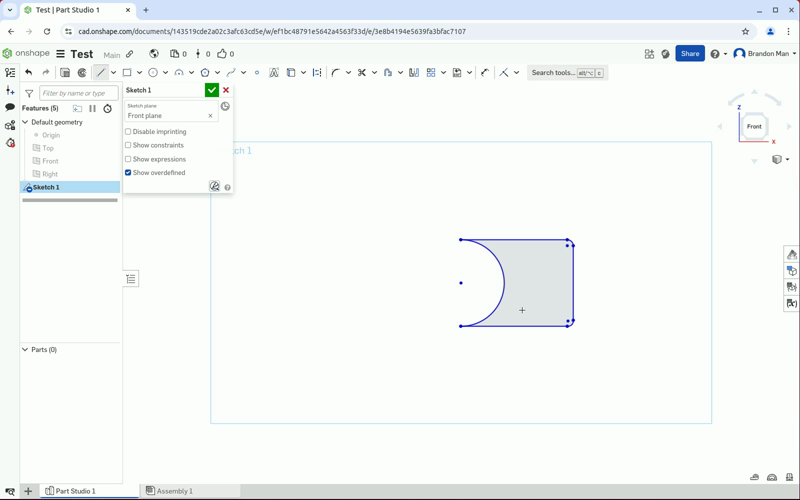
key_down(shift)
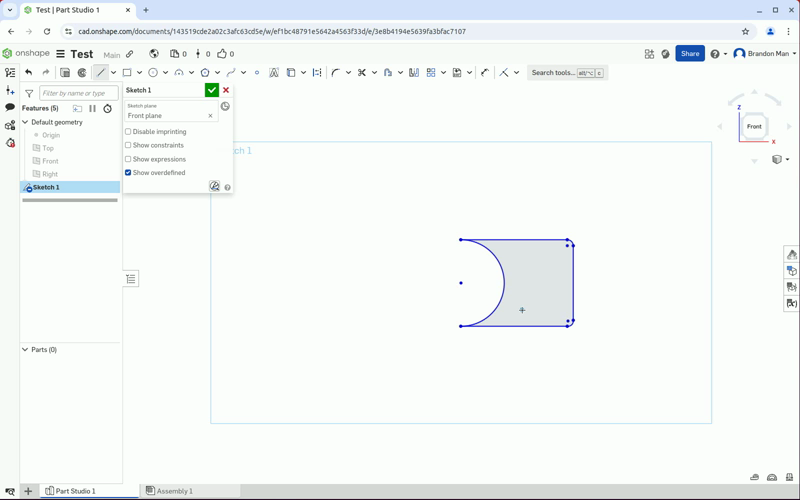
mouse_move(552, 309)
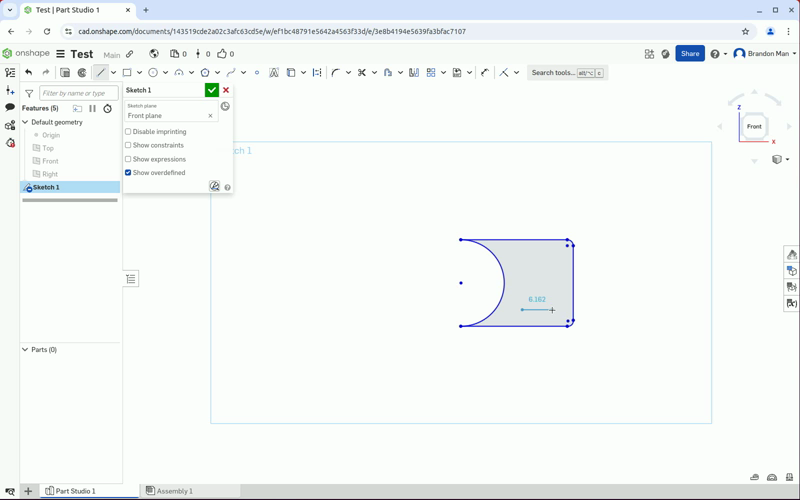
mouse_move(553, 309)
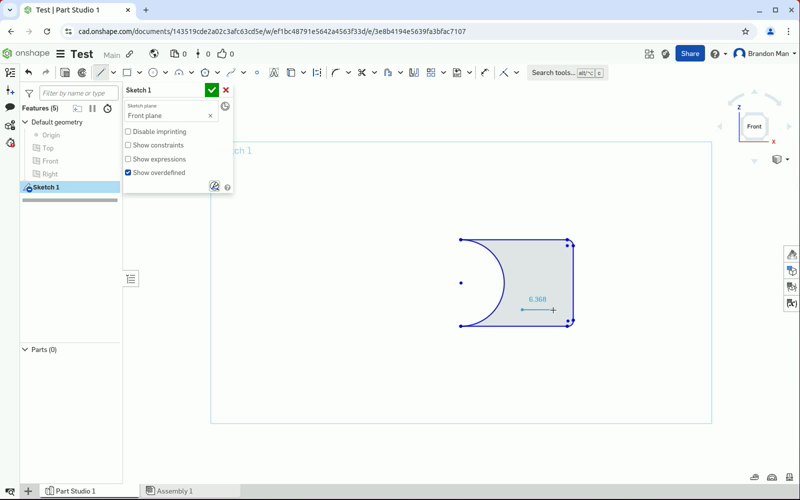
click(553, 309)
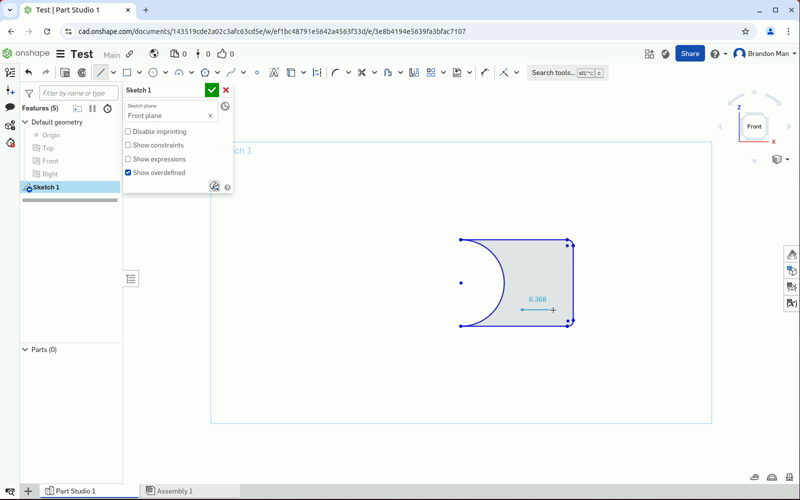
key_up(shift)
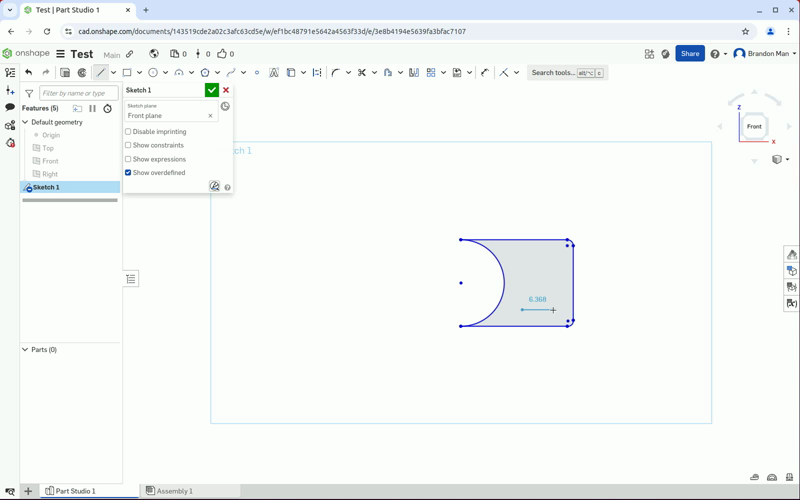
key(esc)
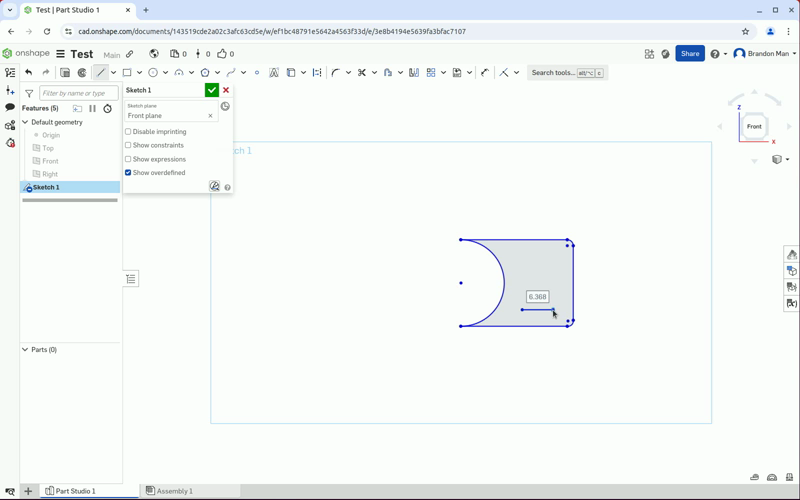
key(a)
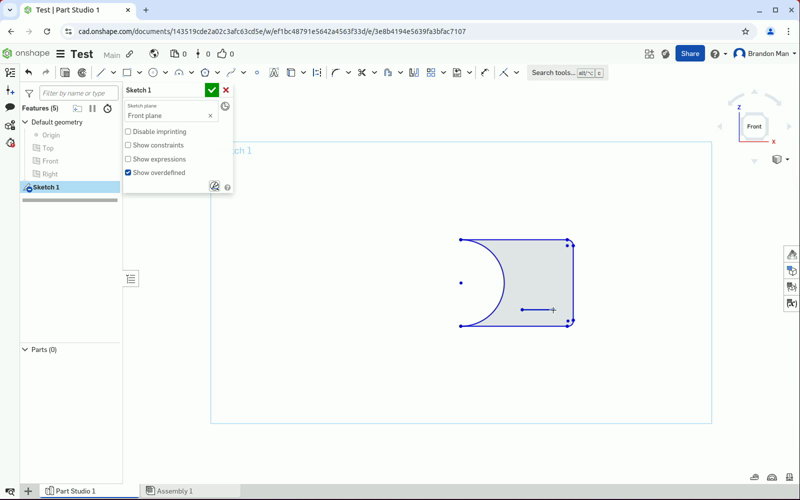
mouse_move(553, 309)
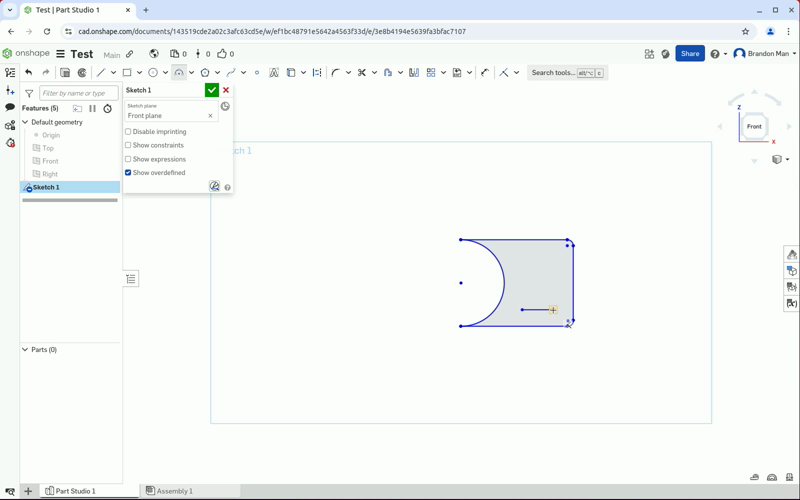
click(553, 309)
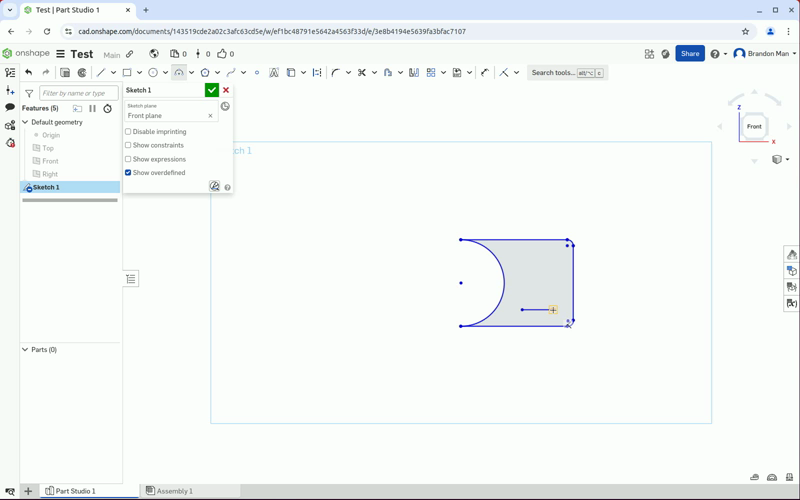
key_down(shift)
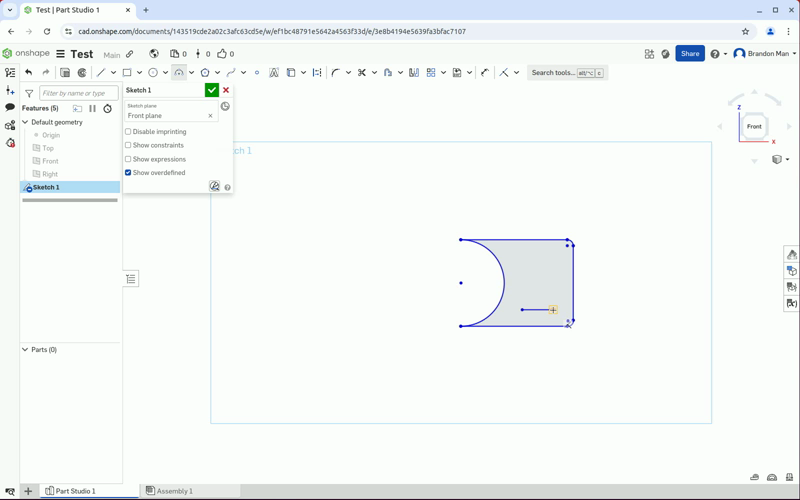
mouse_move(553, 296)
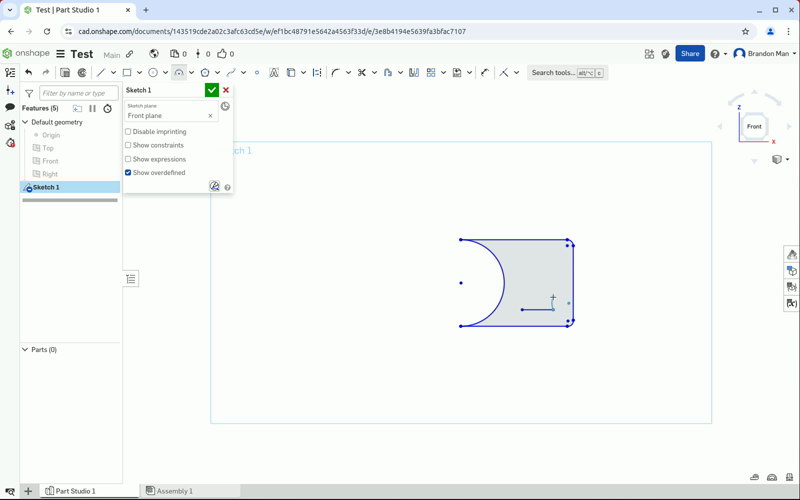
click(553, 296)
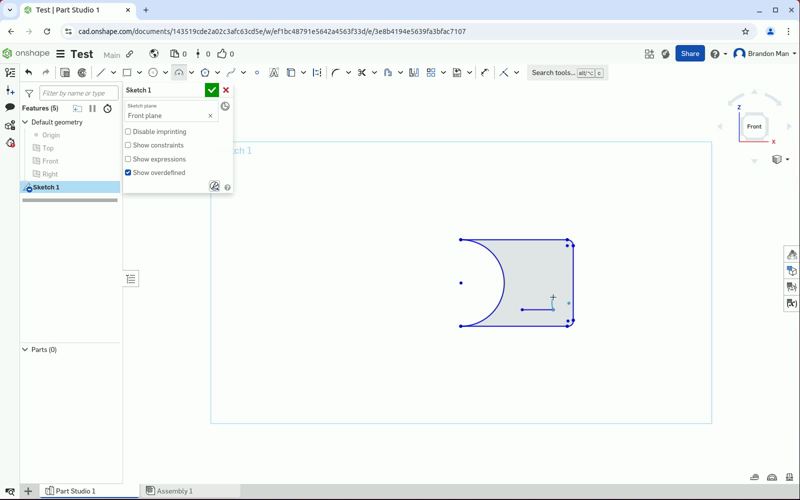
mouse_move(559, 303)
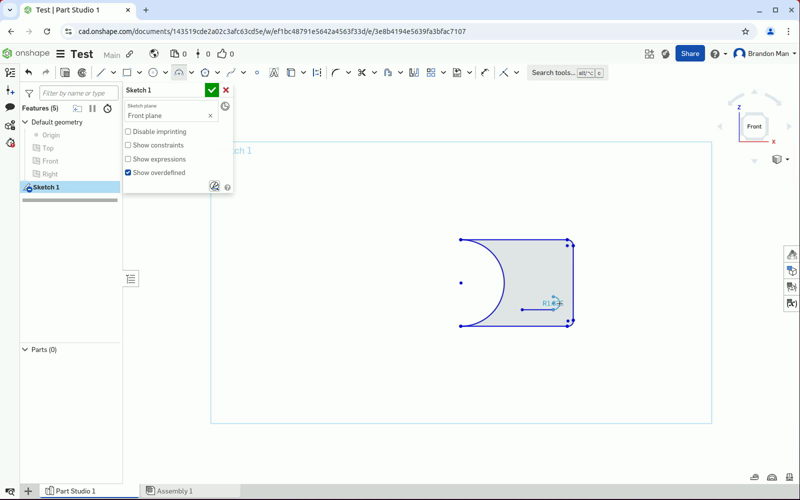
click(559, 303)
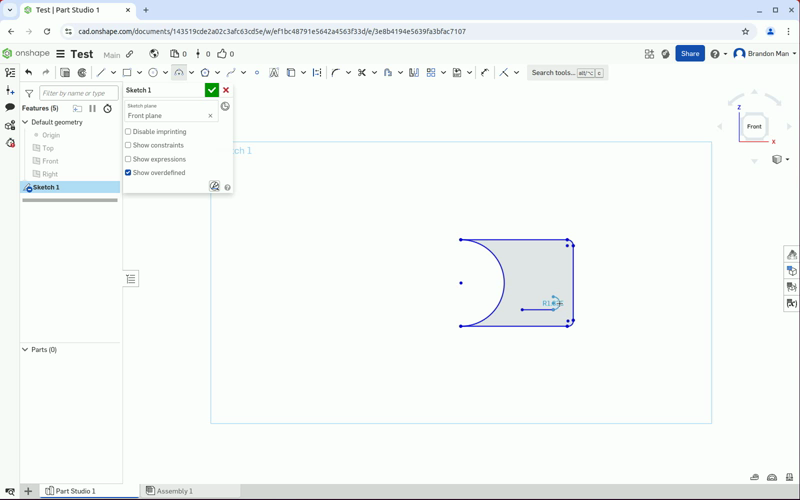
key_up(shift)
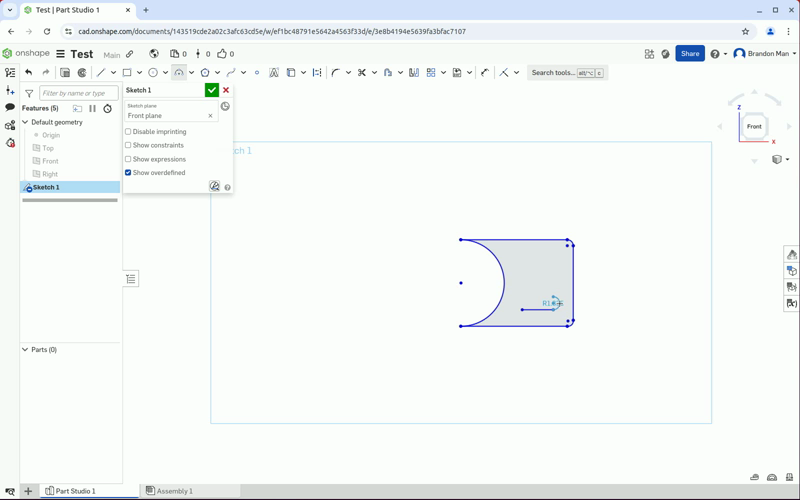
key(esc)
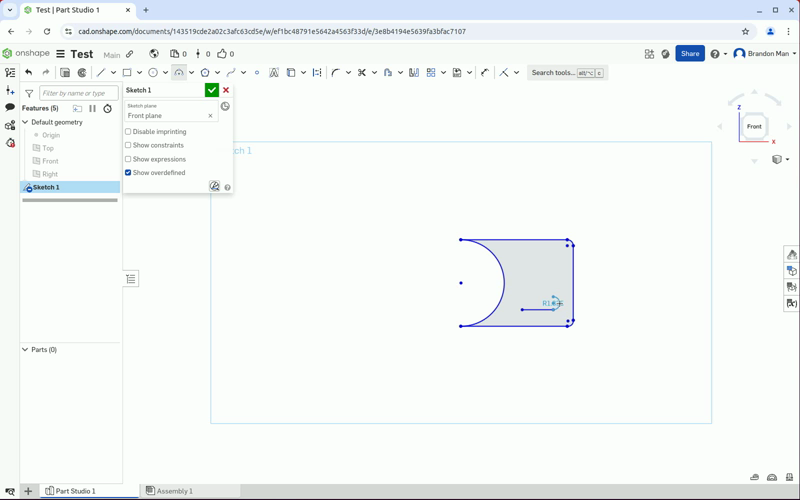
key(l)
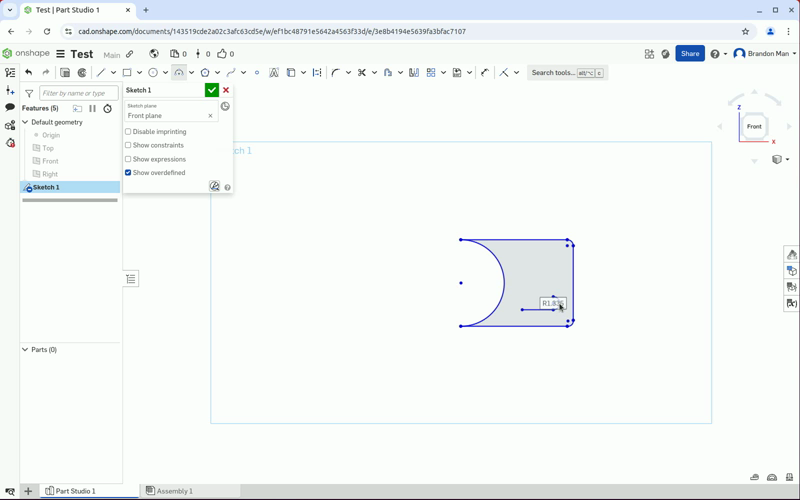
mouse_move(553, 296)
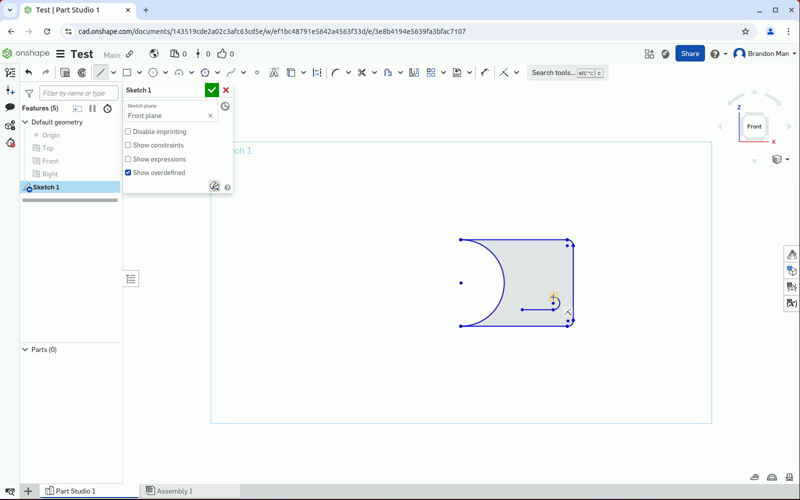
click(553, 296)
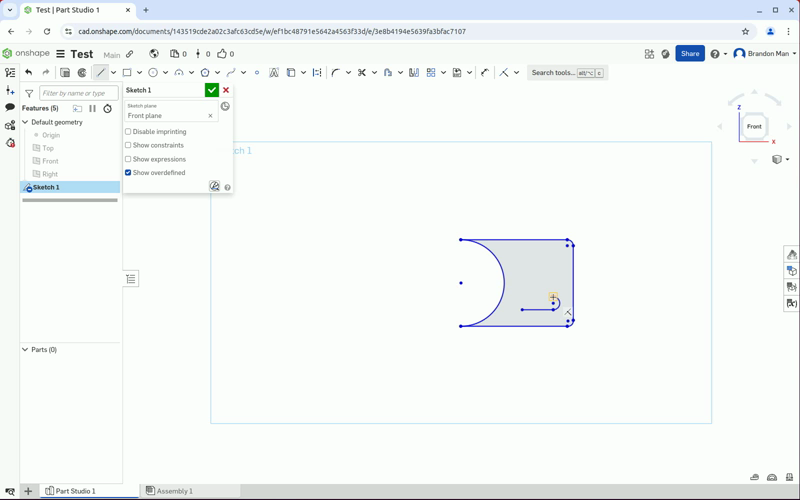
key_down(shift)
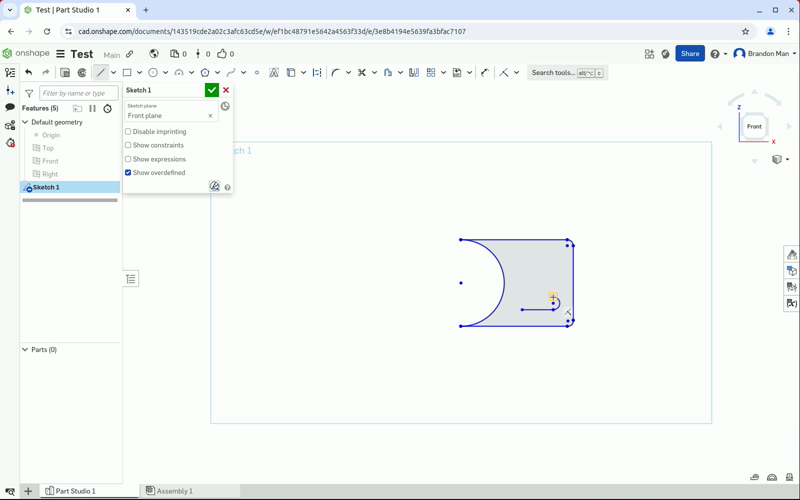
mouse_move(583, 296)
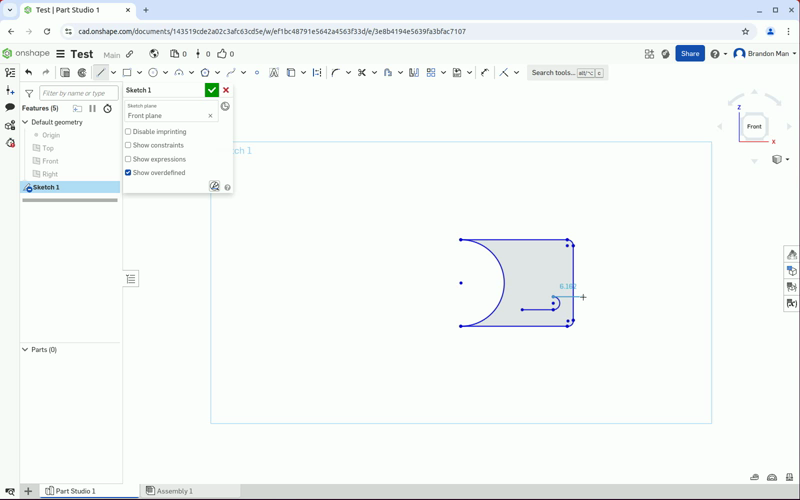
mouse_move(522, 296)
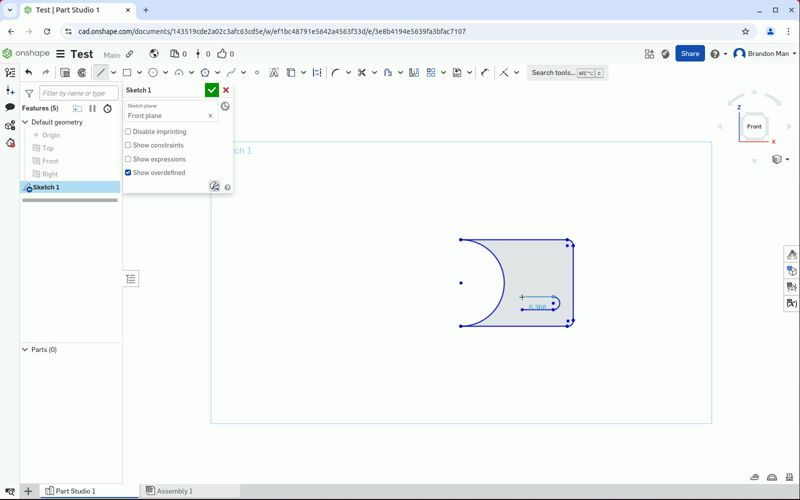
click(522, 296)
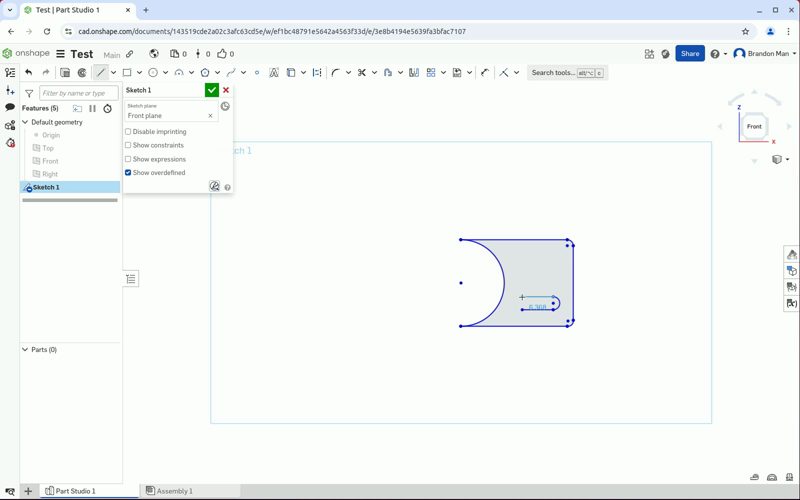
key_up(shift)
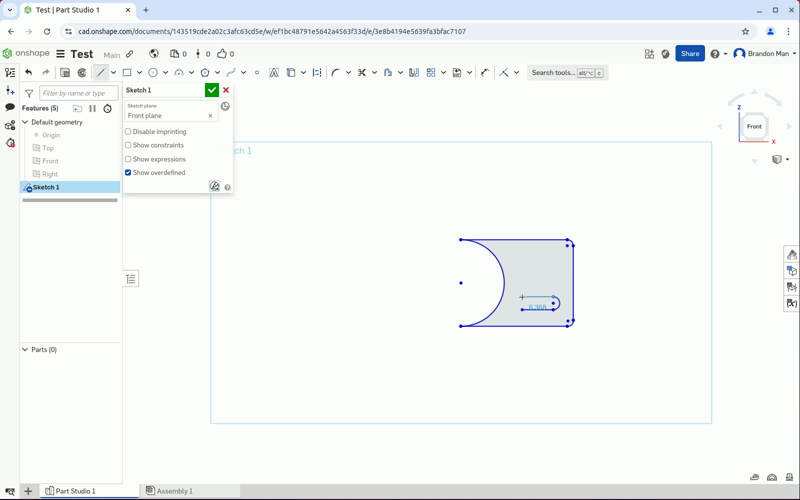
key(esc)
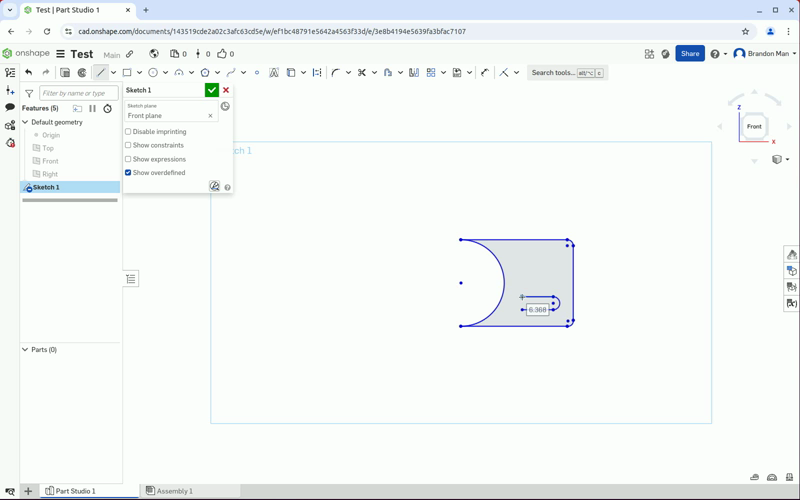
key(a)
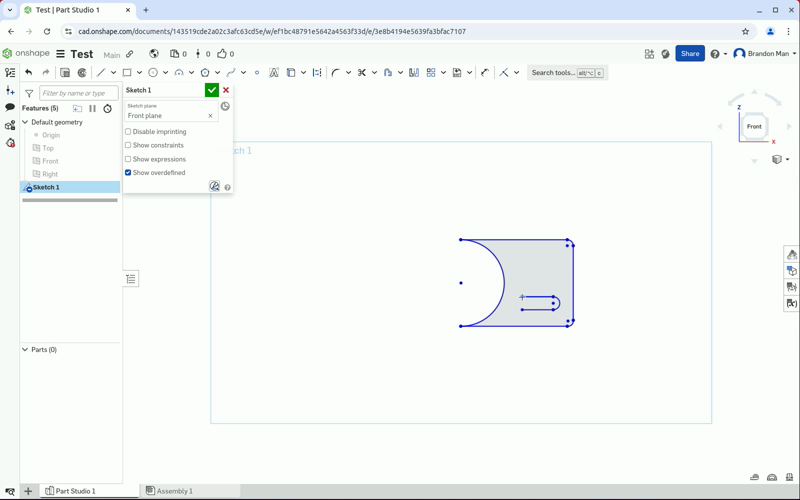
mouse_move(522, 296)
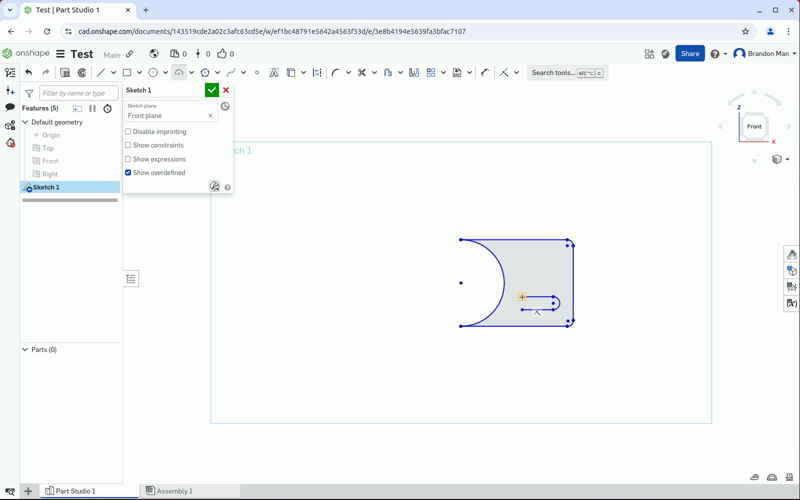
click(522, 296)
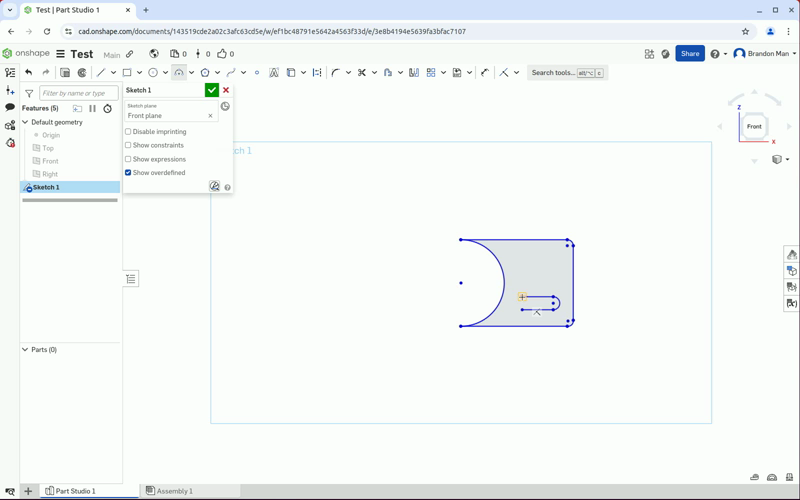
mouse_move(522, 309)
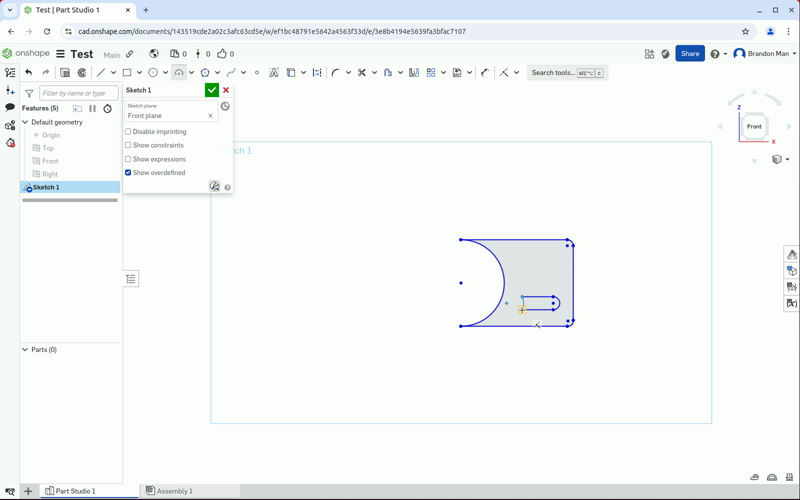
click(522, 309)
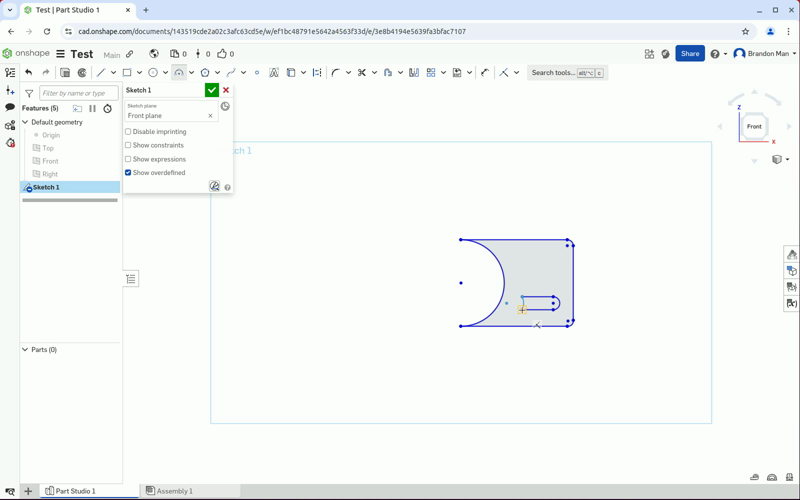
key_down(shift)
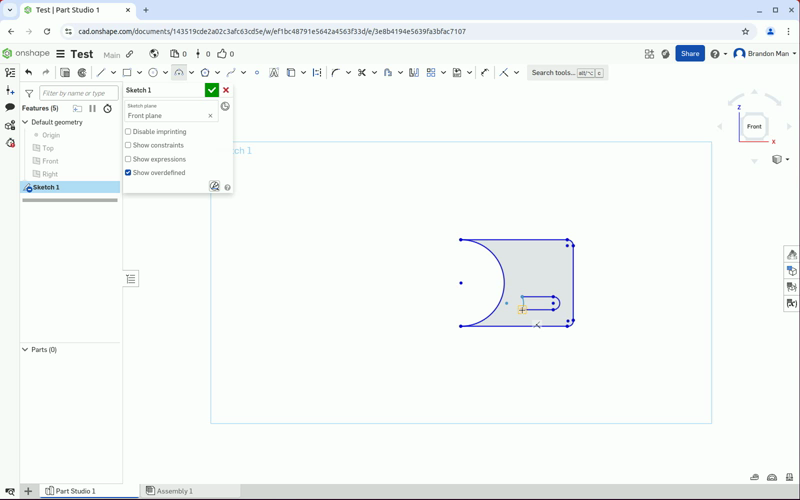
mouse_move(516, 303)
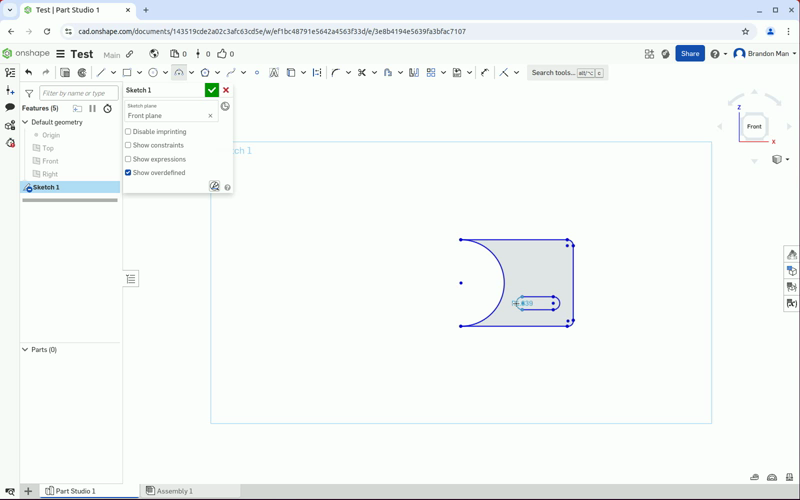
click(516, 303)
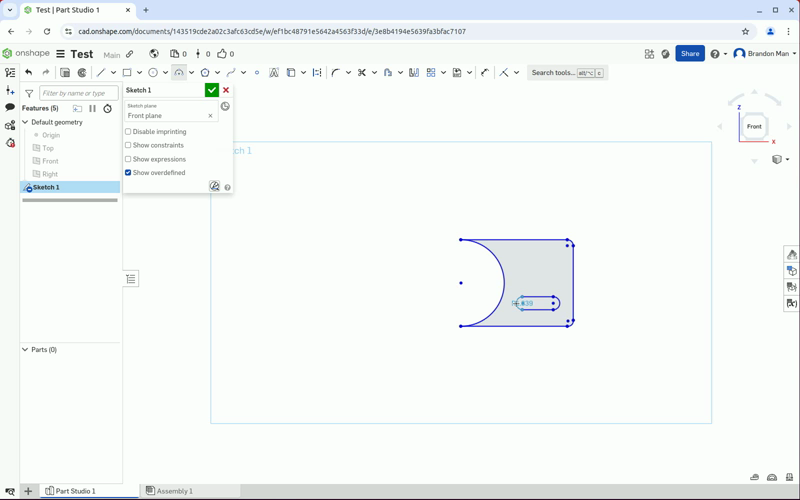
key_up(shift)
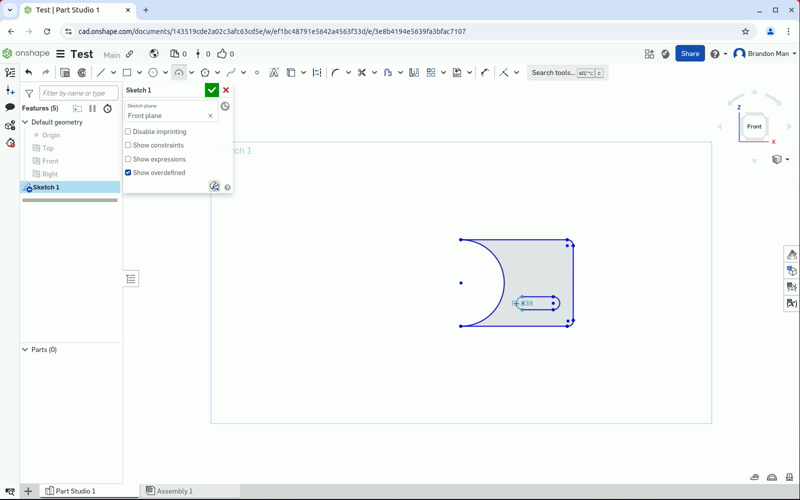
key(esc)
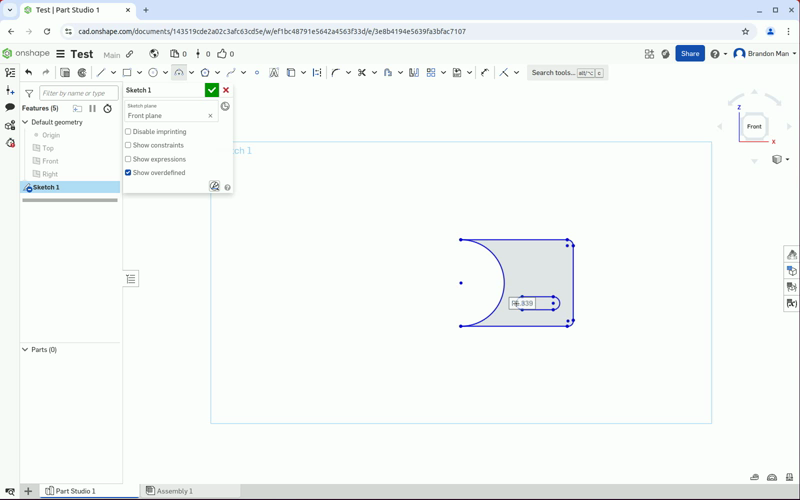
key(l)
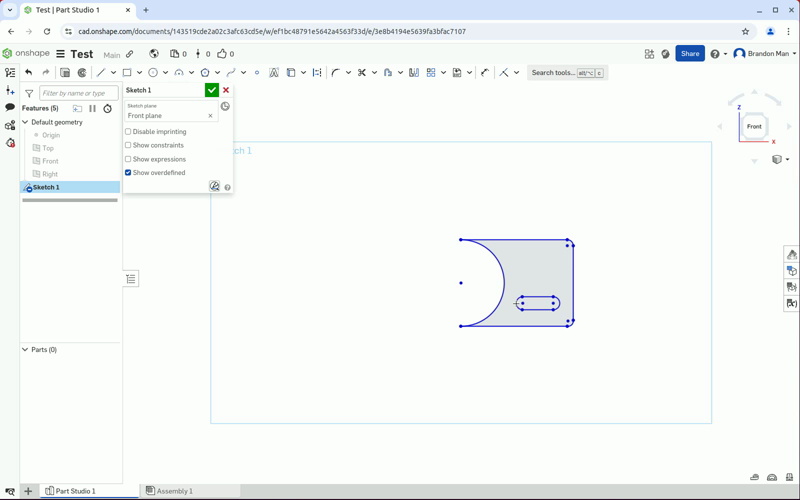
key_down(shift)
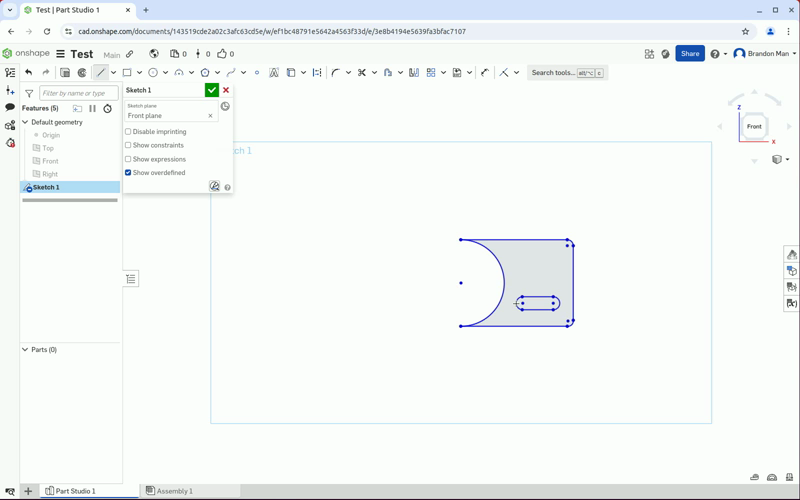
mouse_move(522, 268)
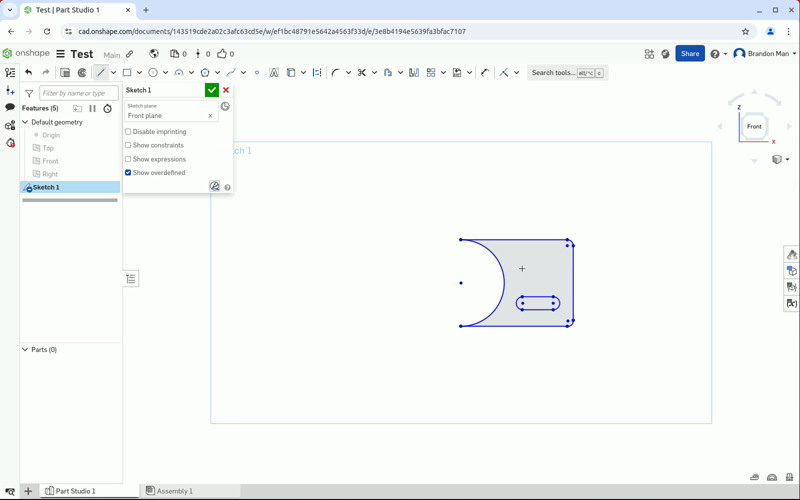
click(522, 268)
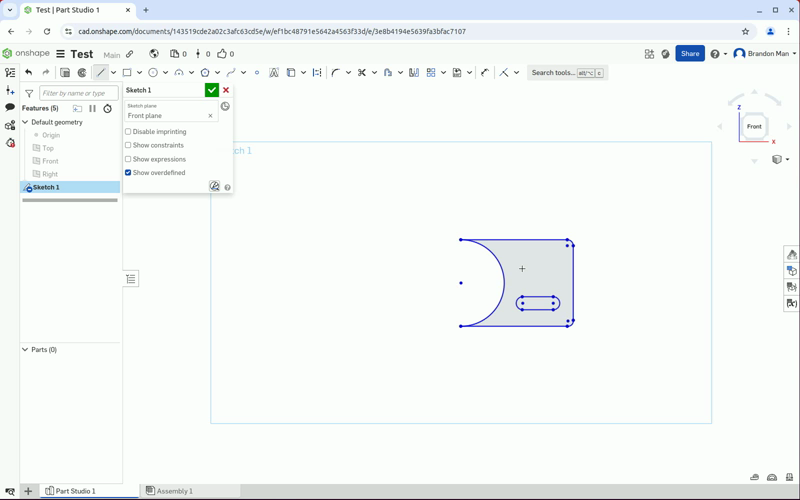
key_up(shift)
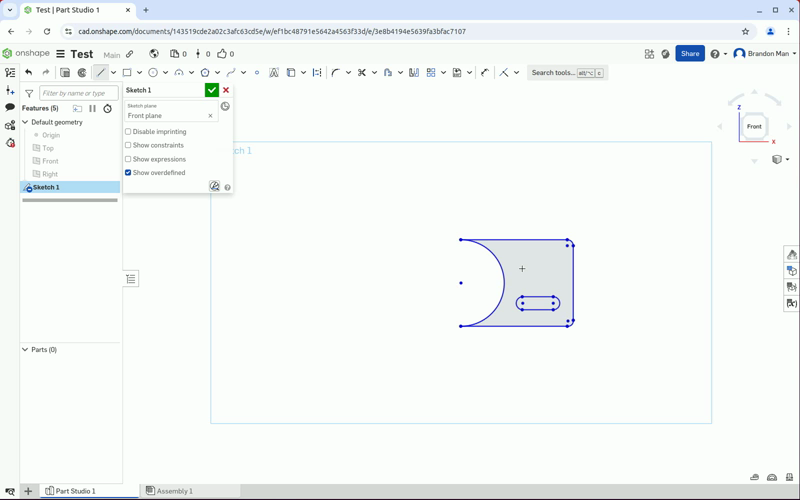
key_down(shift)
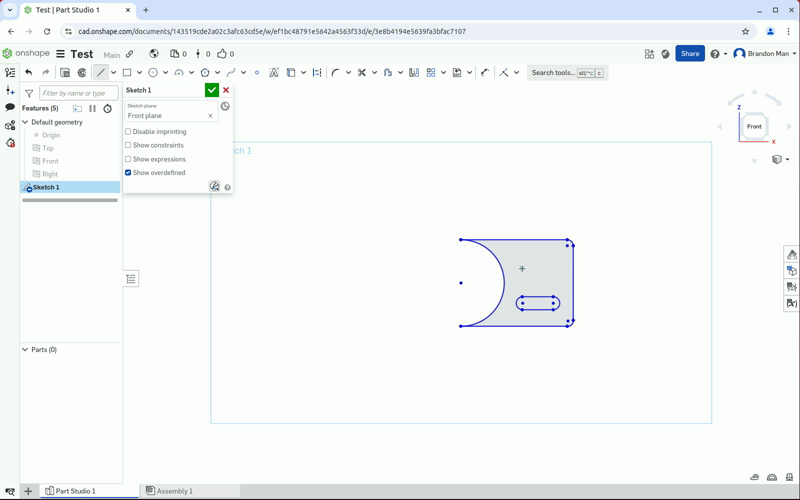
mouse_move(552, 268)
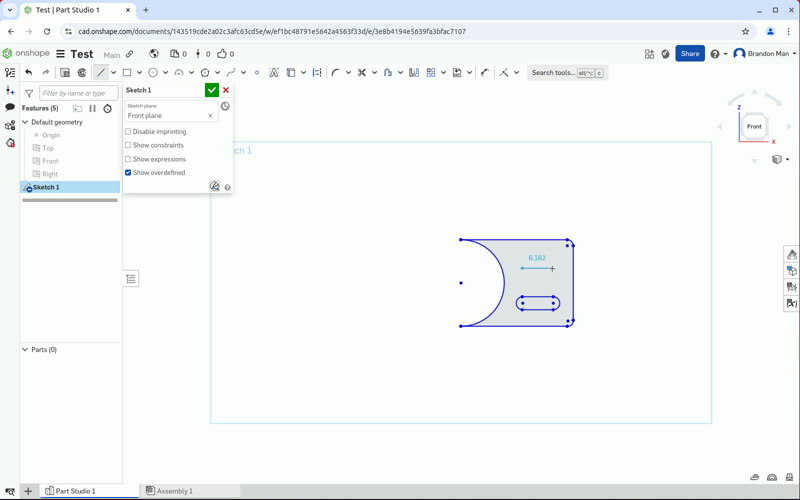
mouse_move(553, 268)
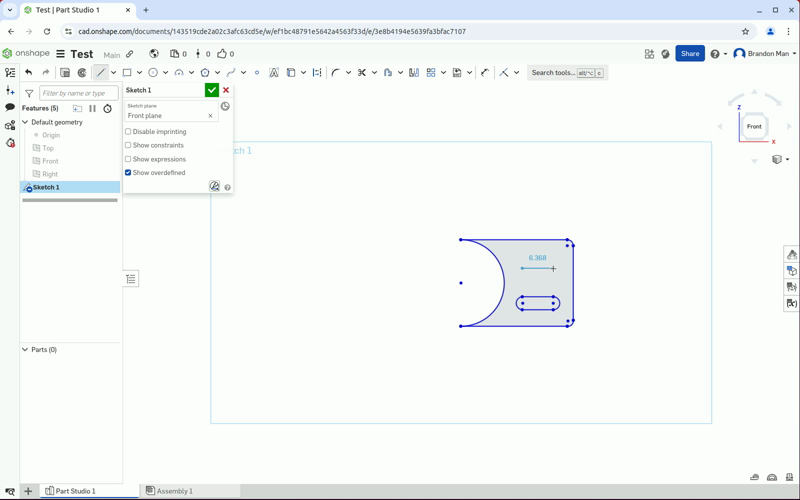
click(553, 268)
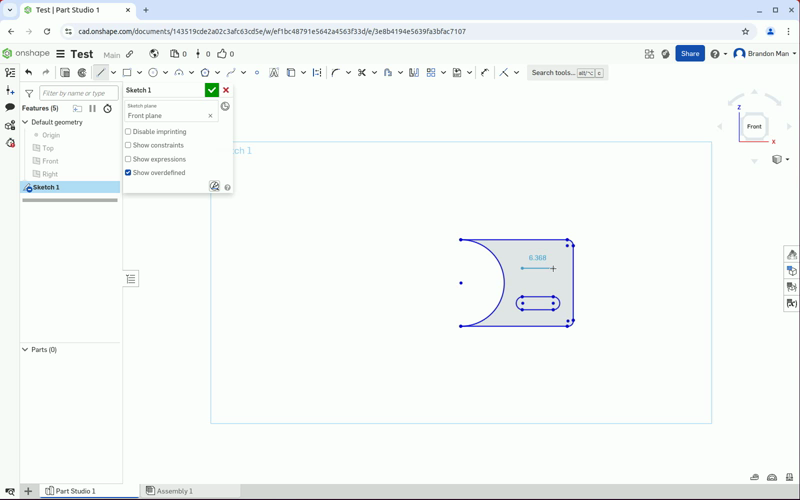
key_up(shift)
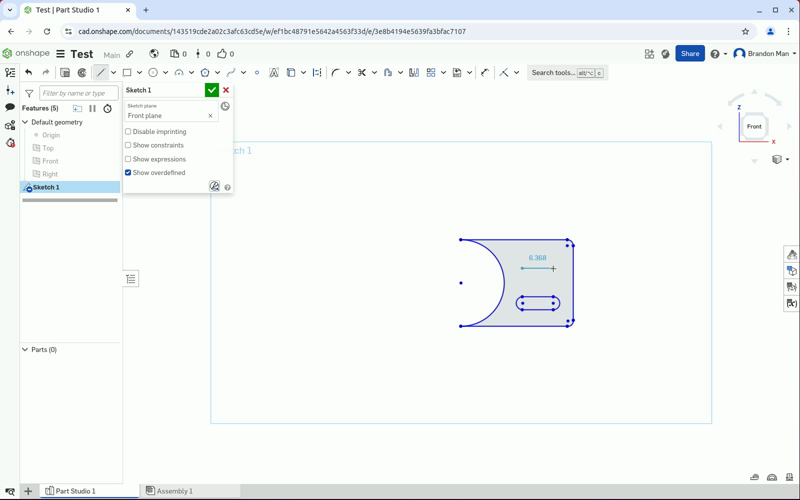
key(esc)
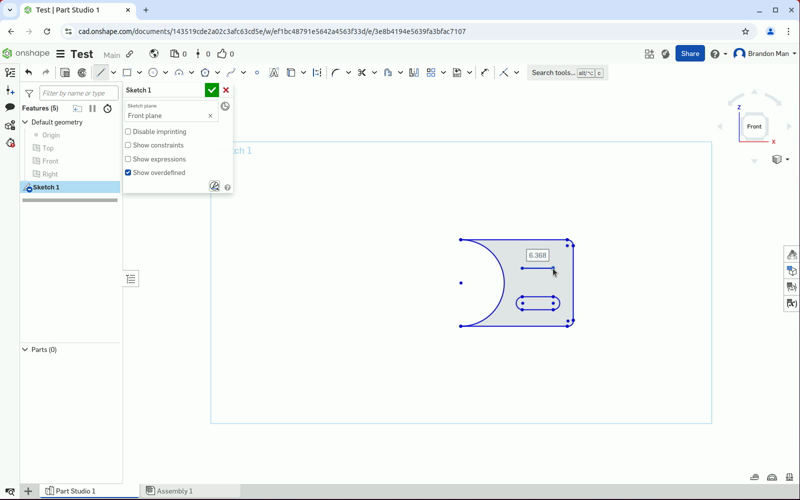
key(a)
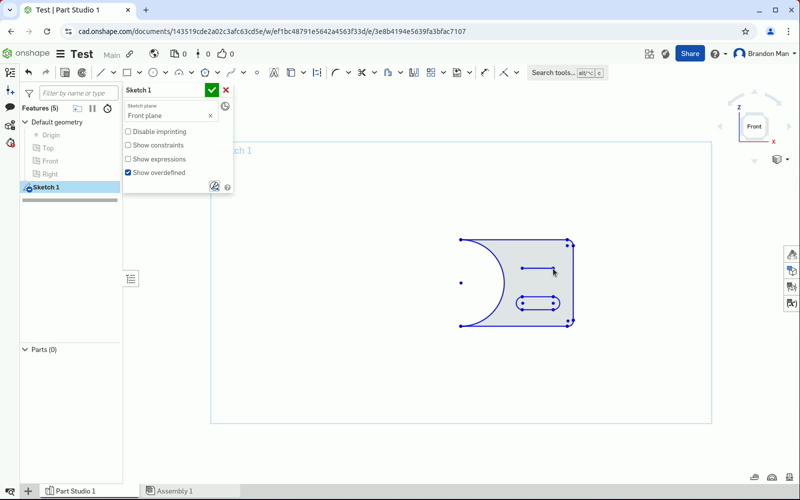
mouse_move(553, 268)
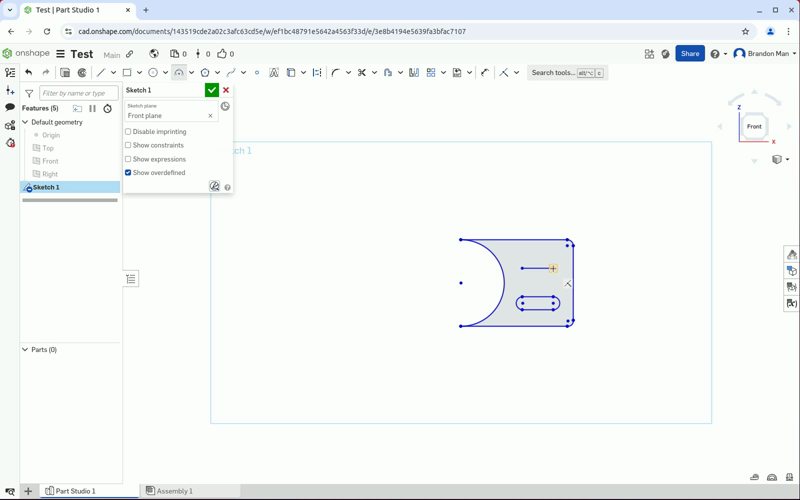
click(553, 268)
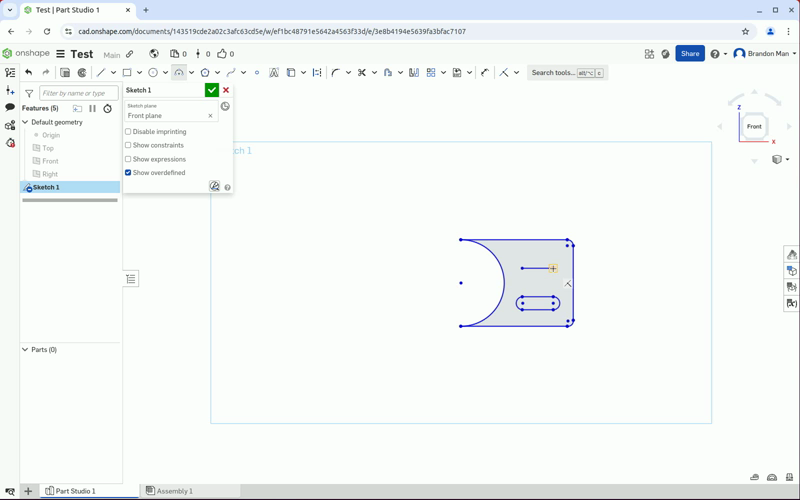
key_down(shift)
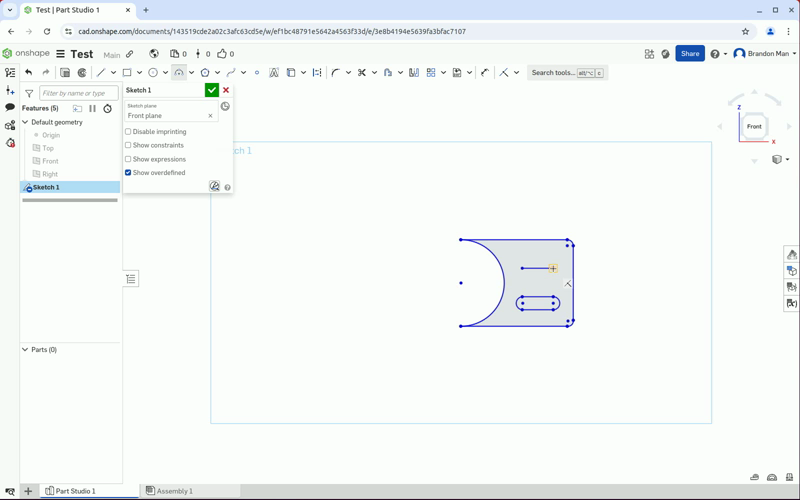
mouse_move(553, 256)
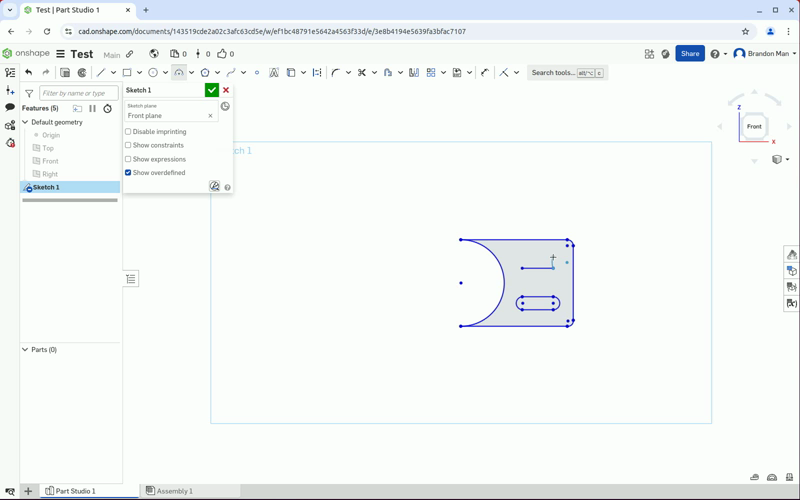
click(553, 256)
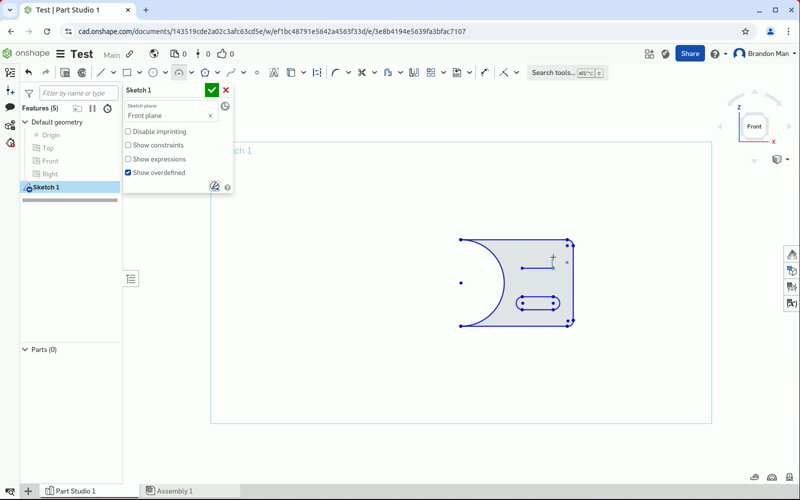
mouse_move(559, 262)
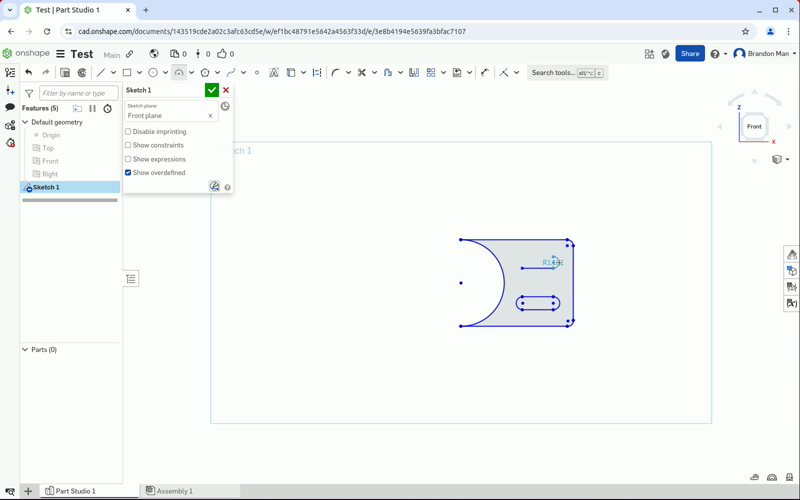
click(559, 262)
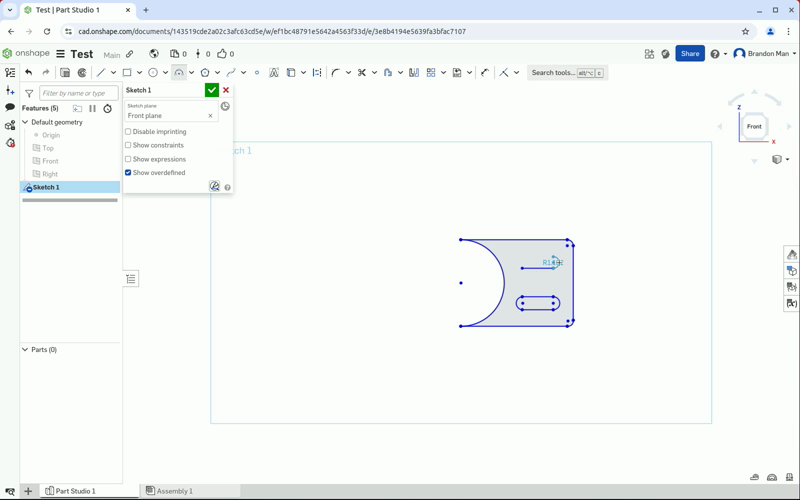
key_up(shift)
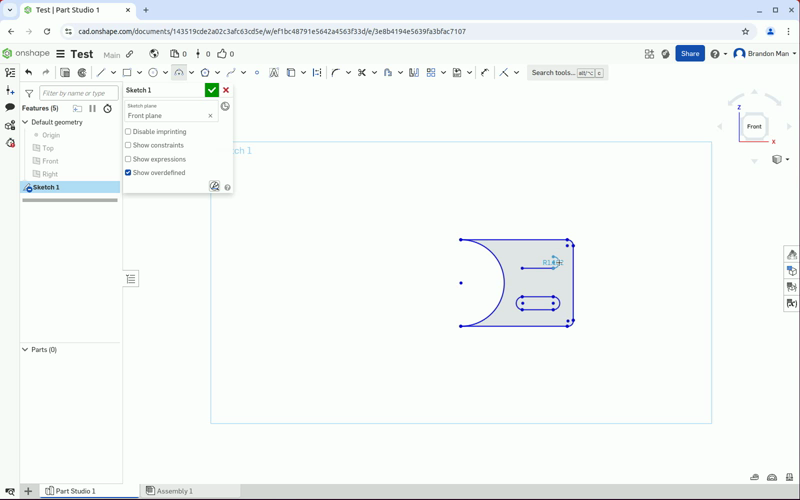
key(esc)
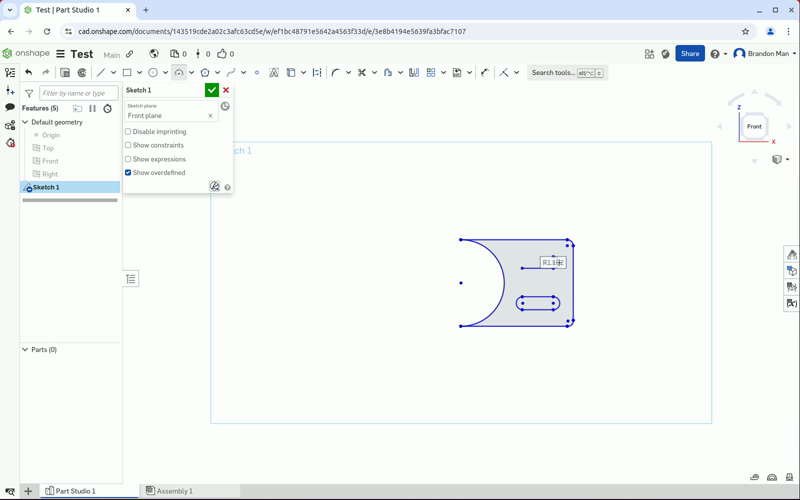
key(l)
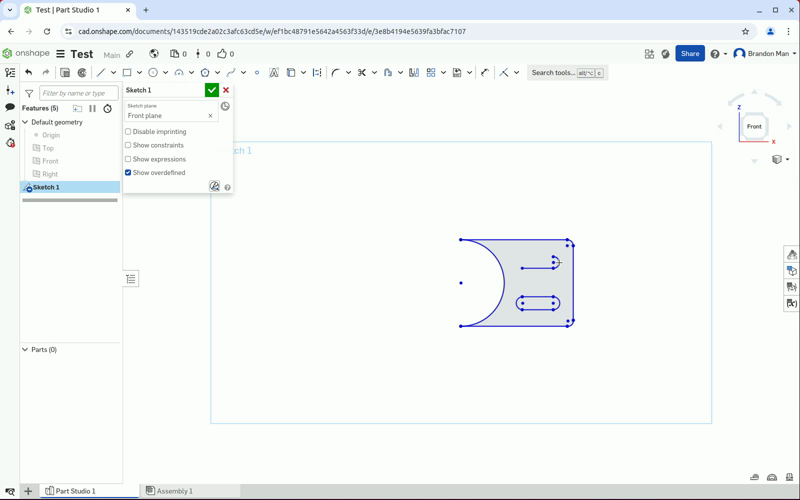
mouse_move(553, 256)
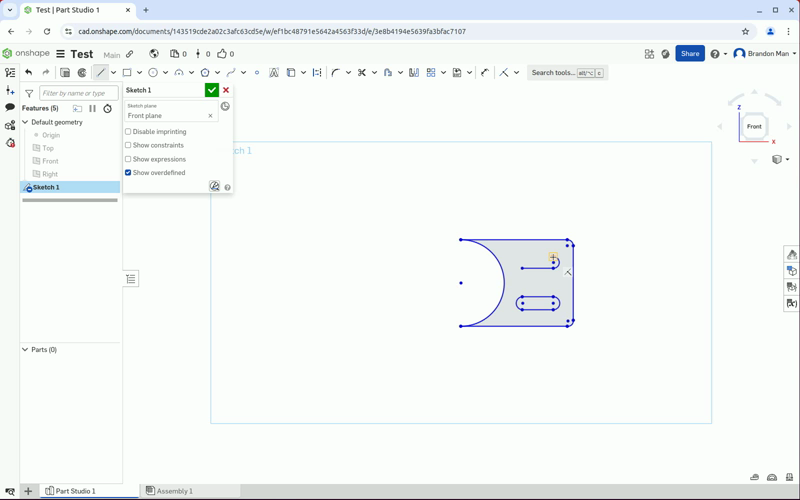
click(553, 256)
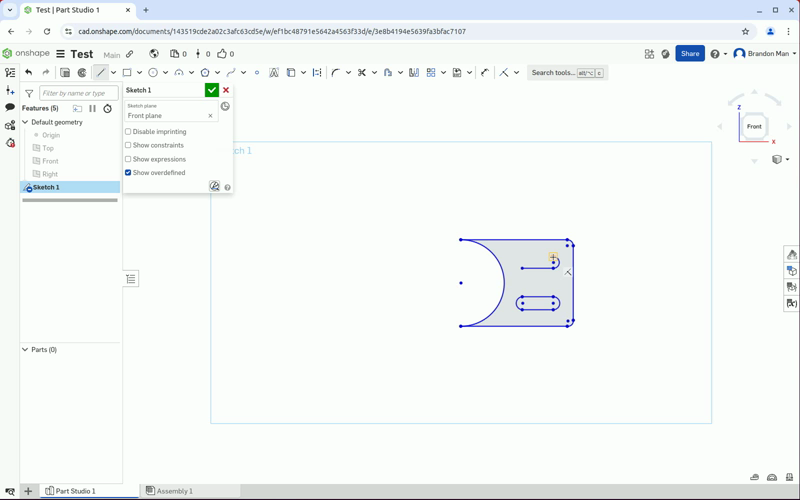
key_down(shift)
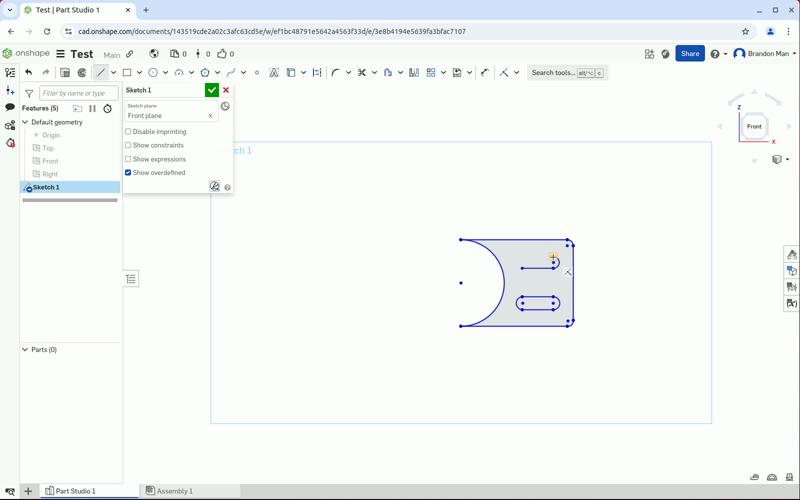
mouse_move(583, 256)
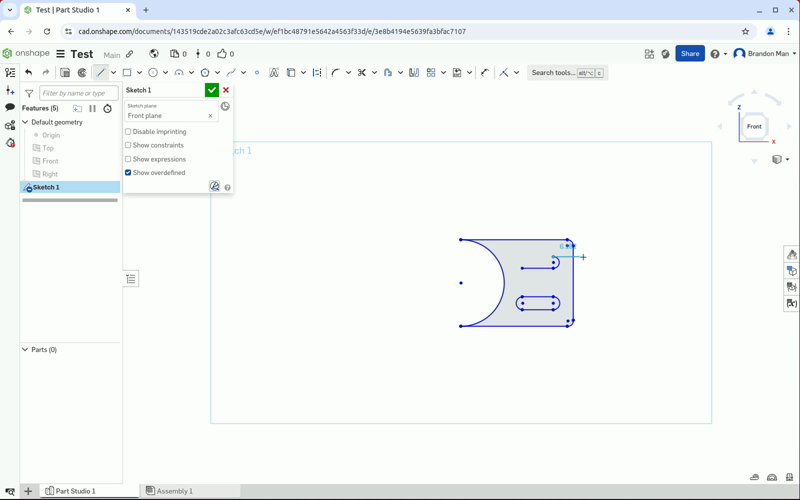
mouse_move(522, 256)
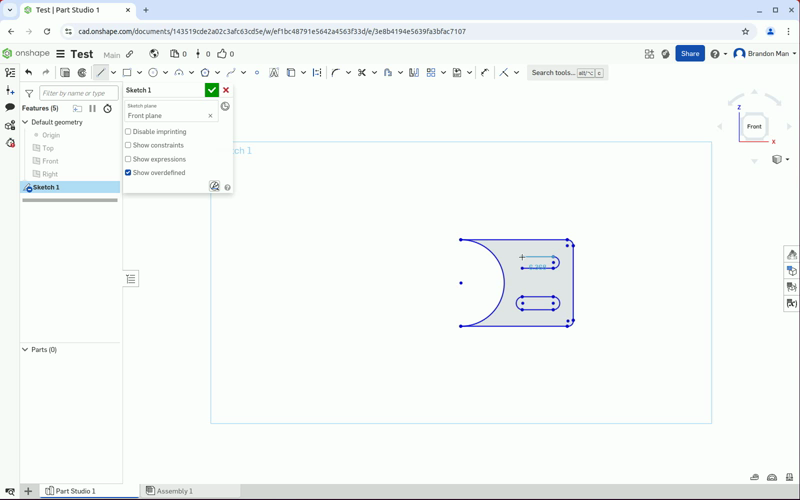
click(522, 256)
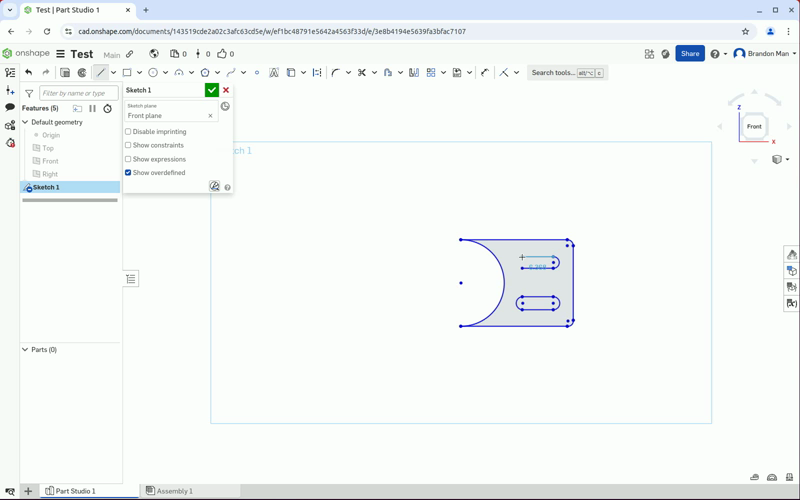
key_up(shift)
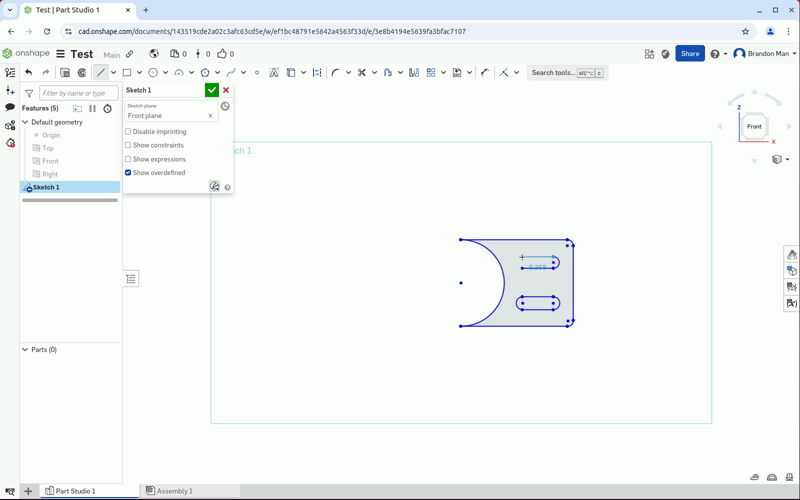
key(esc)
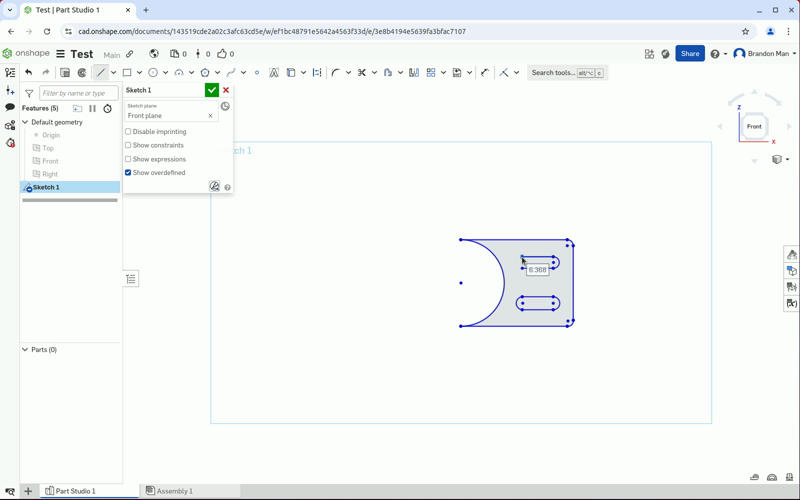
key(a)
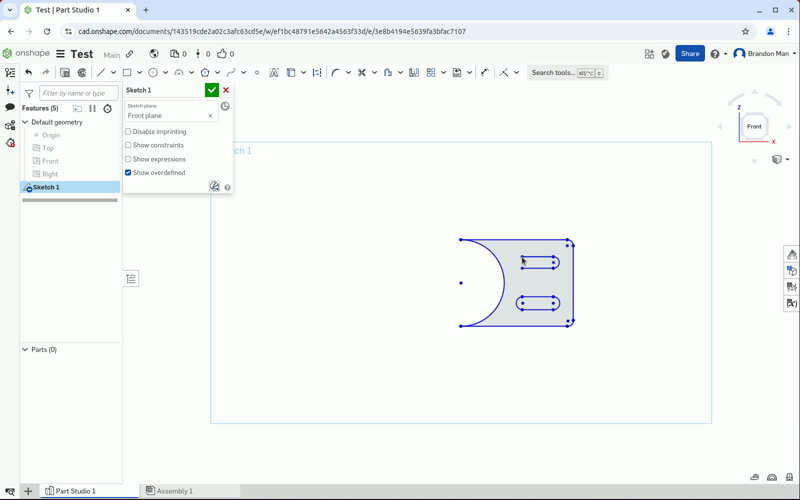
mouse_move(522, 256)
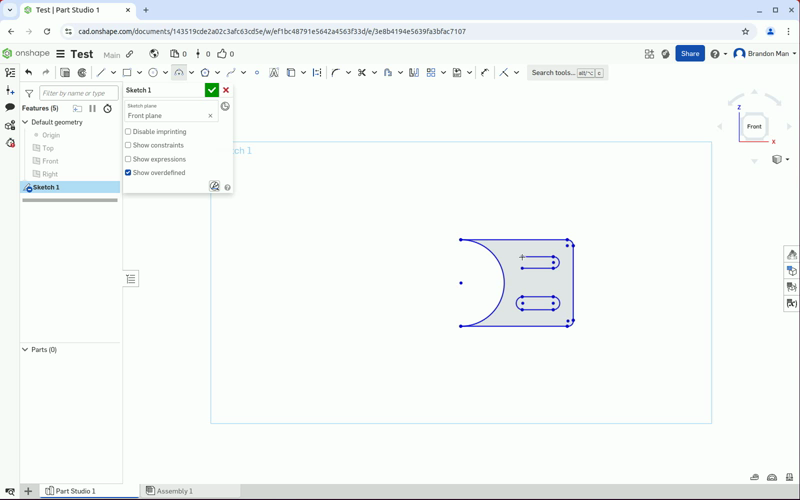
click(522, 256)
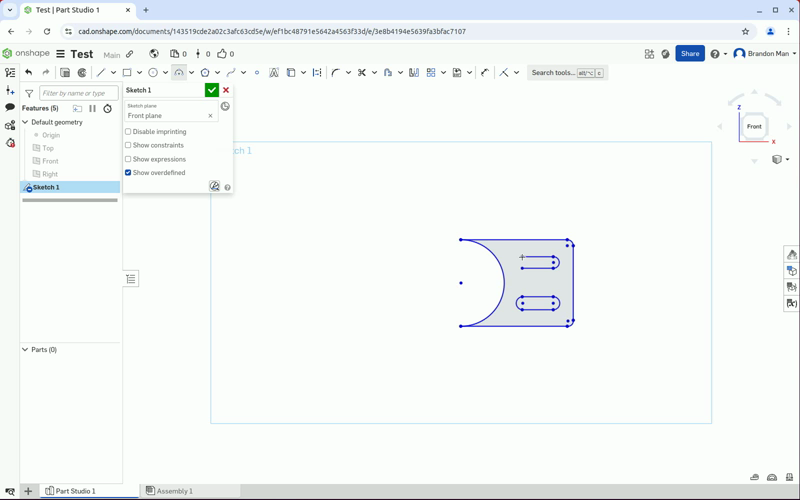
mouse_move(522, 268)
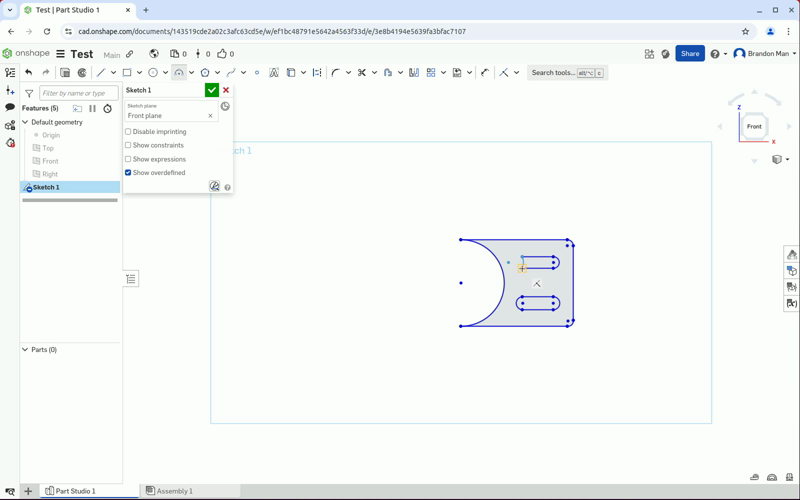
click(522, 268)
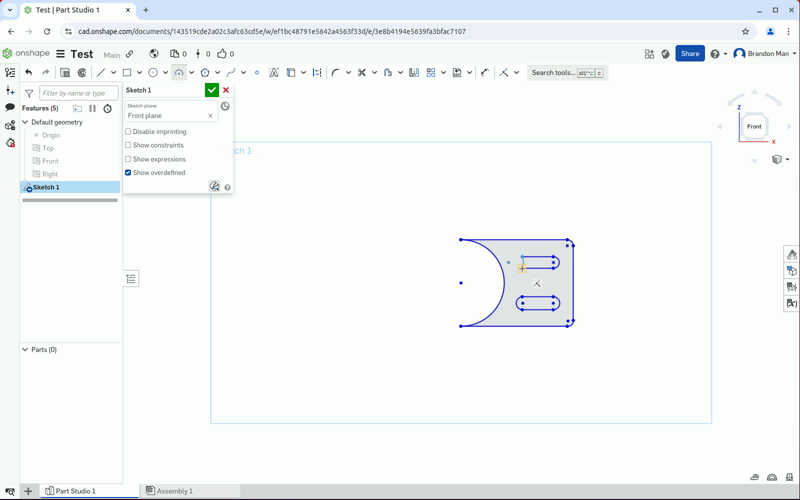
key_down(shift)
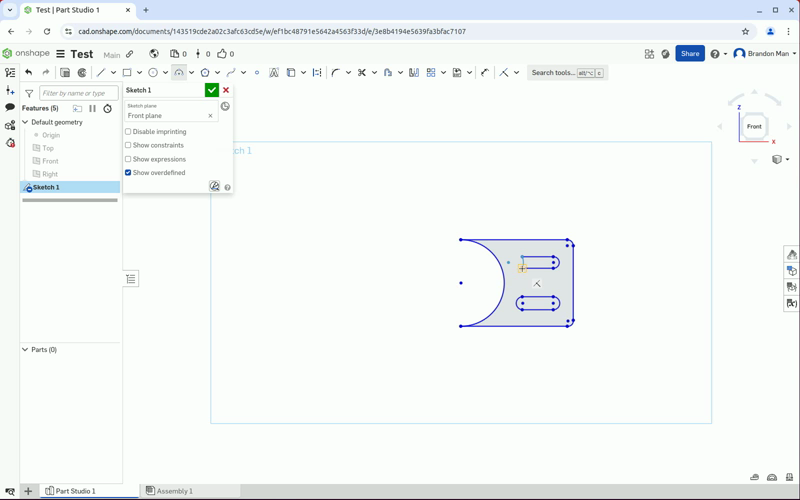
mouse_move(516, 262)
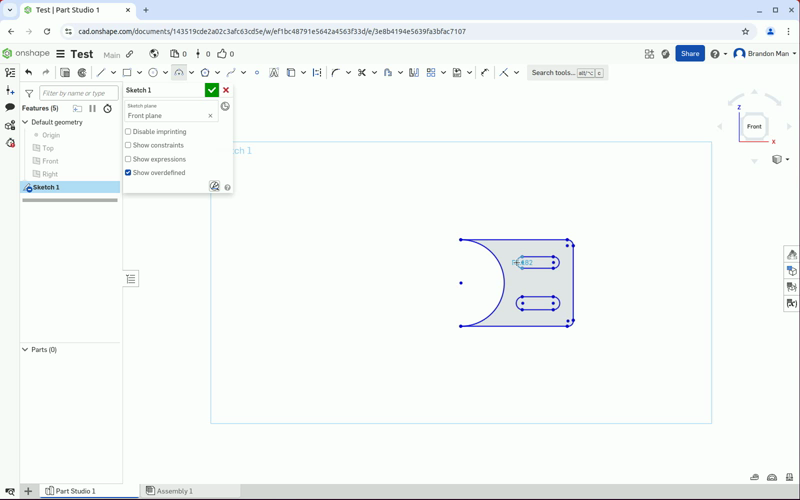
click(516, 262)
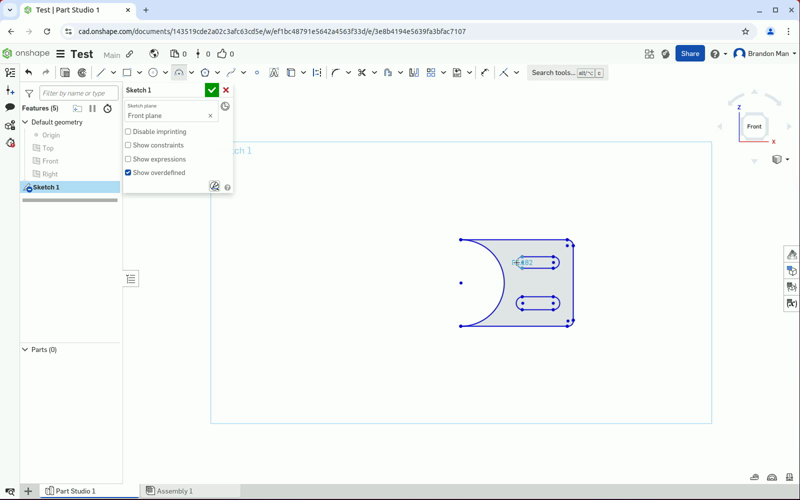
key_up(shift)
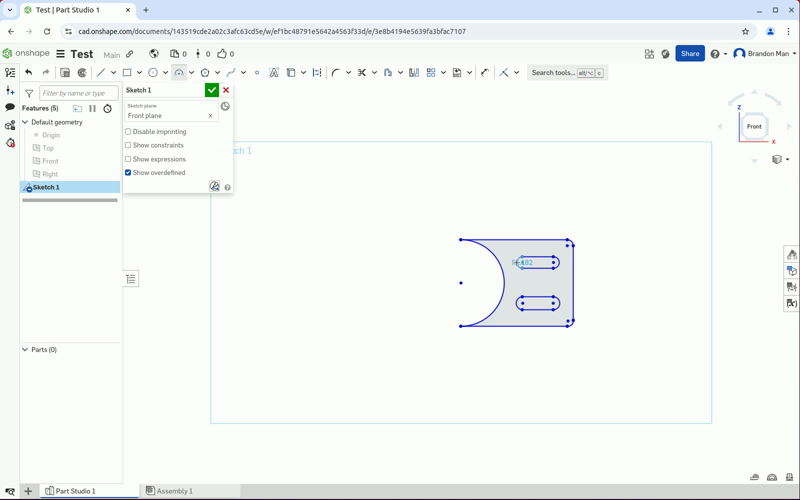
key(esc)
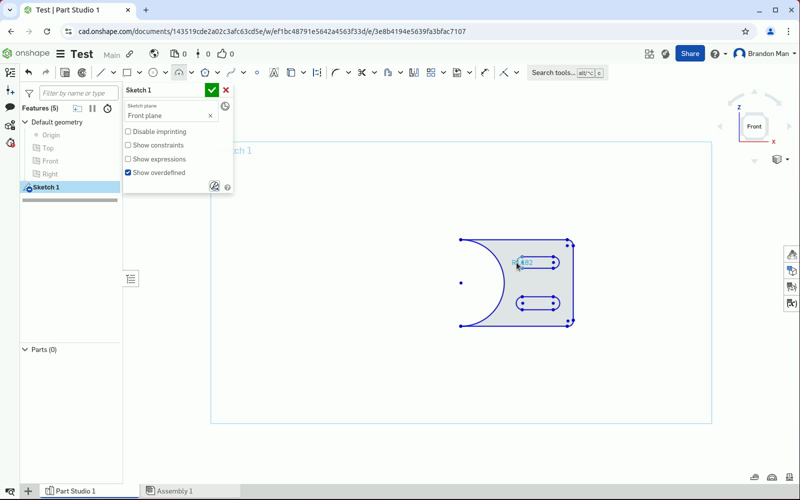
mouse_move(531, 276)
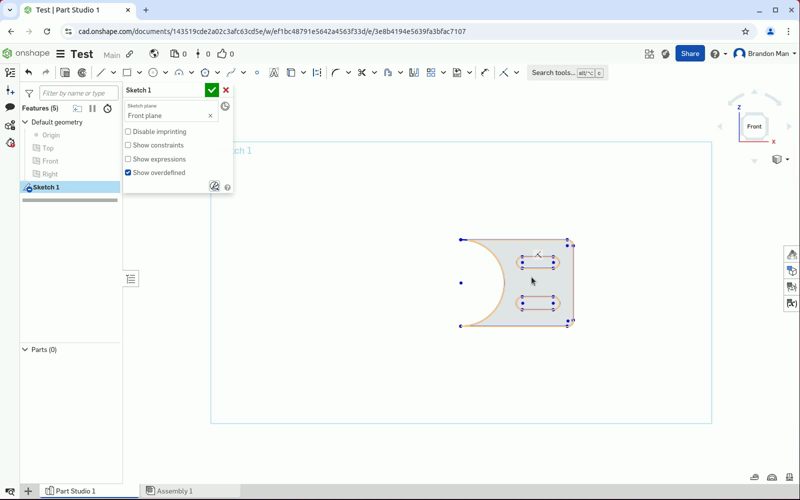
click(531, 276)
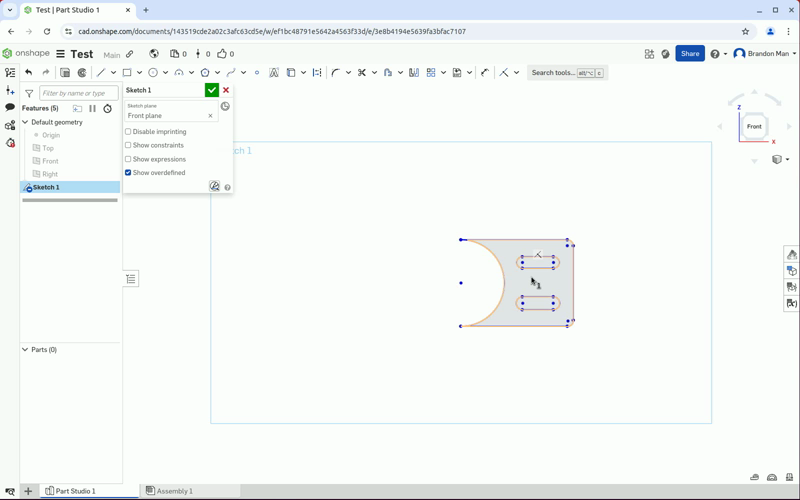
mouse_move(73, 352)
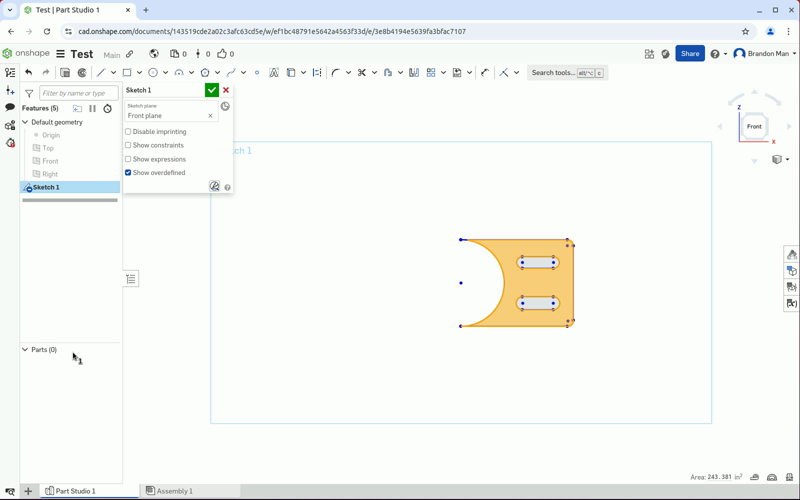
key(shift+y)
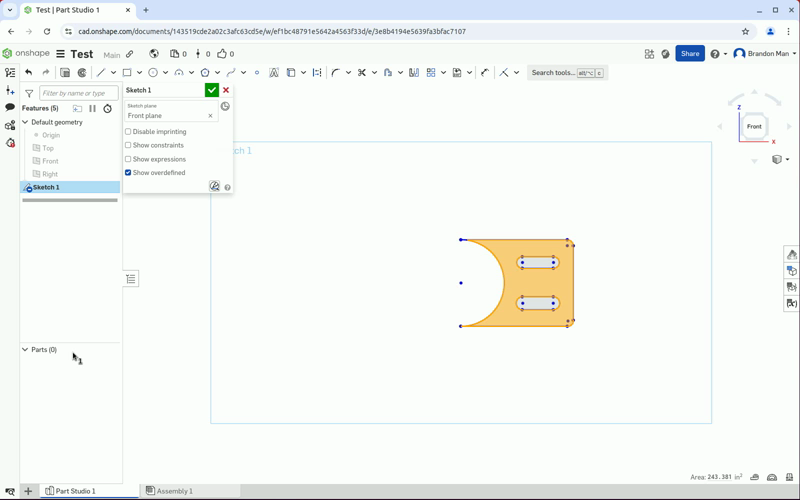
key(shift+e)
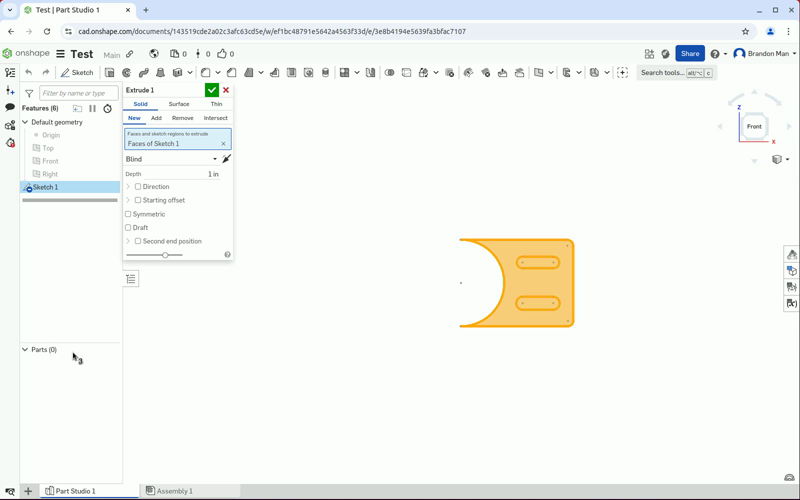
mouse_move(143, 106)
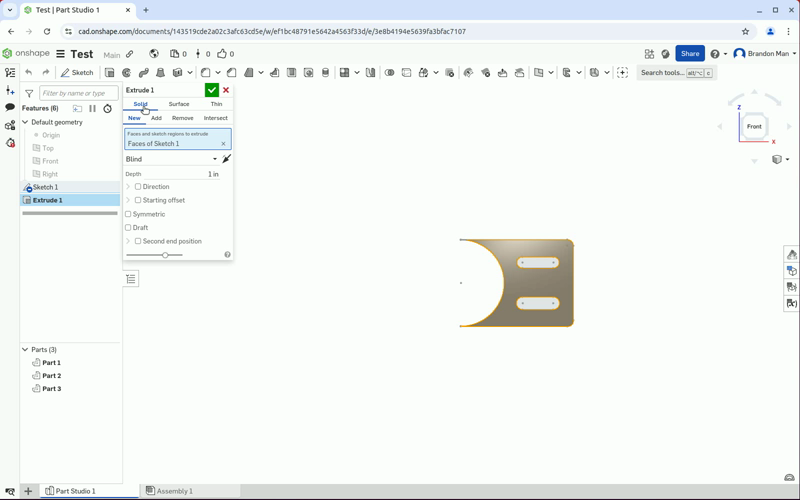
click(143, 106)
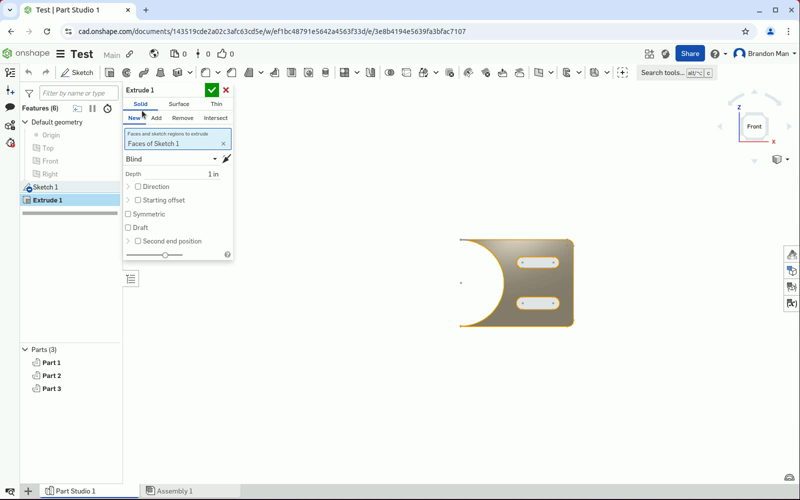
mouse_move(137, 120)
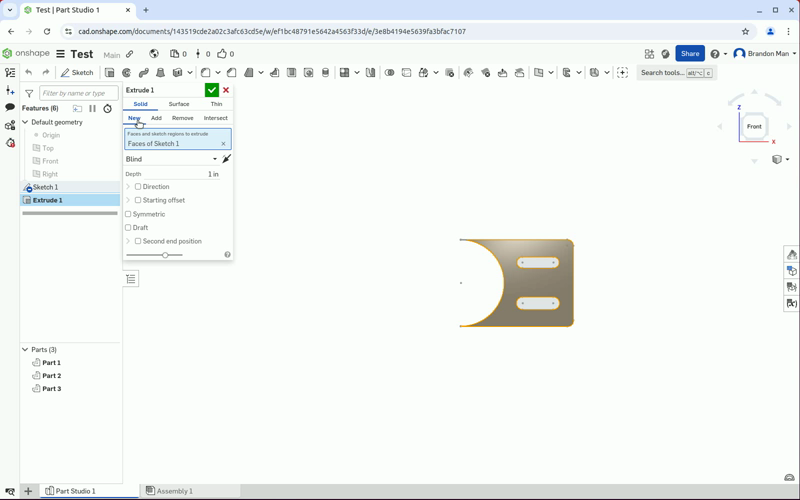
click(137, 120)
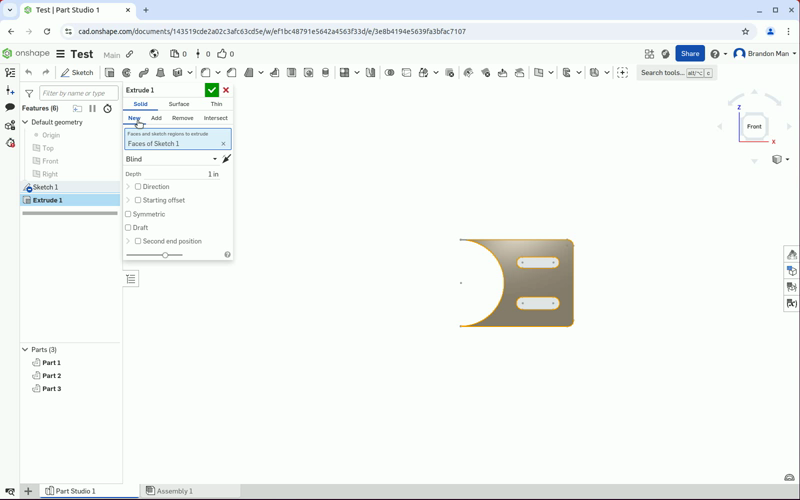
key(tab, 4)
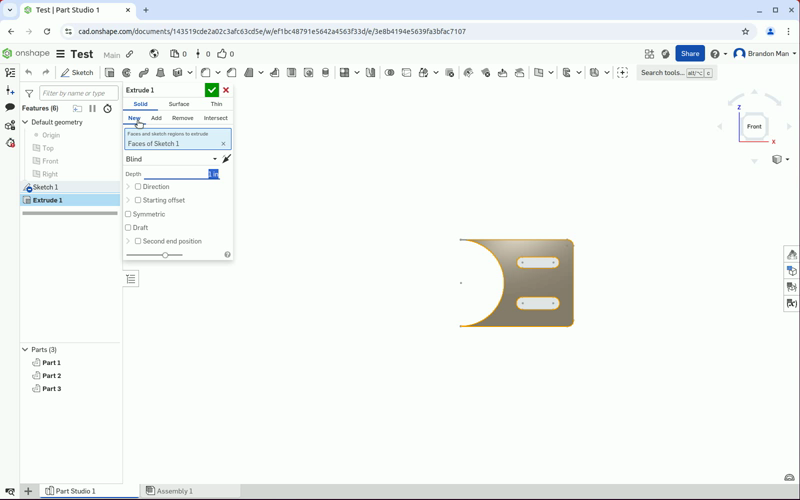
text(10.591)
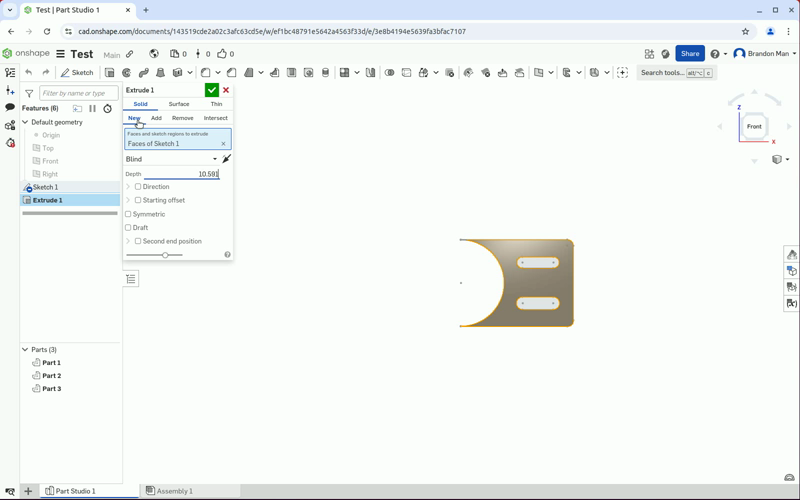
key(enter)
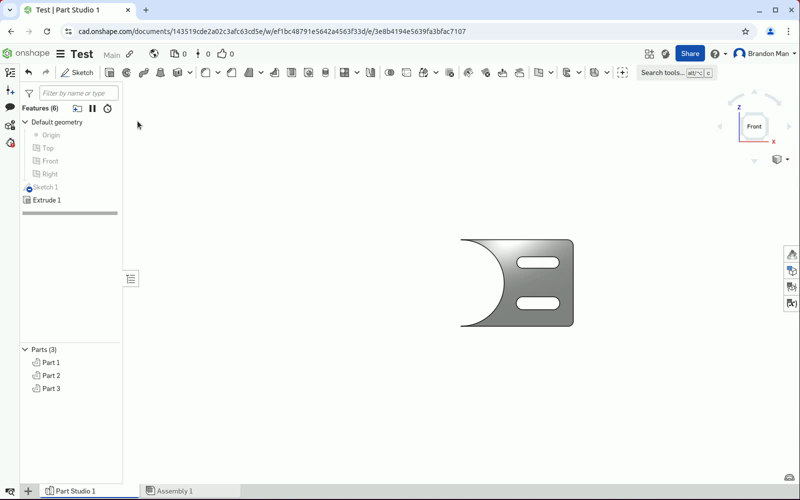
key(shift+h)
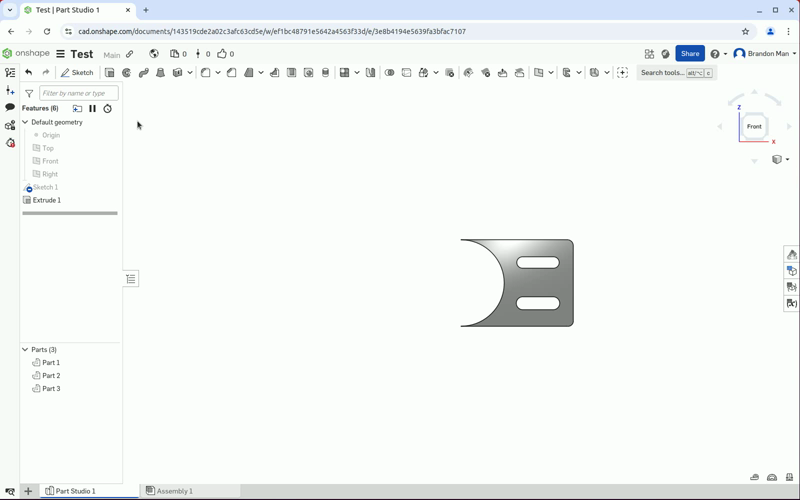
key(shift+h)
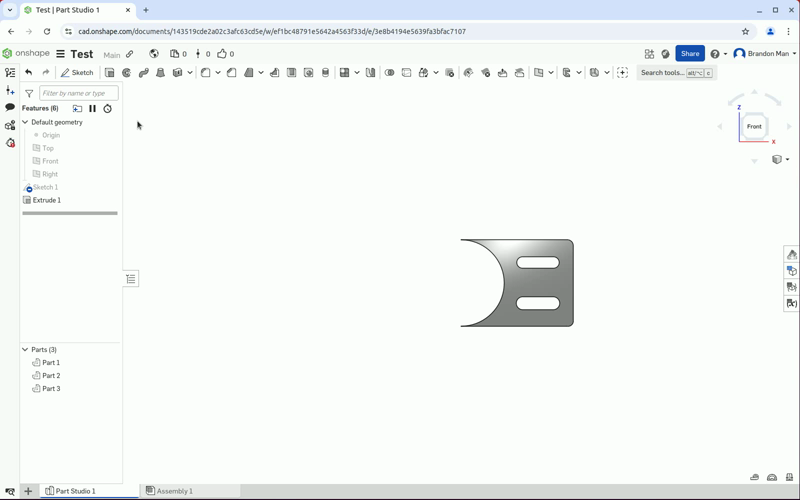
mouse_move(73, 189)
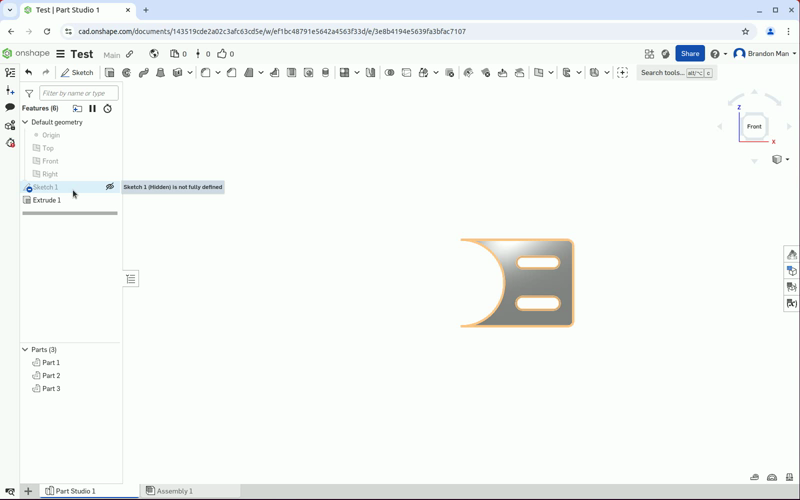
click(73, 189)
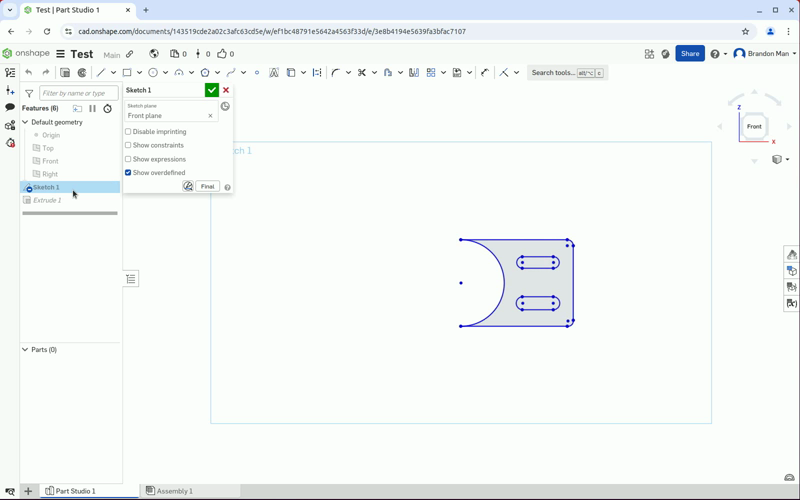
mouse_move(229, 92)
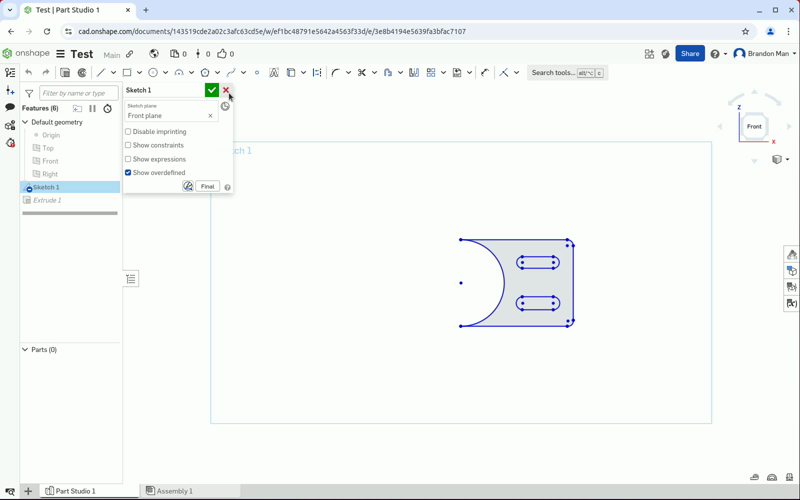
click(229, 92)
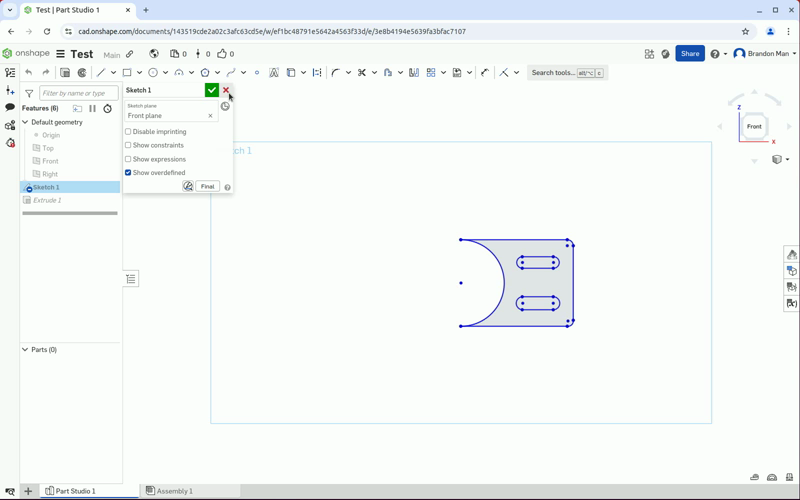
key(shift+s)
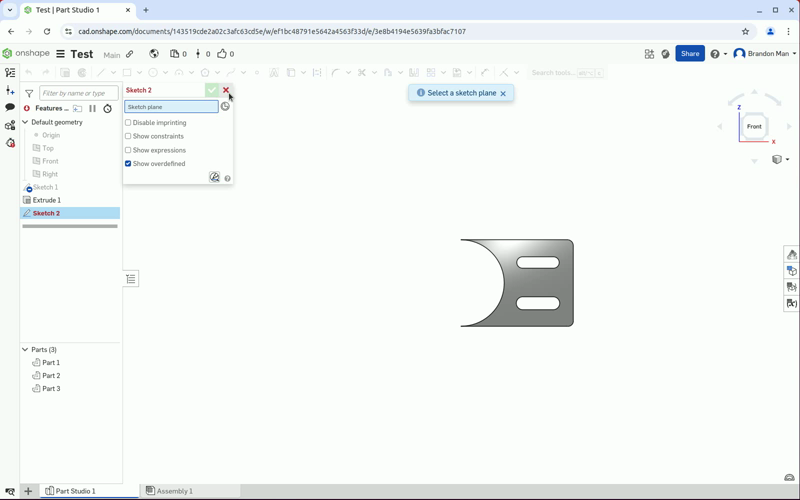
mouse_move(73, 163)
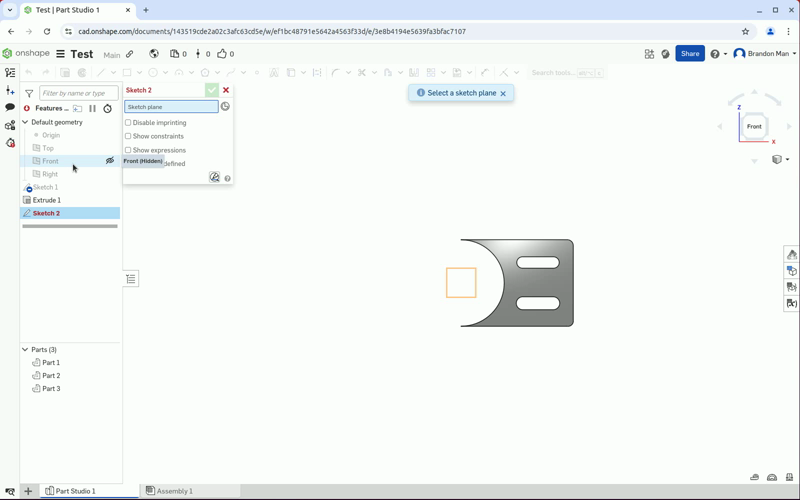
click(73, 163)
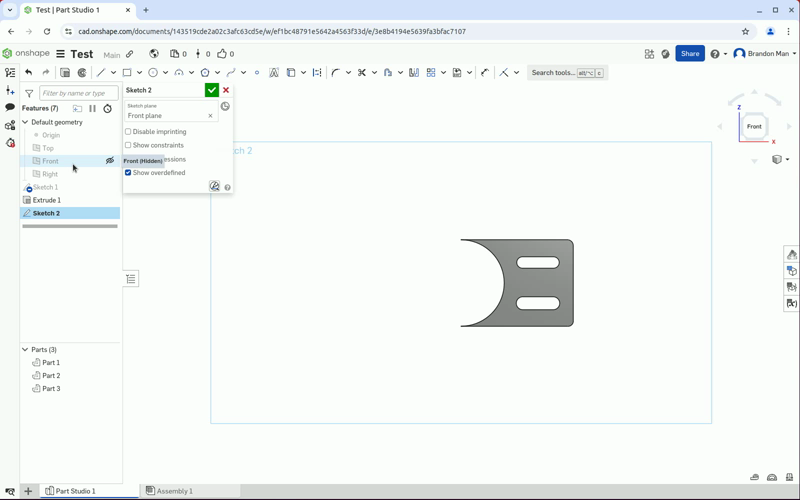
mouse_move(73, 352)
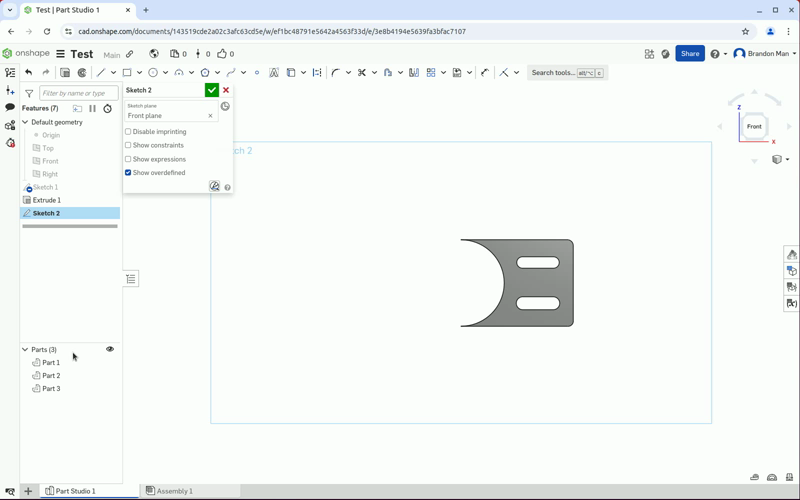
key(y)
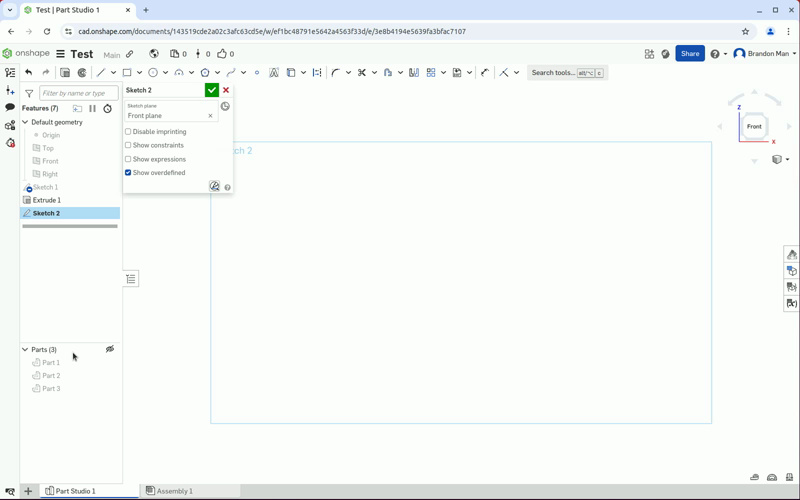
key(c)
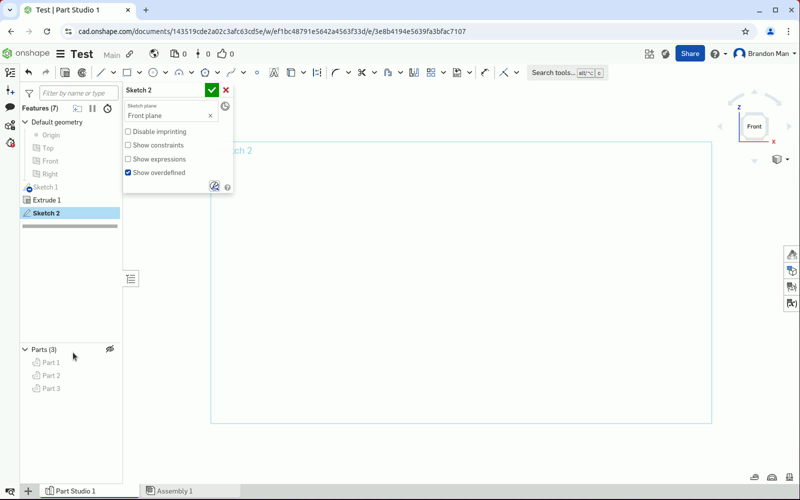
key_down(shift)
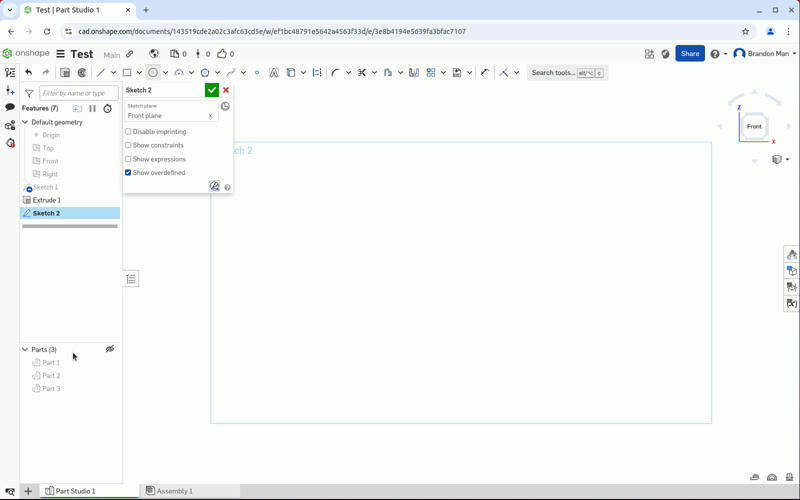
mouse_move(461, 282)
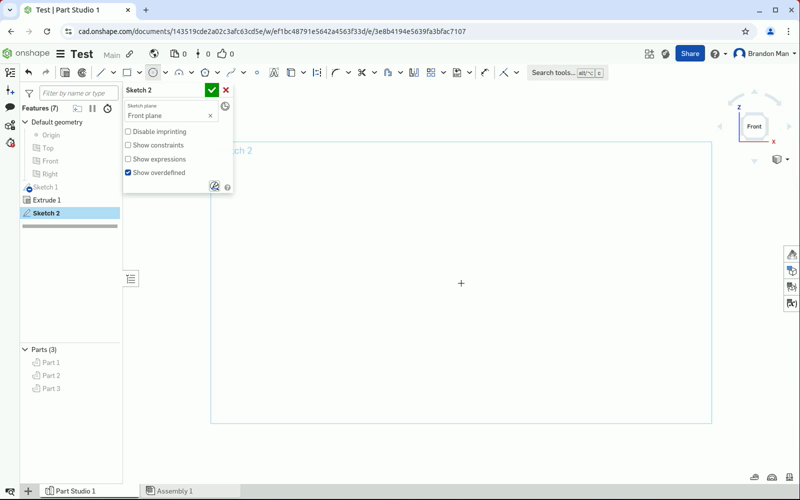
click(461, 282)
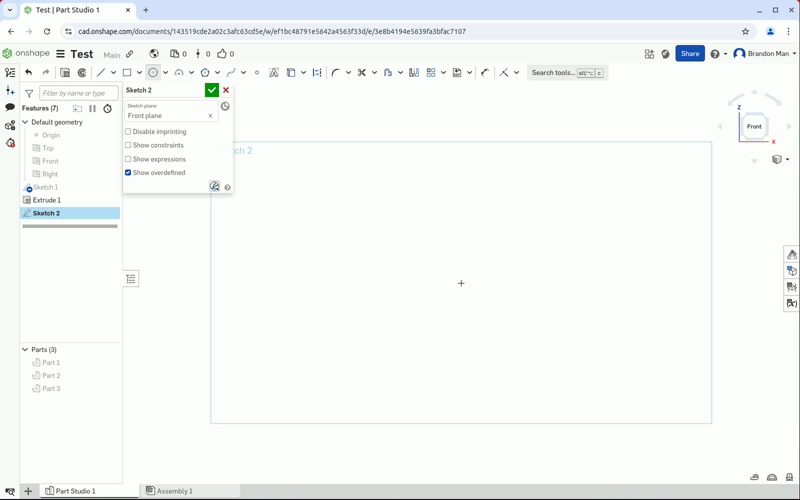
key_up(shift)
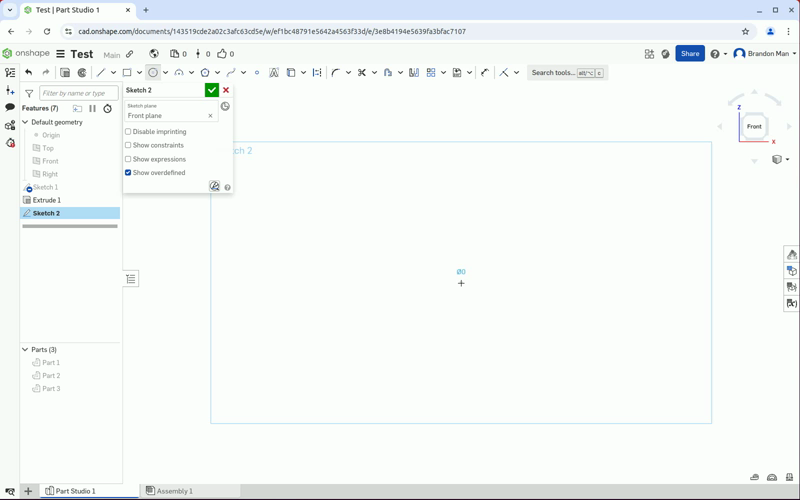
mouse_move(505, 282)
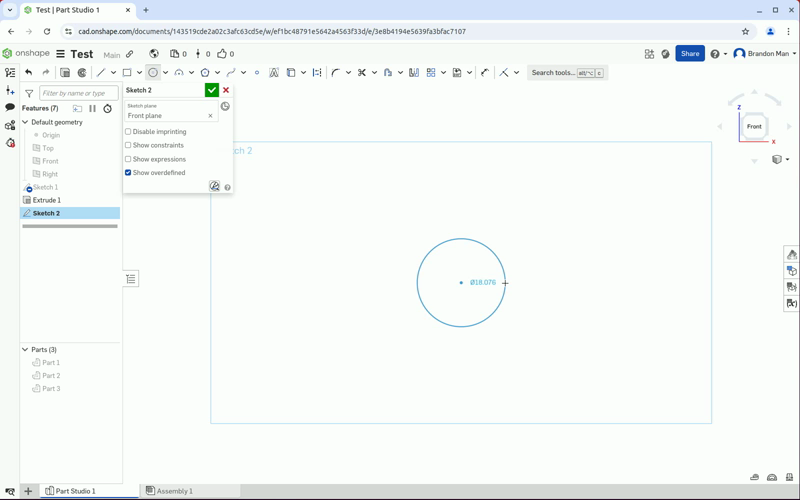
click(505, 282)
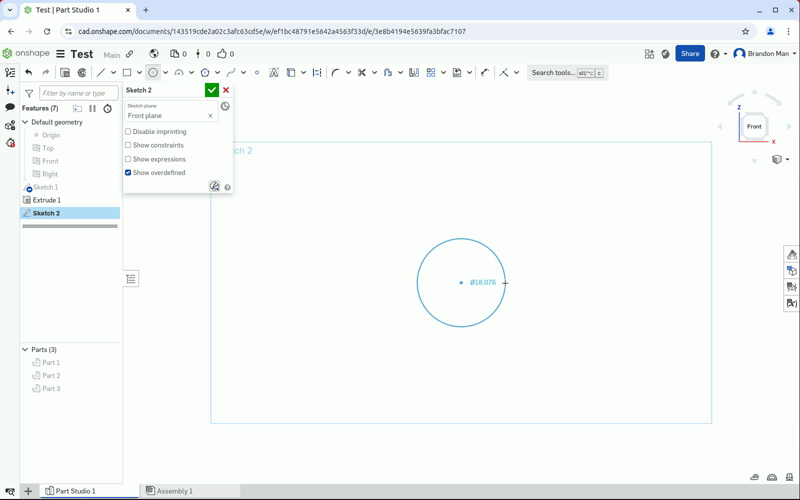
key(esc)
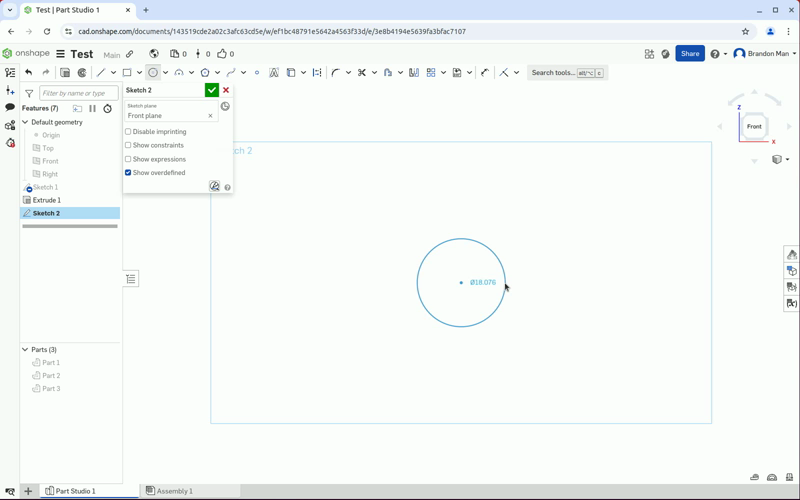
key(c)
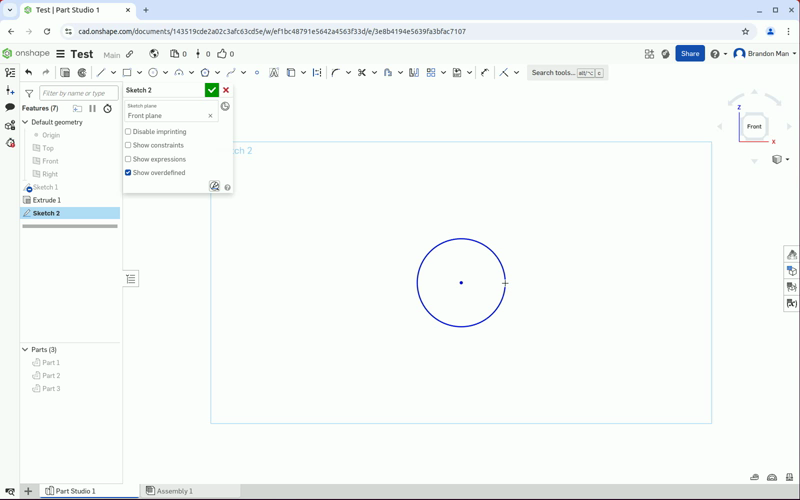
key_down(shift)
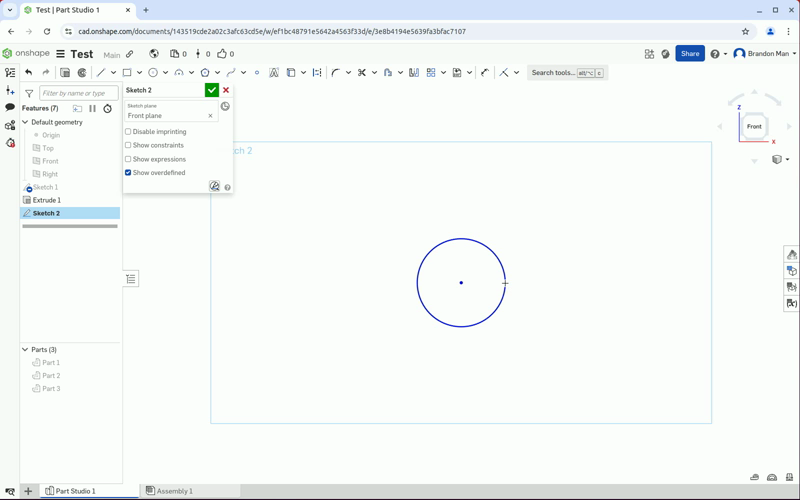
mouse_move(433, 298)
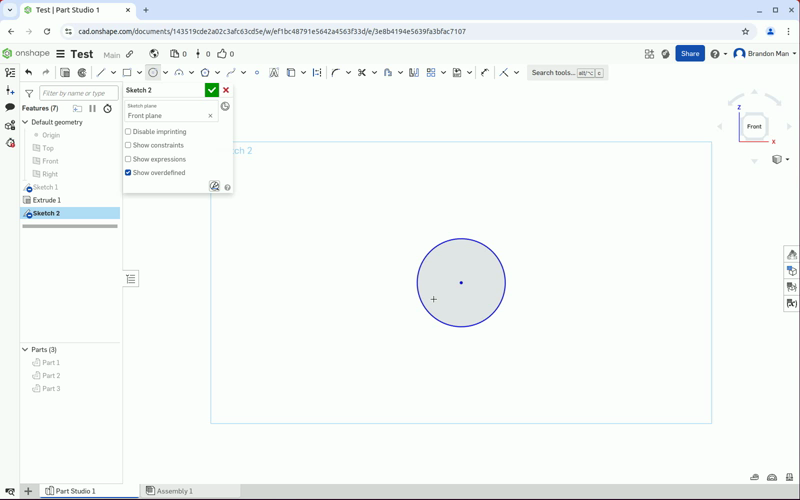
click(433, 298)
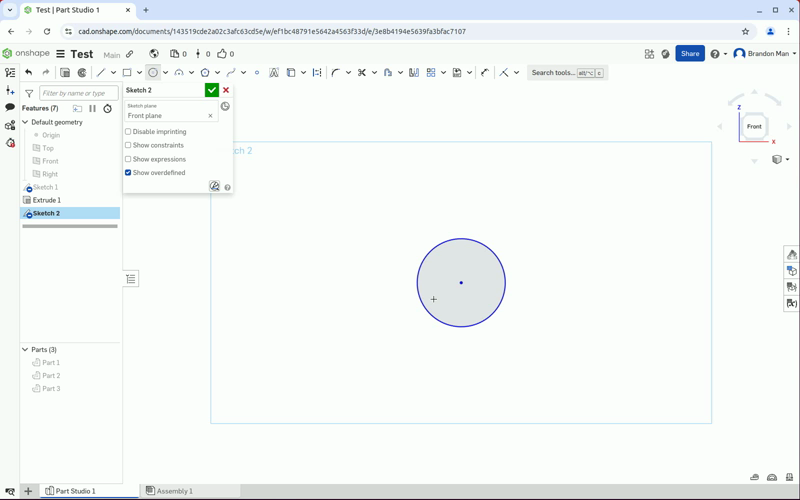
key_up(shift)
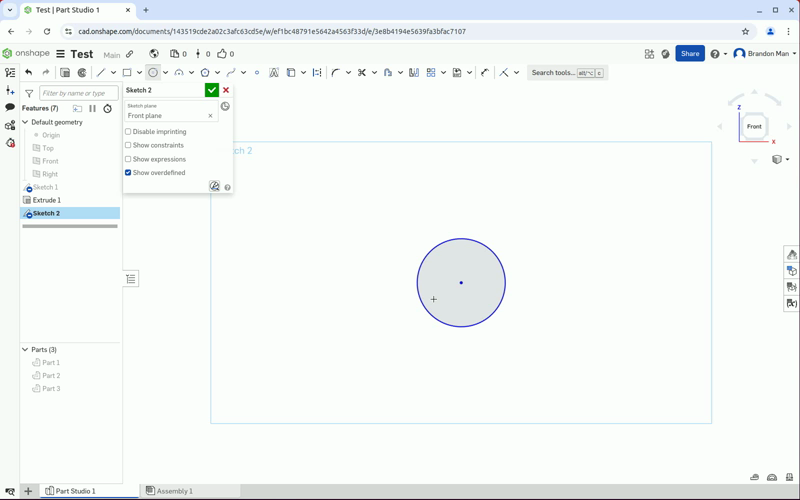
mouse_move(436, 298)
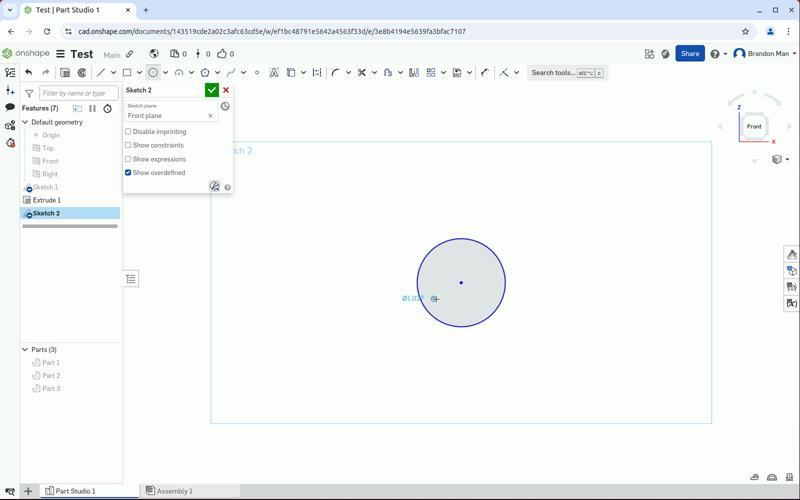
scroll(6)
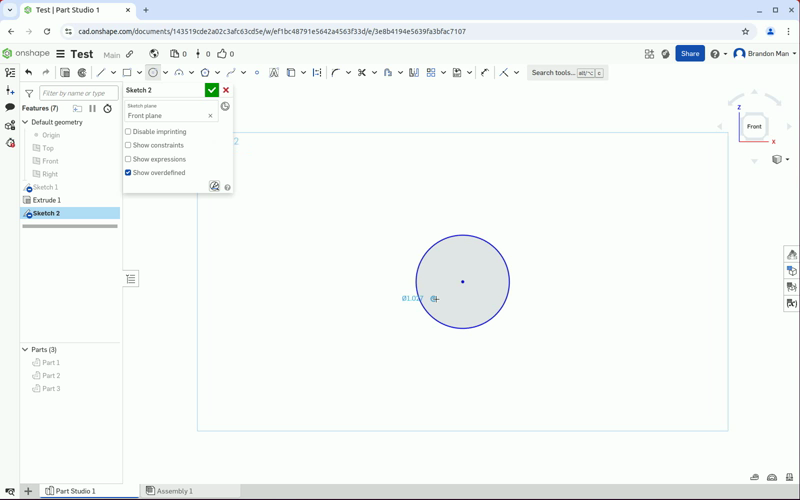
scroll(6)
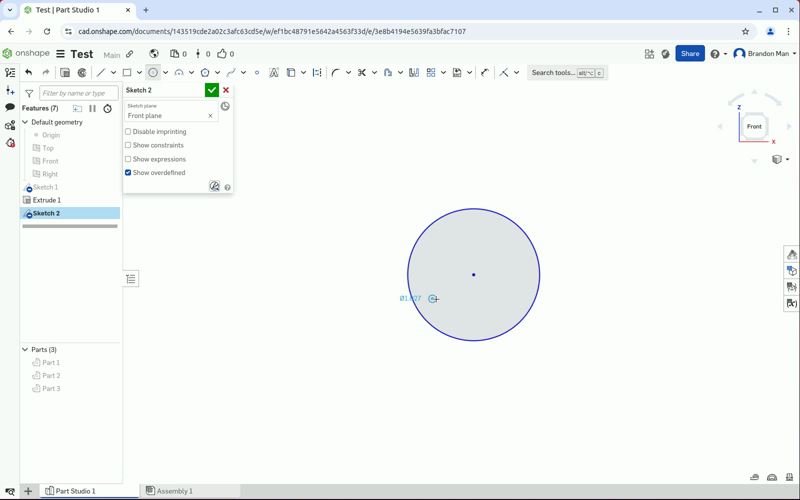
scroll(6)
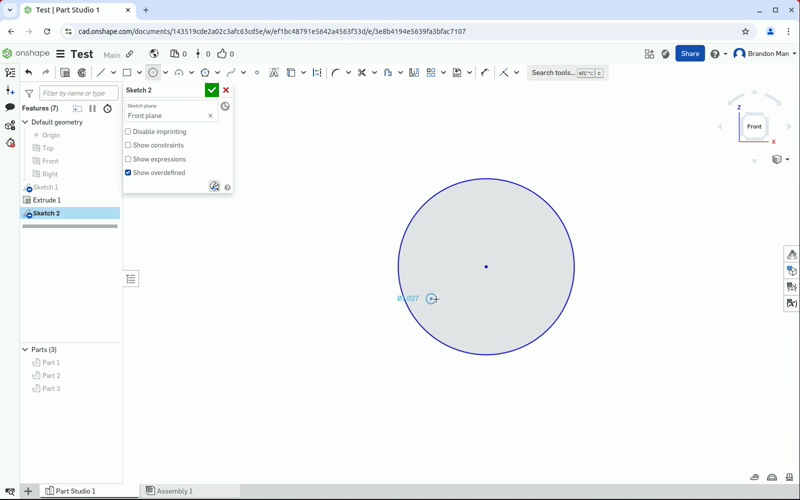
scroll(6)
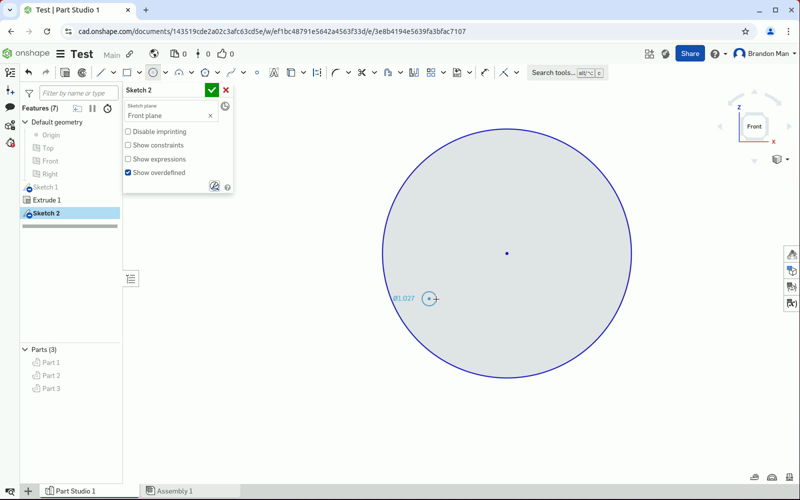
scroll(6)
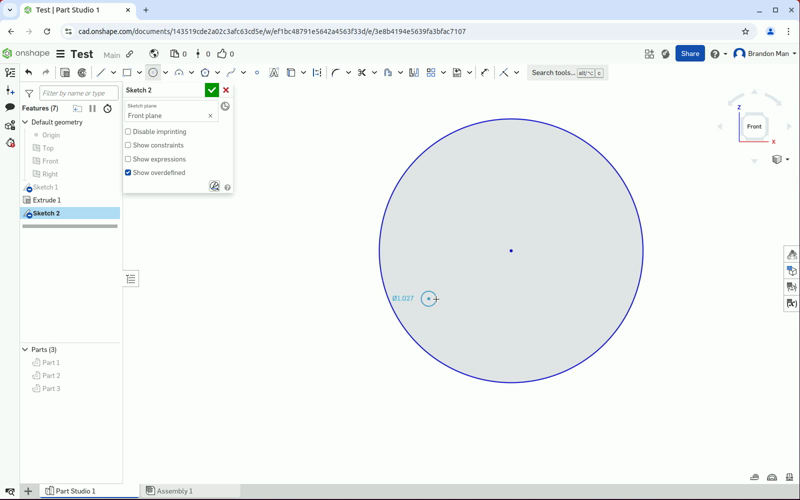
scroll(6)
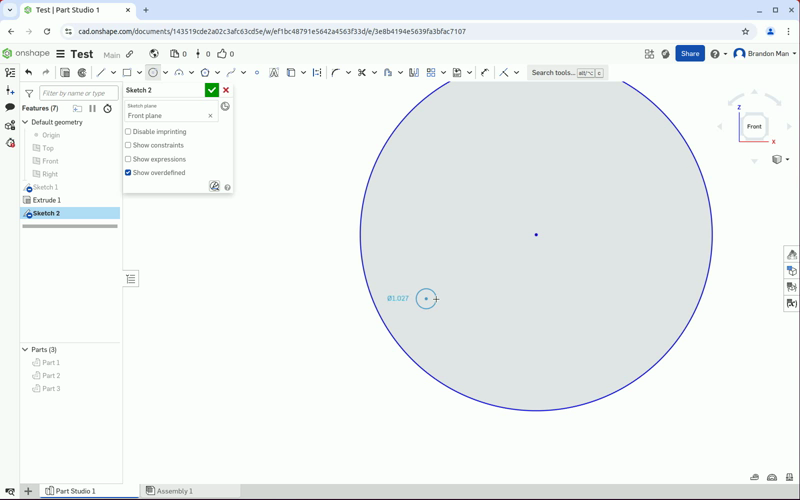
scroll(6)
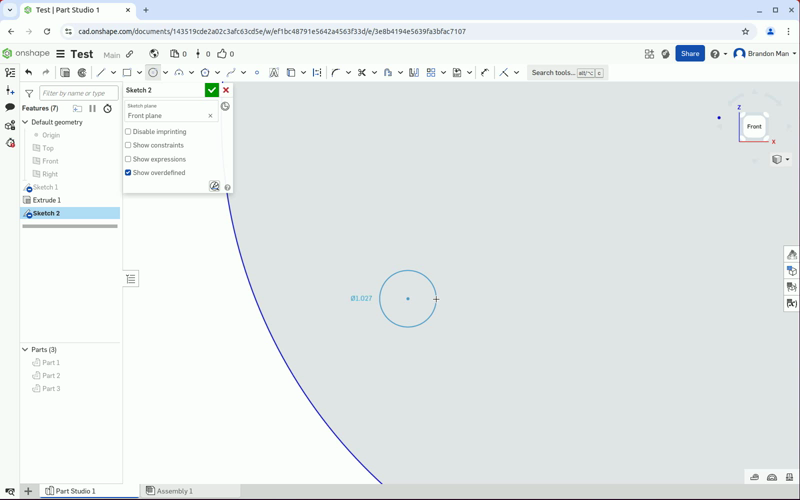
click(436, 298)
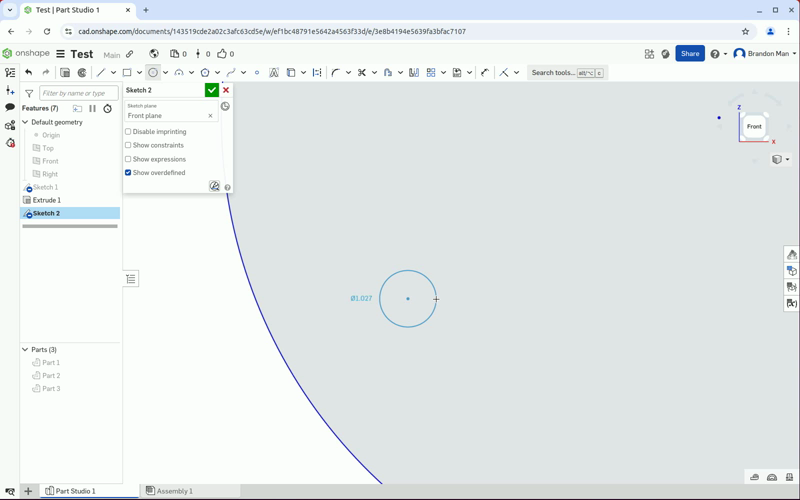
scroll(-6)
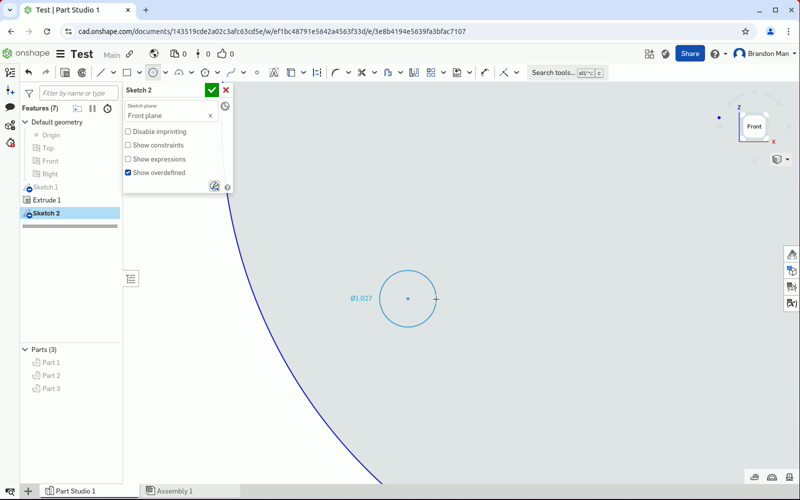
scroll(-6)
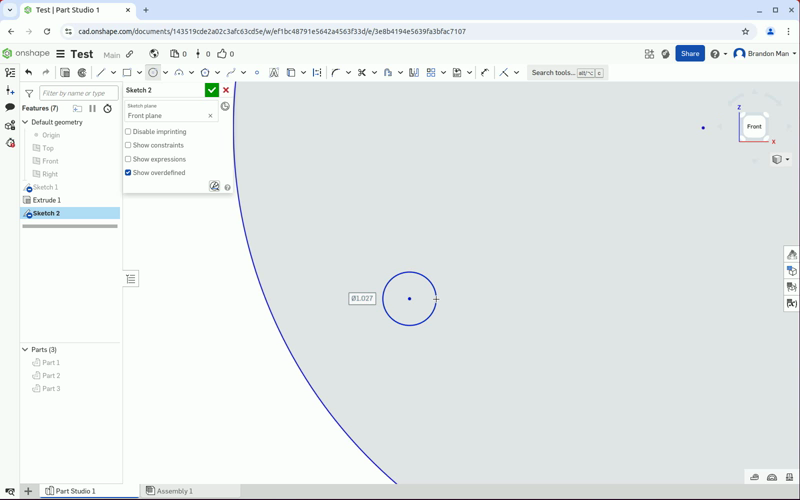
scroll(-6)
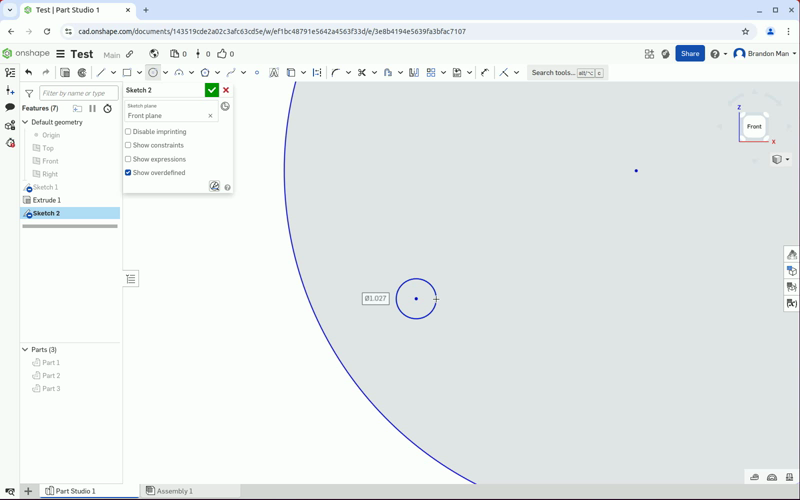
scroll(-6)
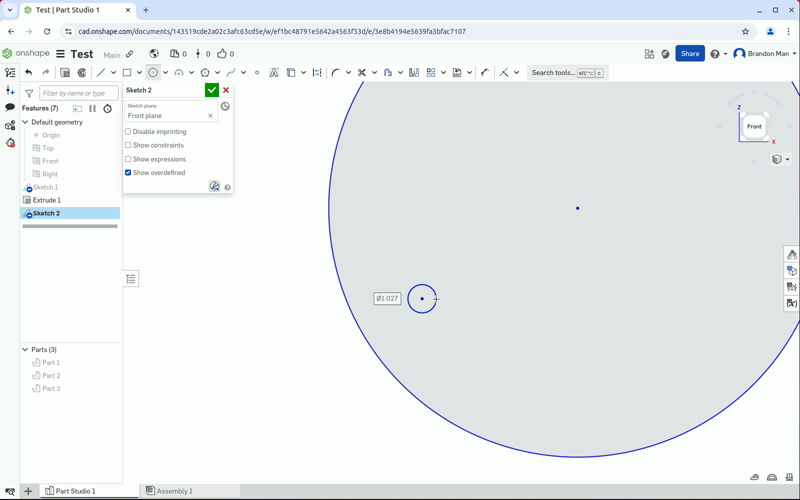
scroll(-6)
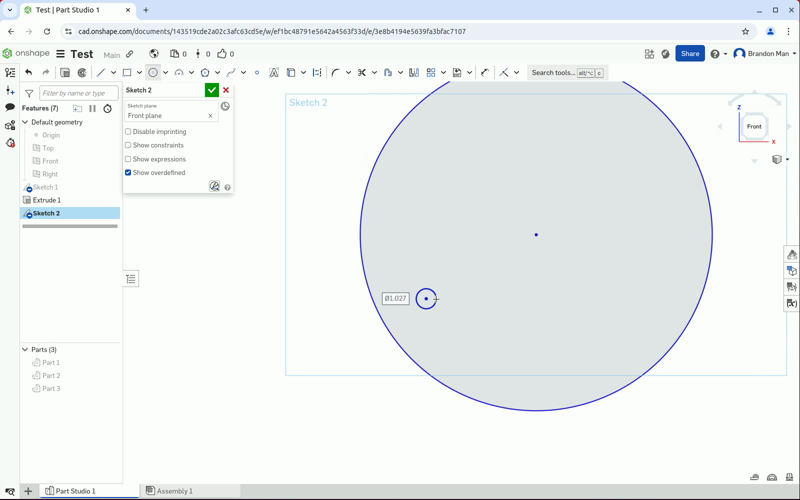
scroll(-6)
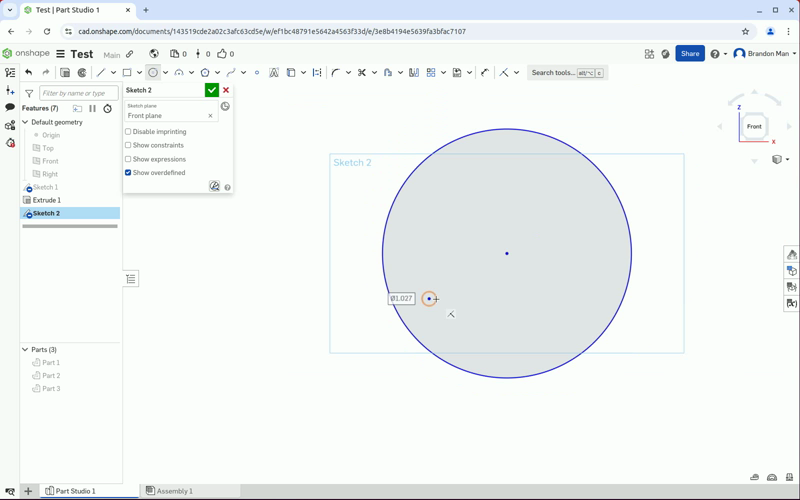
scroll(-6)
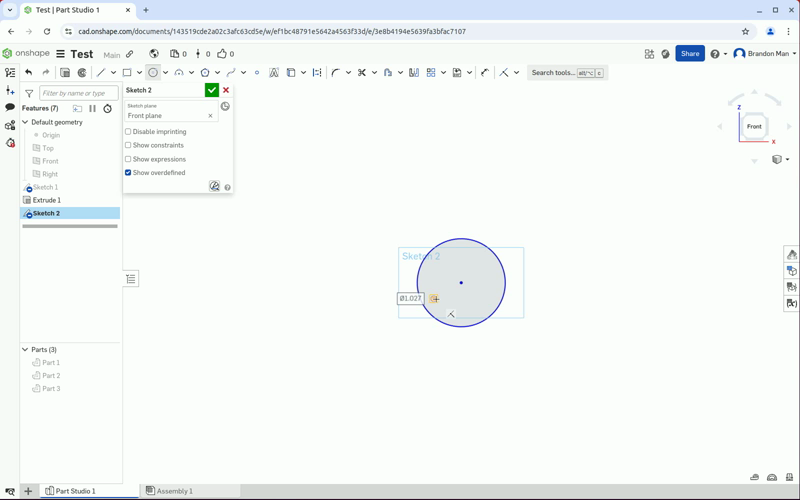
key(esc)
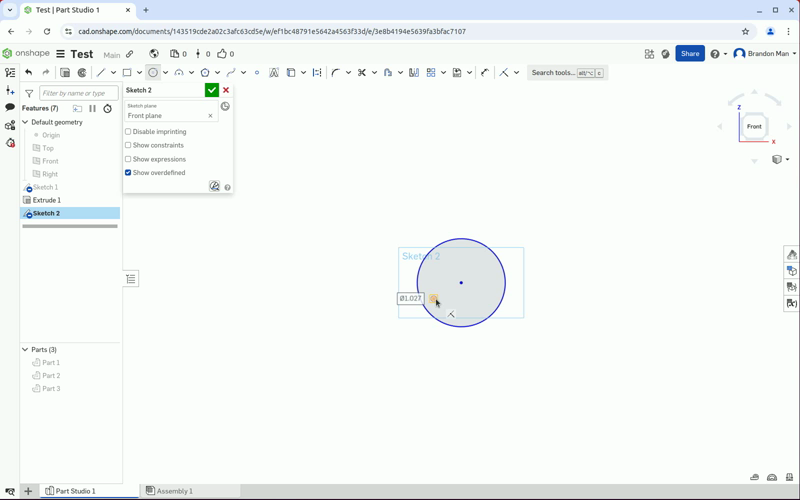
key(c)
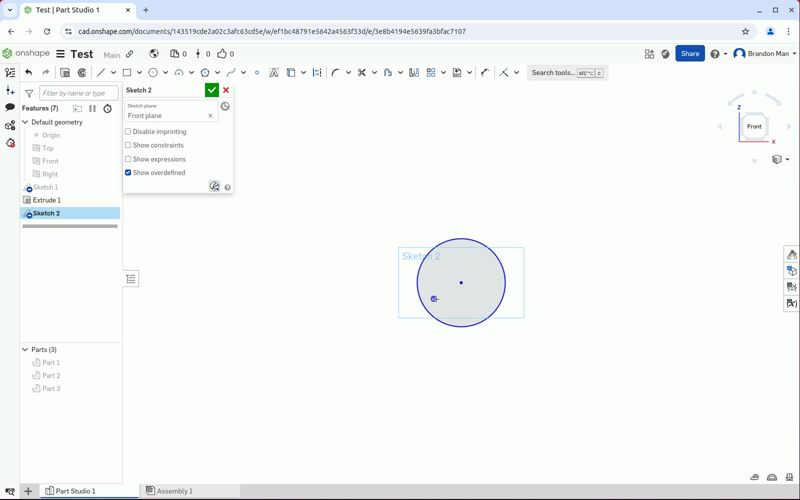
key_down(shift)
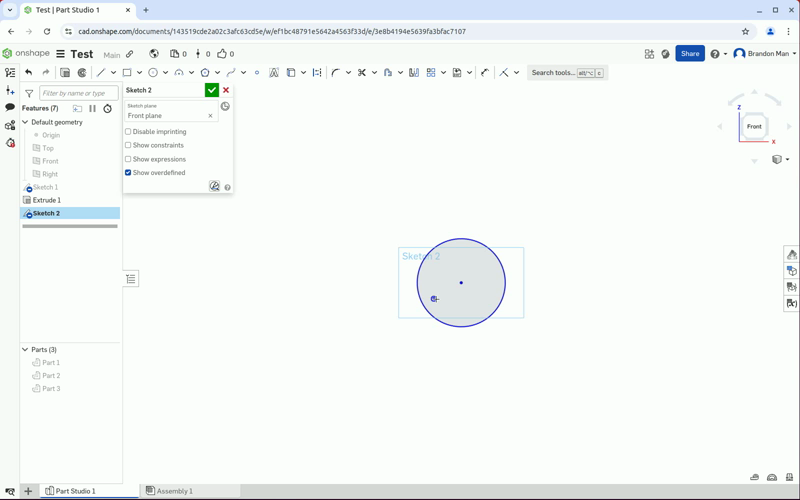
mouse_move(461, 282)
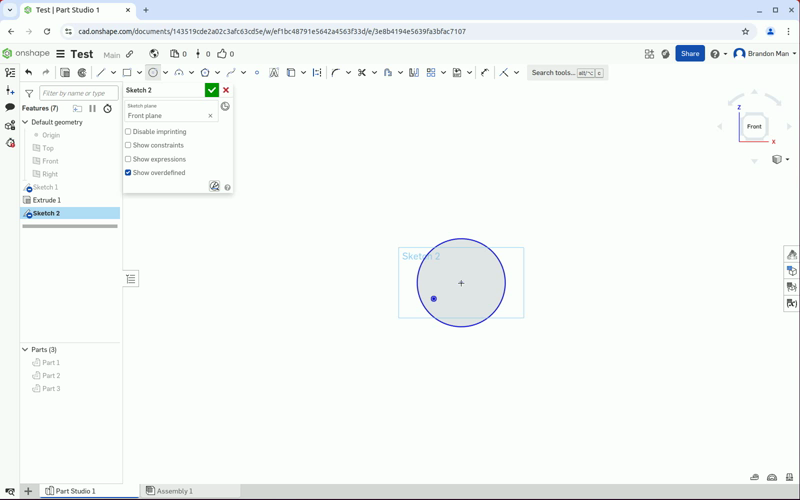
click(461, 282)
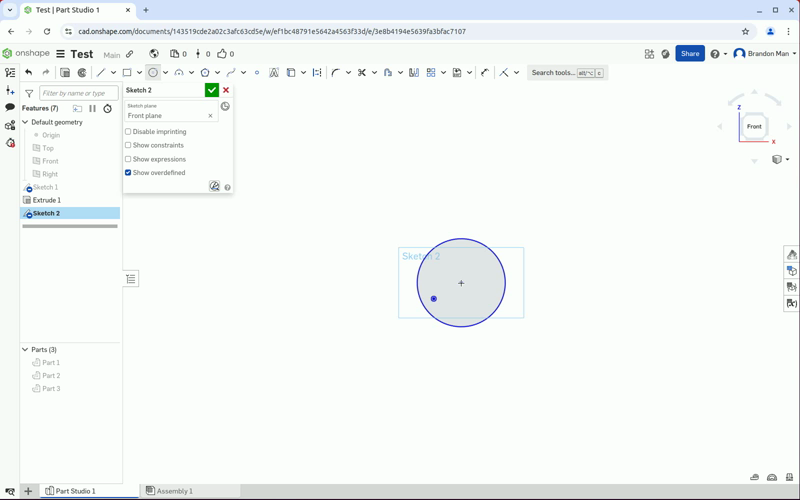
key_up(shift)
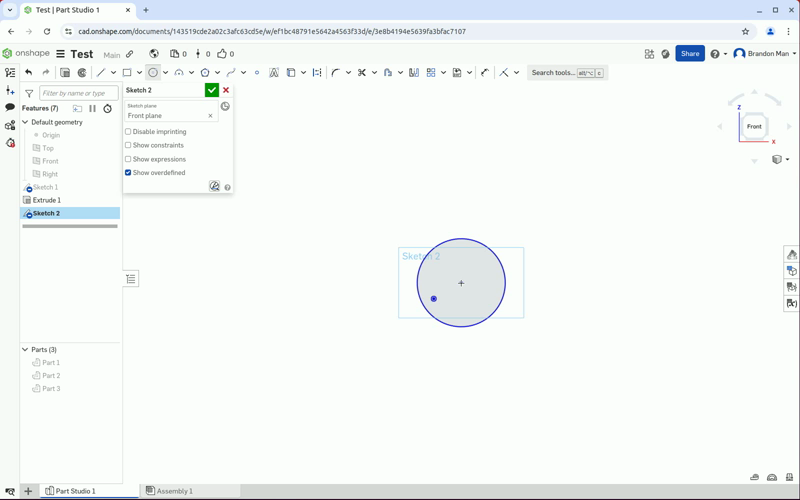
mouse_move(481, 282)
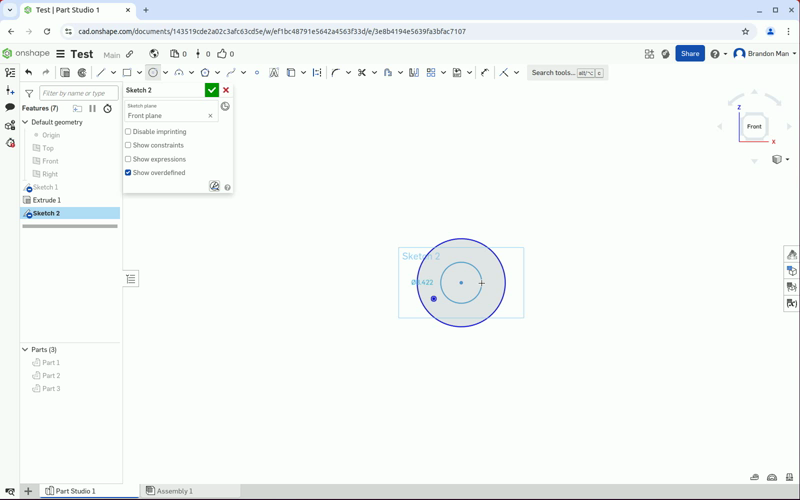
click(481, 282)
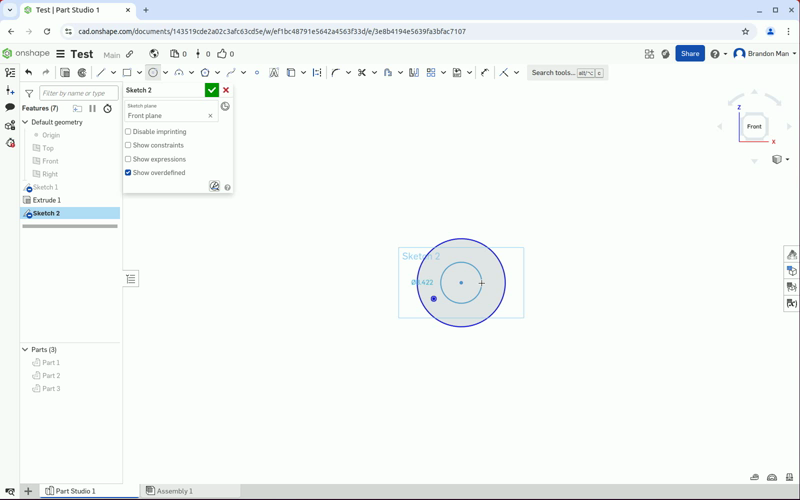
key(esc)
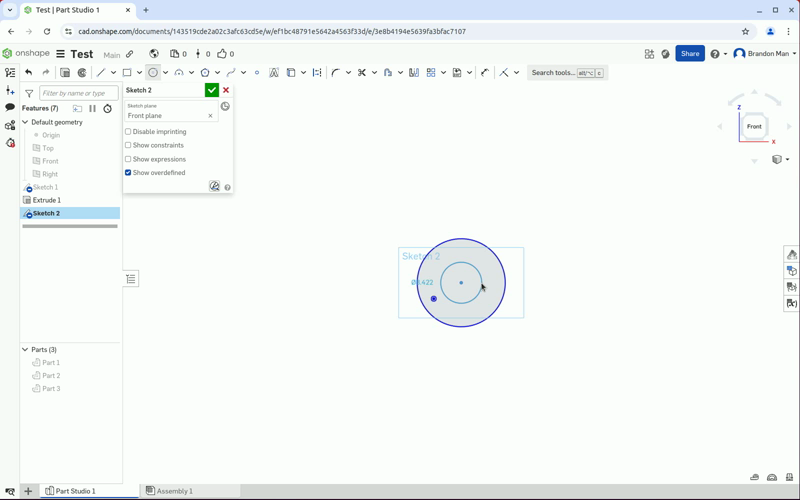
key(c)
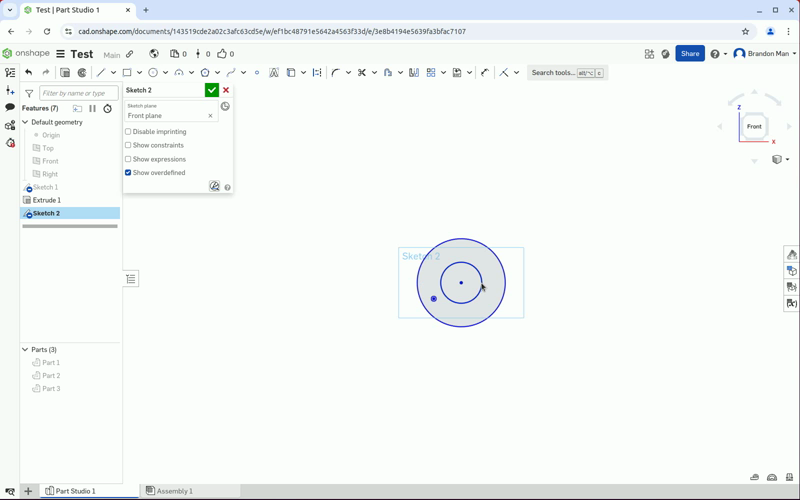
key_down(shift)
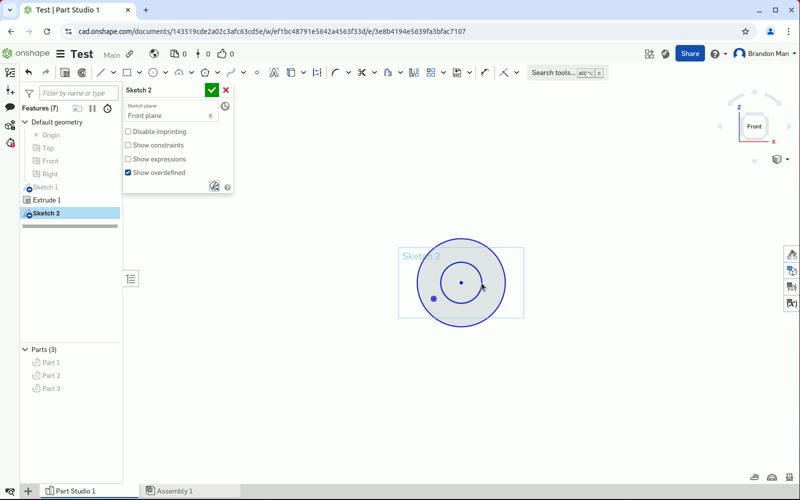
mouse_move(461, 251)
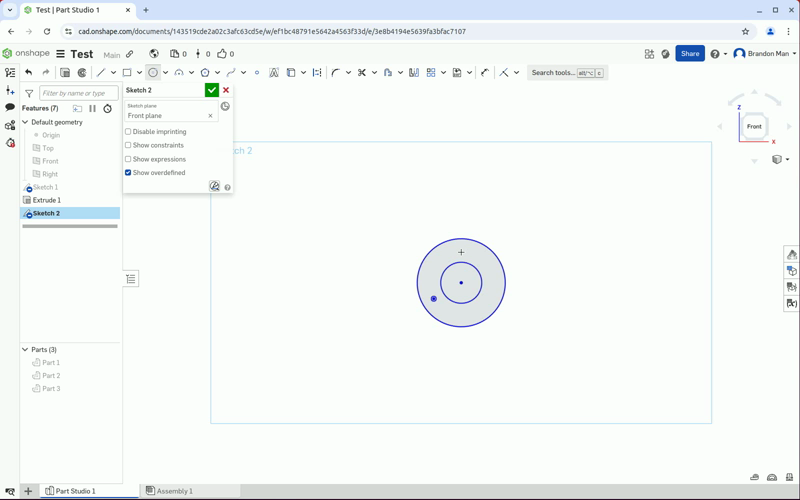
click(461, 251)
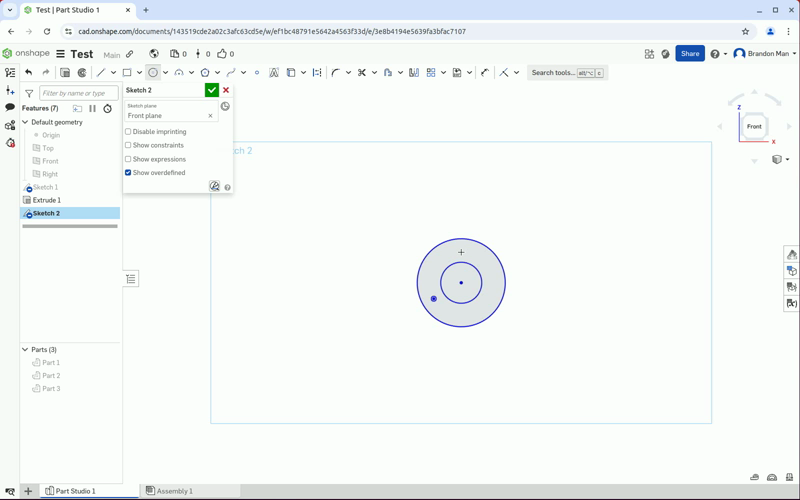
key_up(shift)
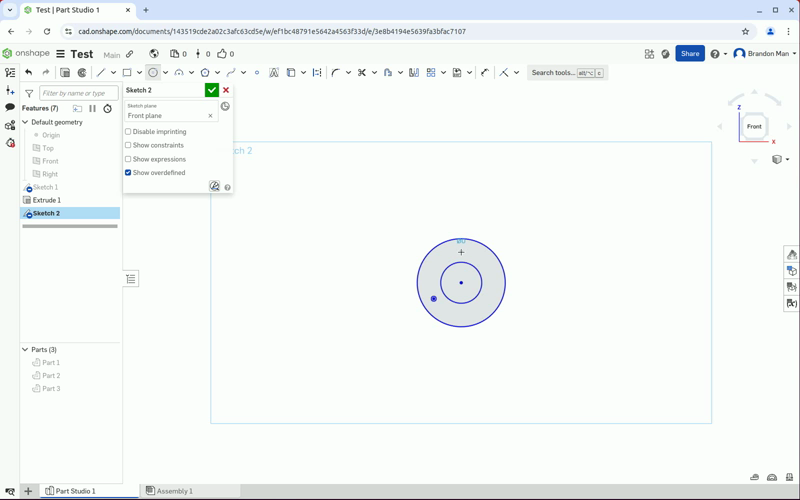
mouse_move(464, 251)
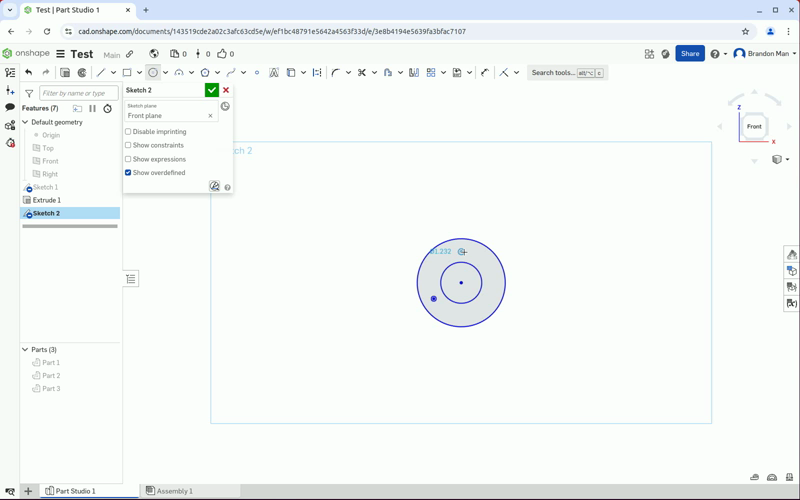
scroll(6)
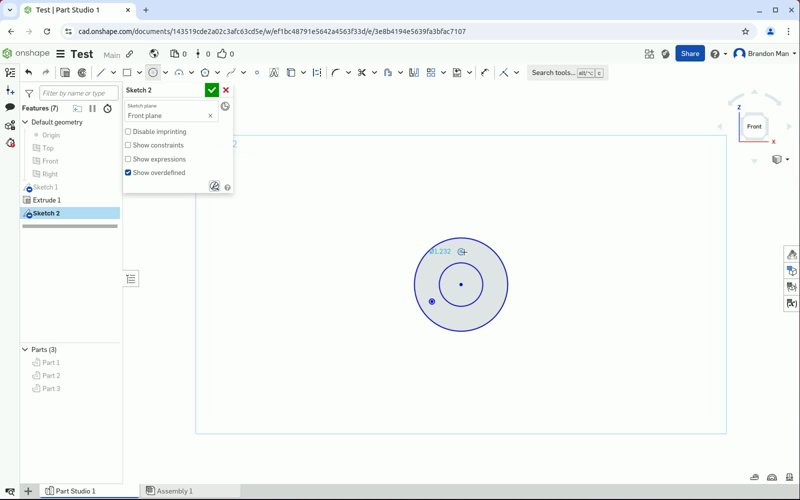
scroll(6)
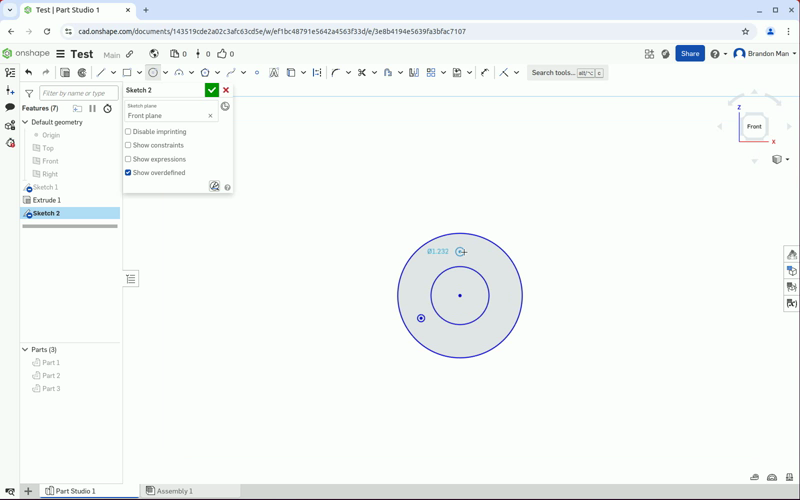
scroll(6)
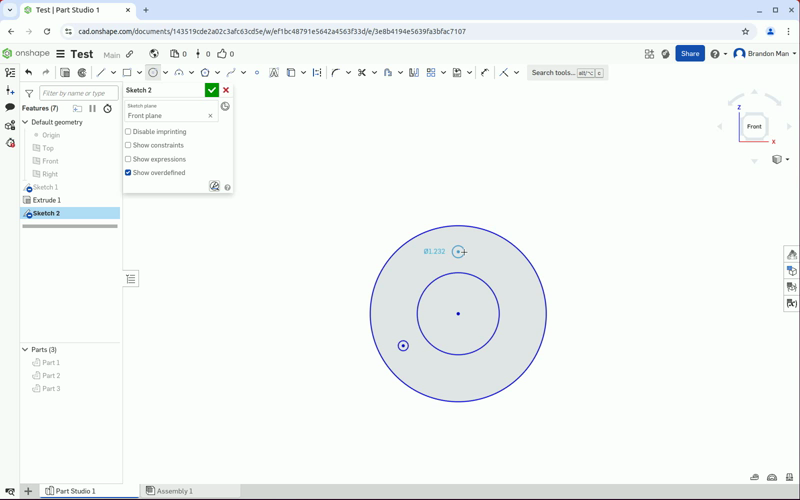
scroll(6)
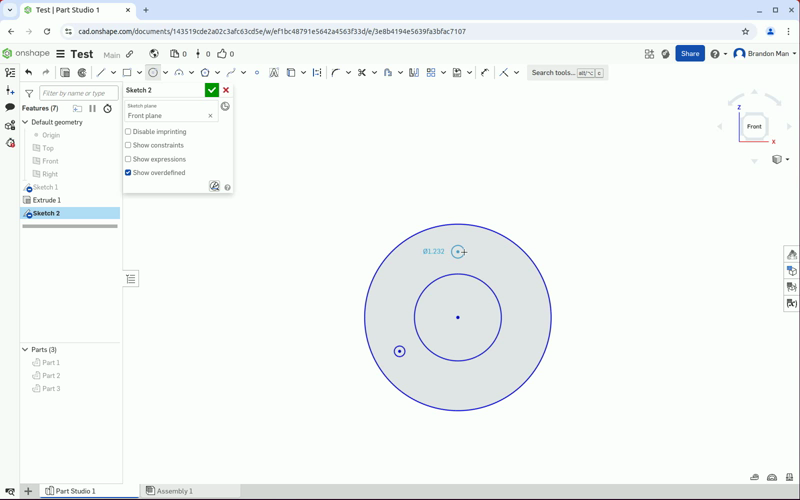
scroll(6)
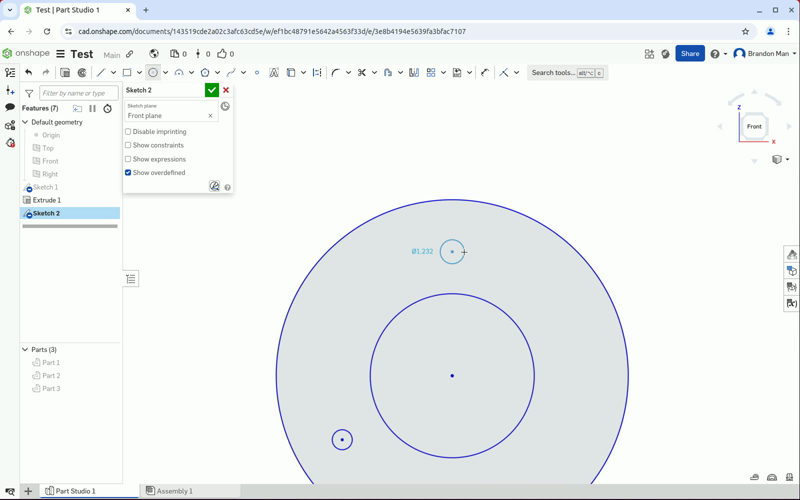
scroll(6)
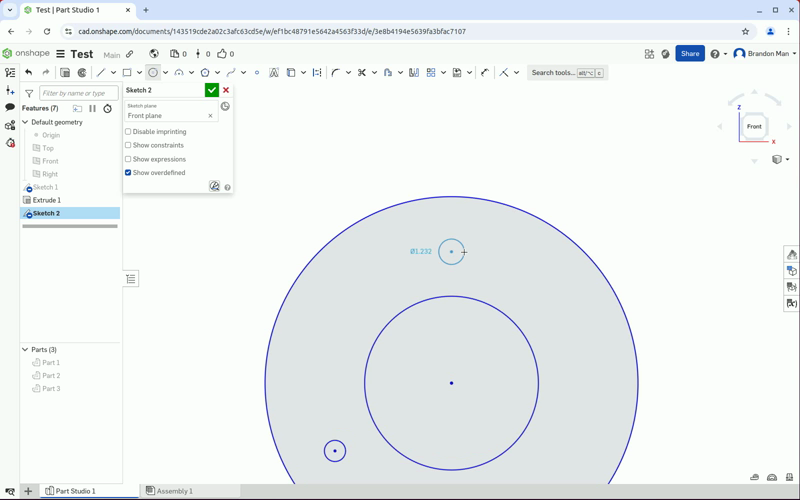
scroll(6)
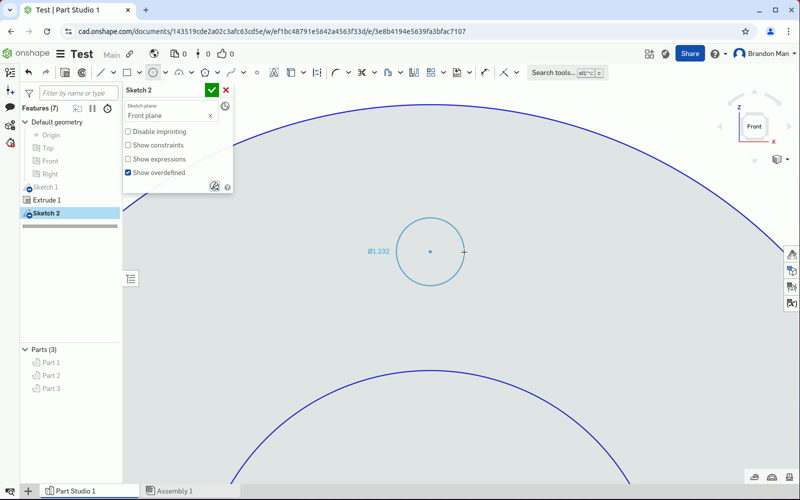
click(464, 251)
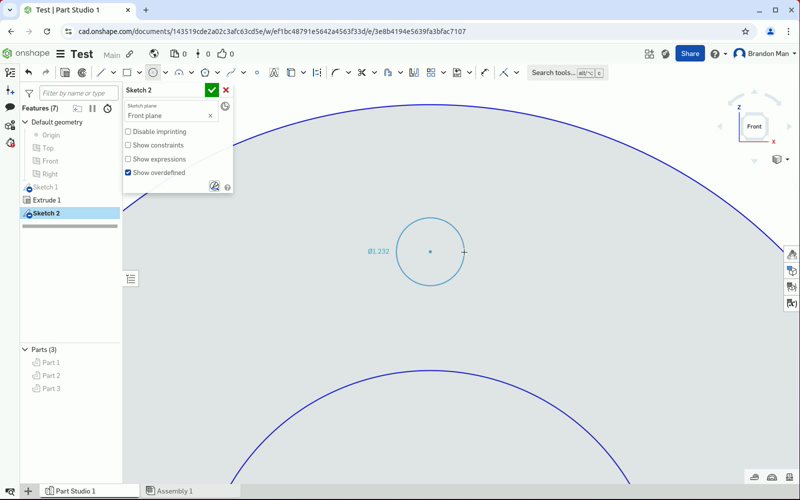
scroll(-6)
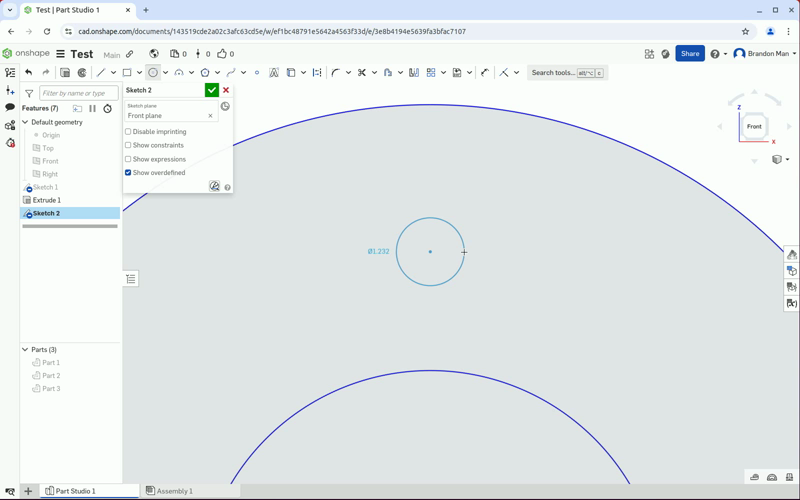
scroll(-6)
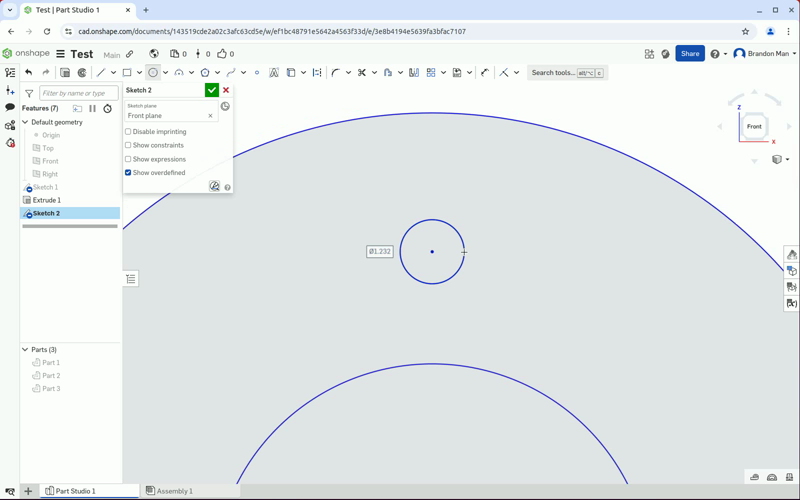
scroll(-6)
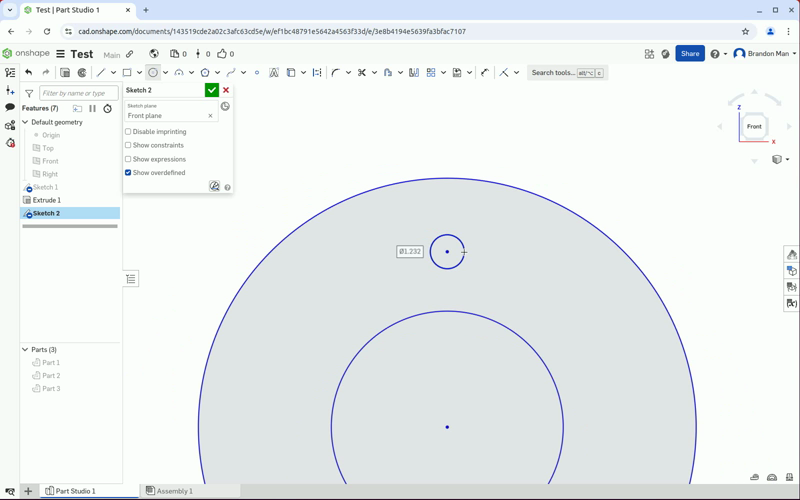
scroll(-6)
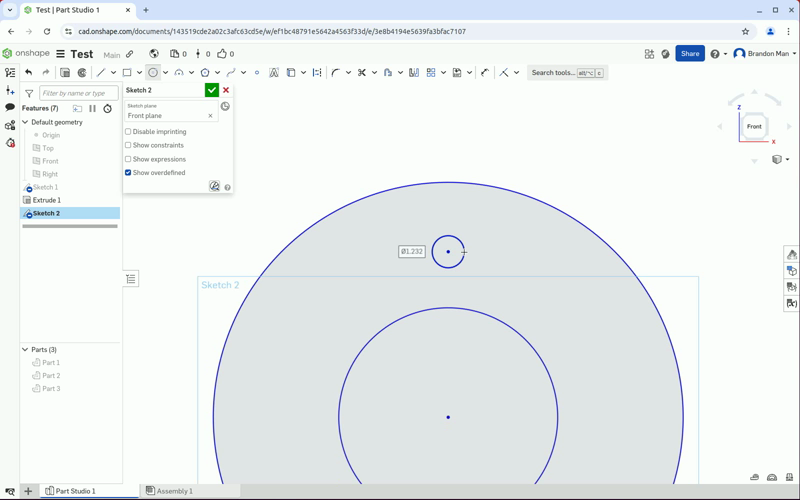
scroll(-6)
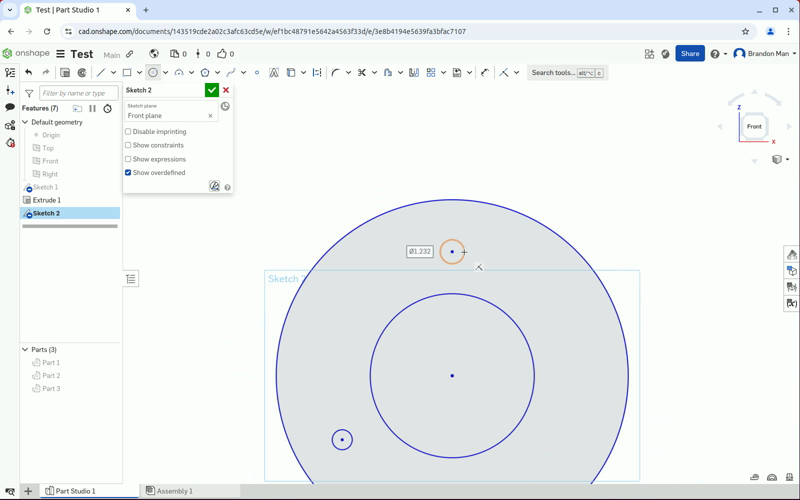
scroll(-6)
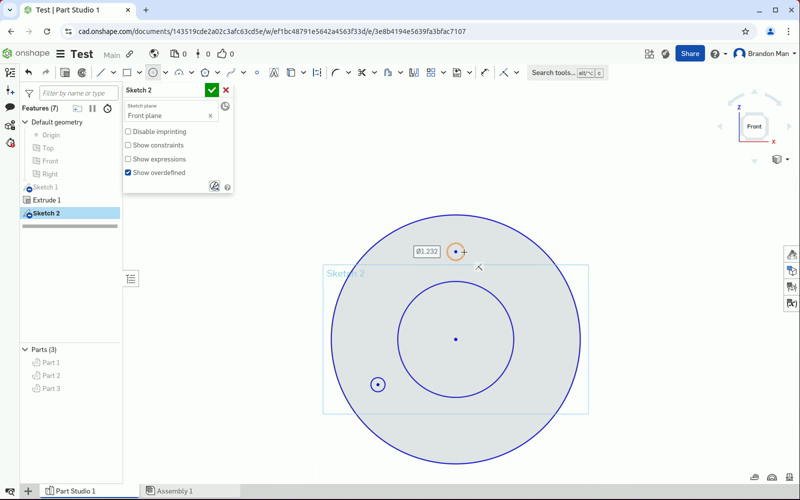
scroll(-6)
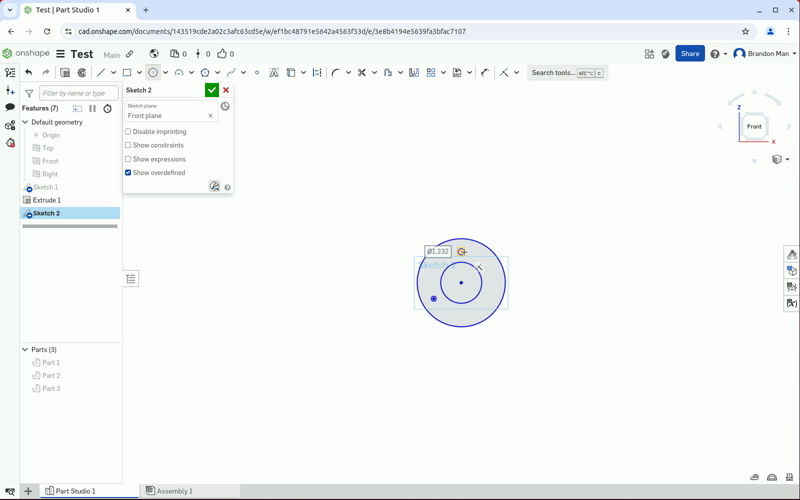
key(esc)
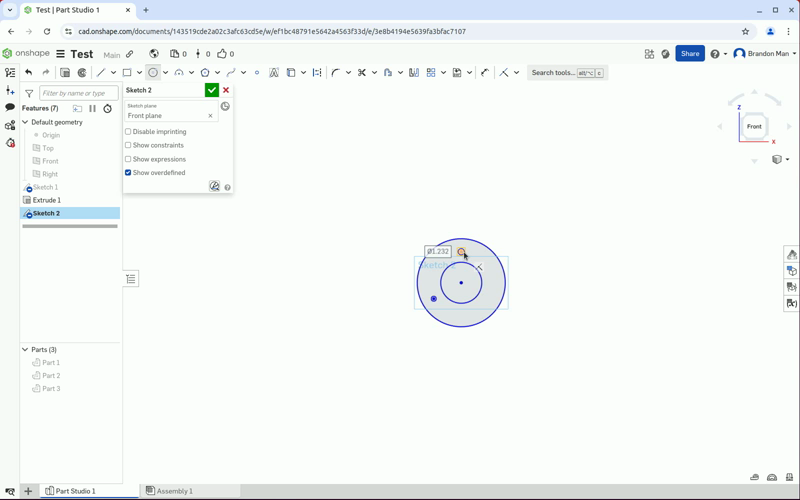
key(c)
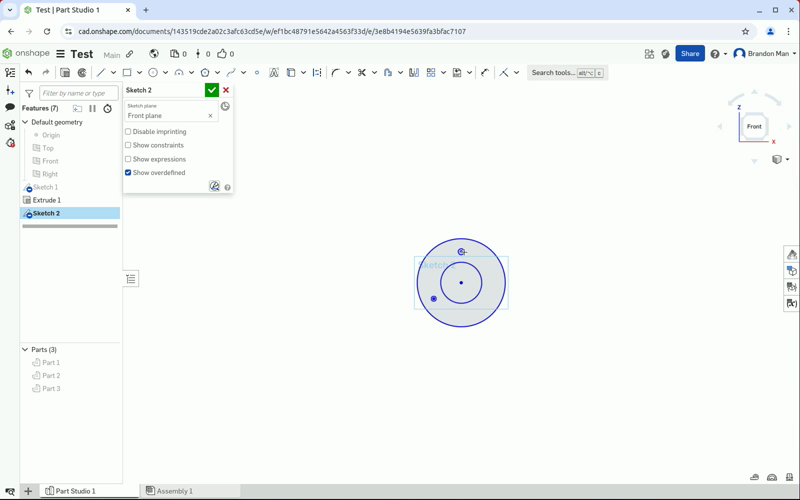
key_down(shift)
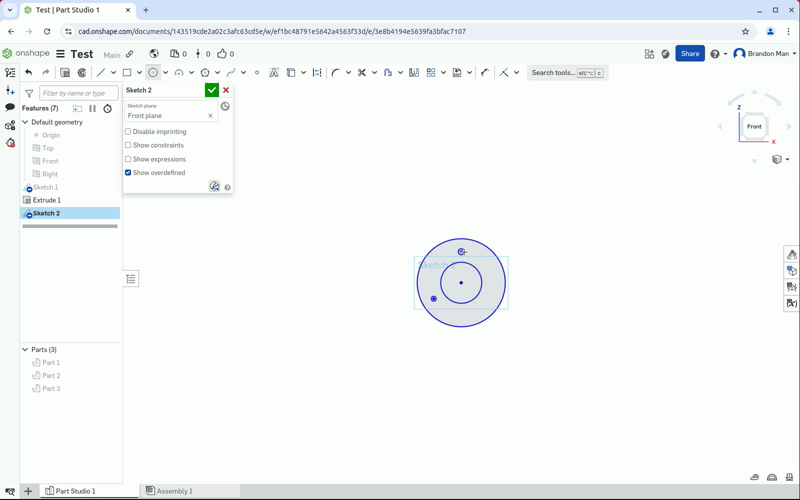
mouse_move(487, 298)
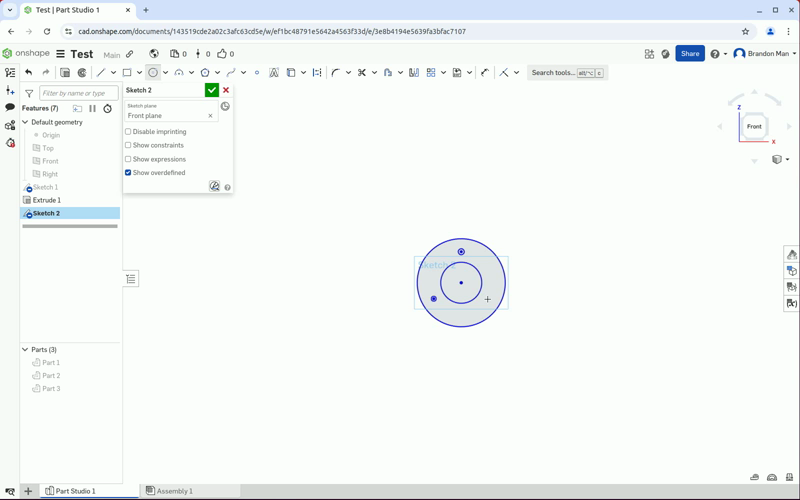
click(487, 298)
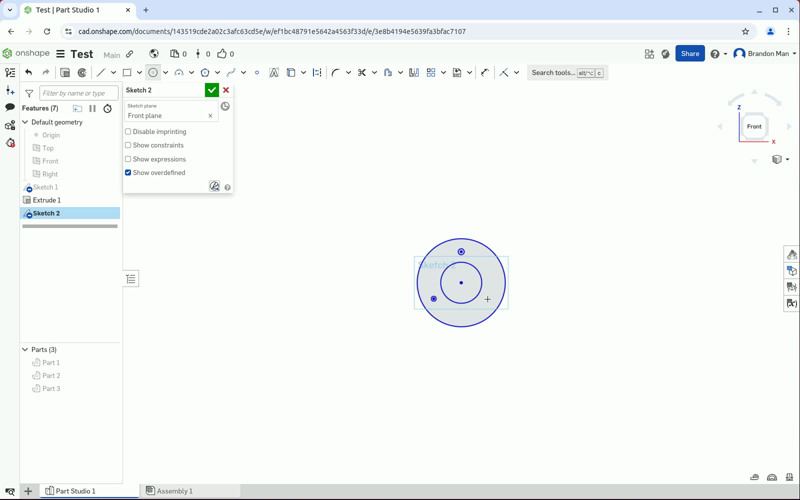
key_up(shift)
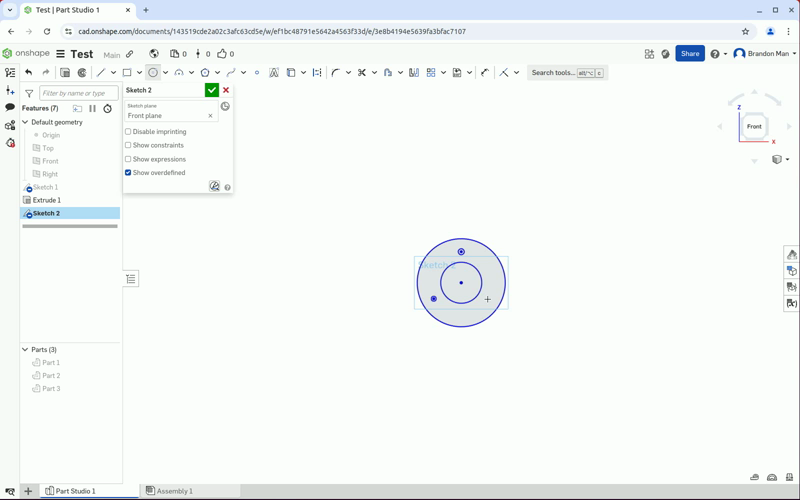
mouse_move(490, 298)
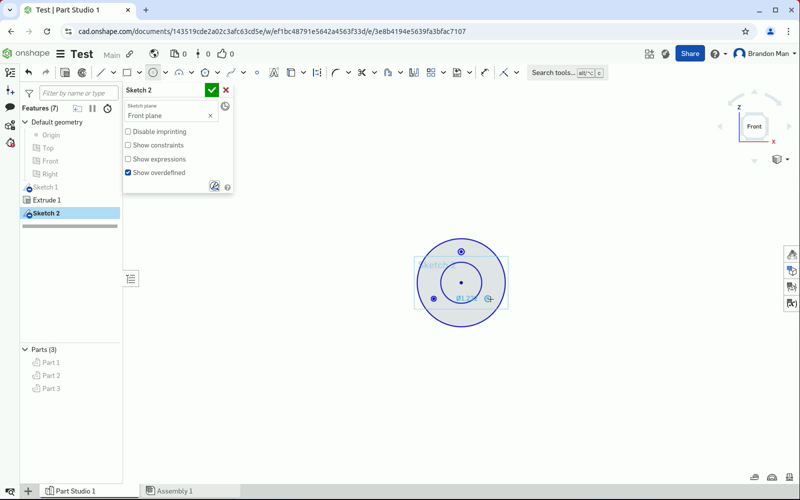
scroll(6)
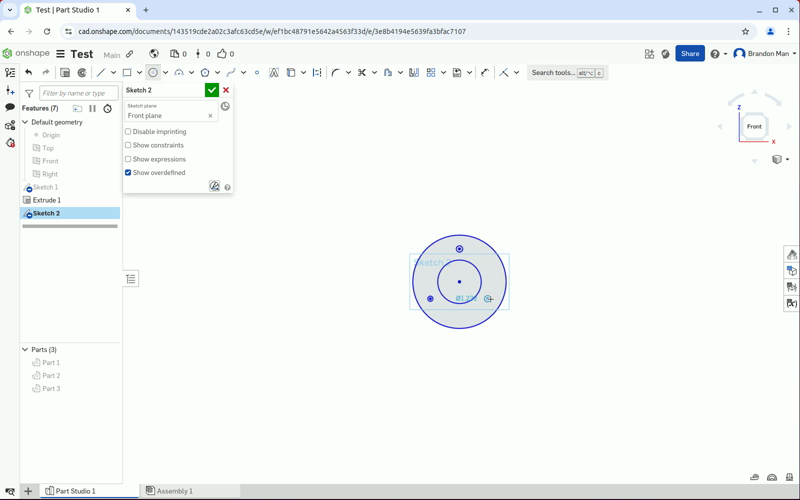
scroll(6)
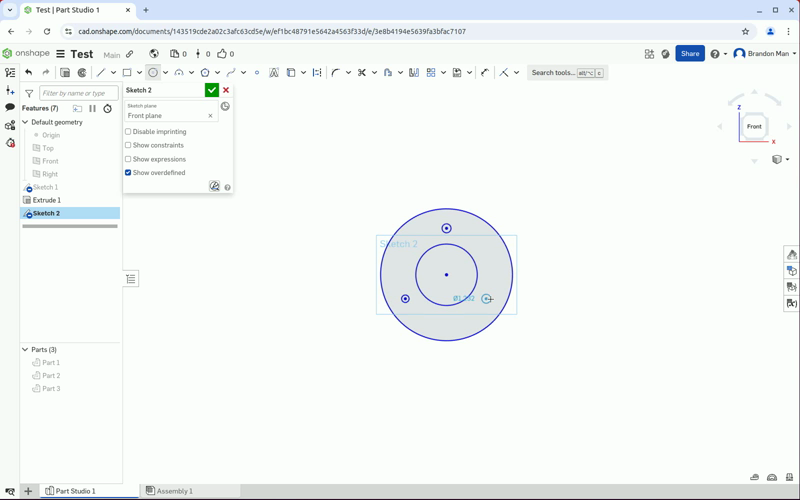
scroll(6)
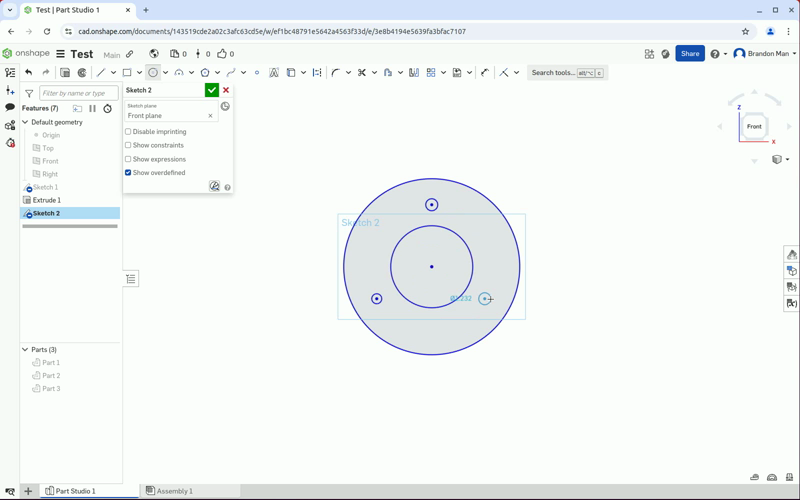
scroll(6)
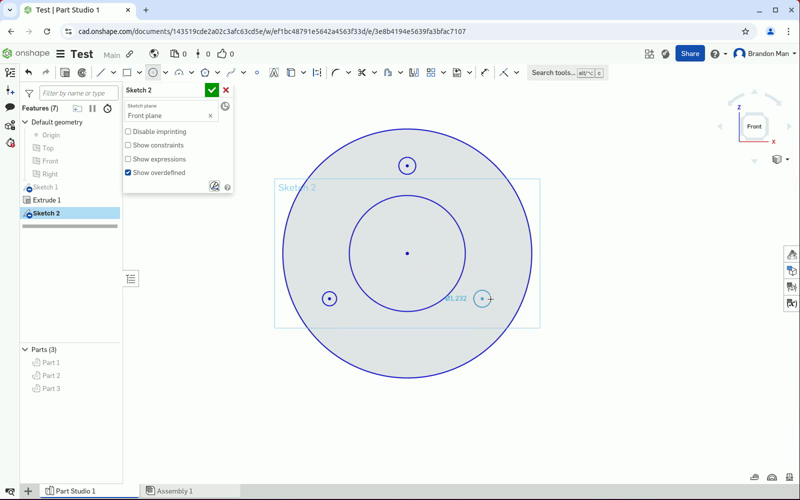
scroll(6)
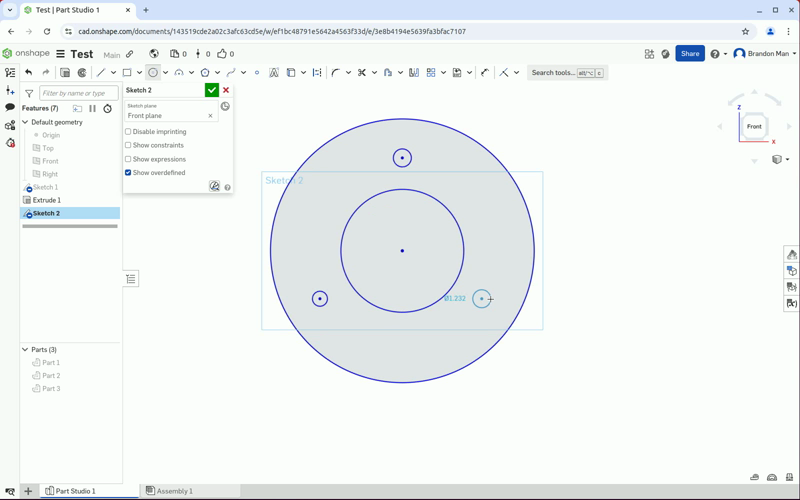
scroll(6)
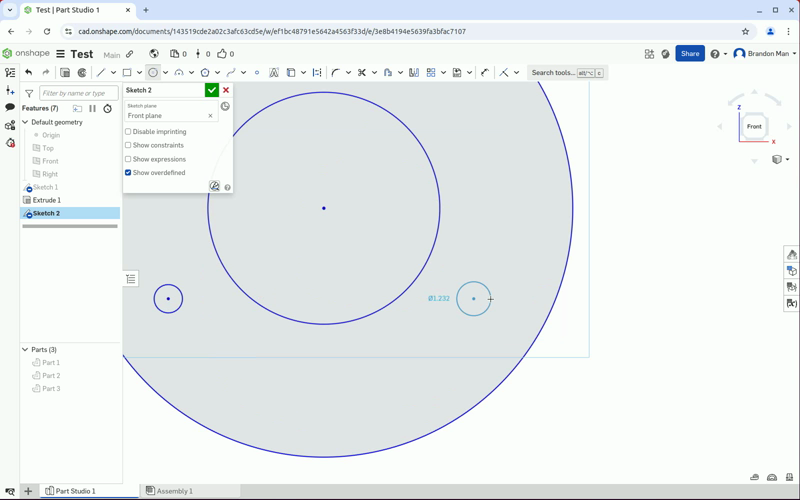
scroll(6)
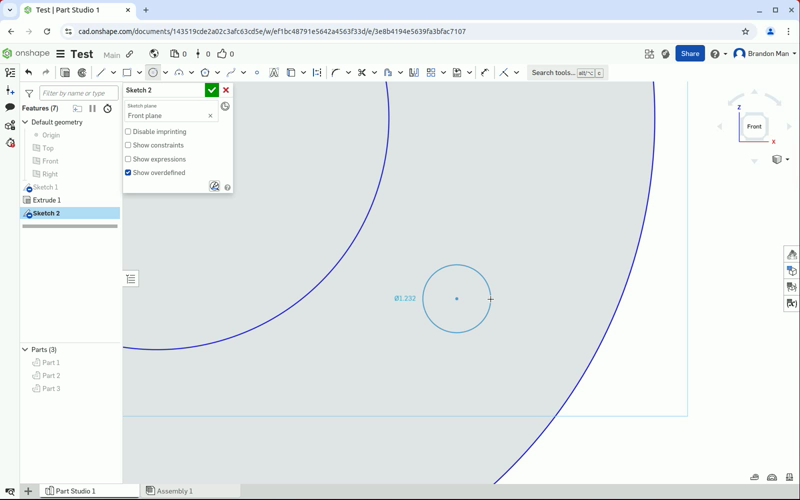
click(490, 298)
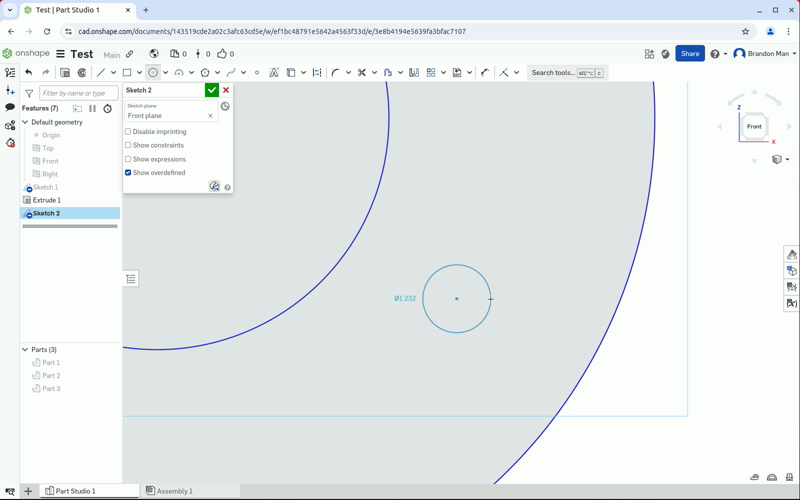
scroll(-6)
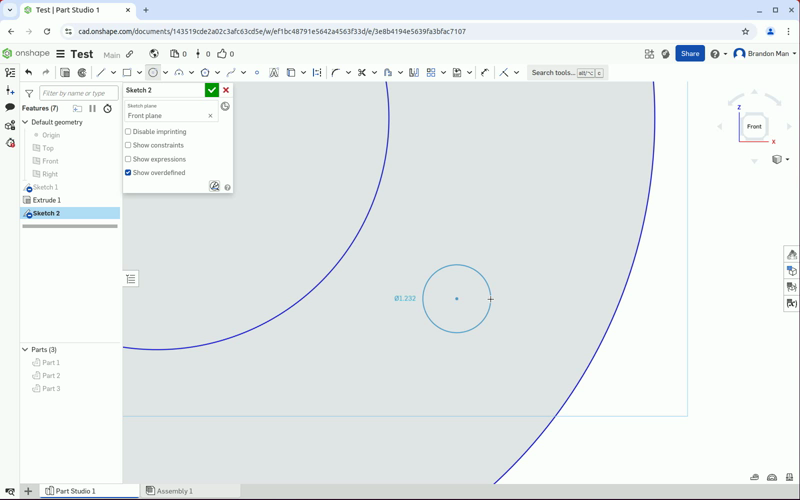
scroll(-6)
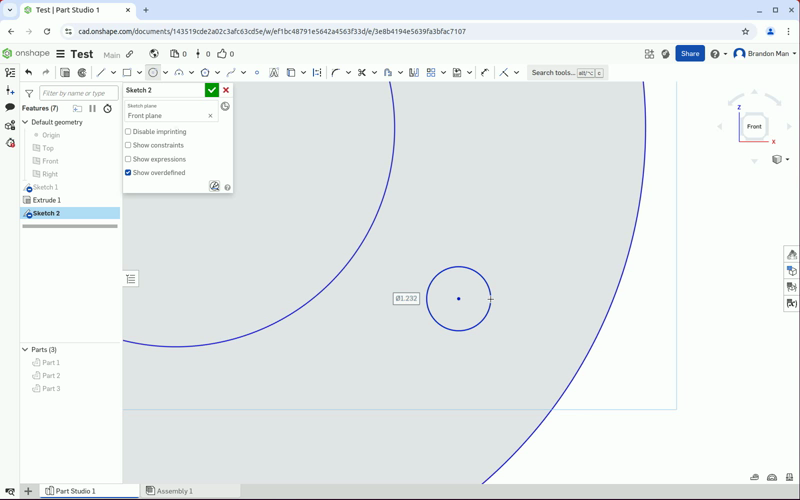
scroll(-6)
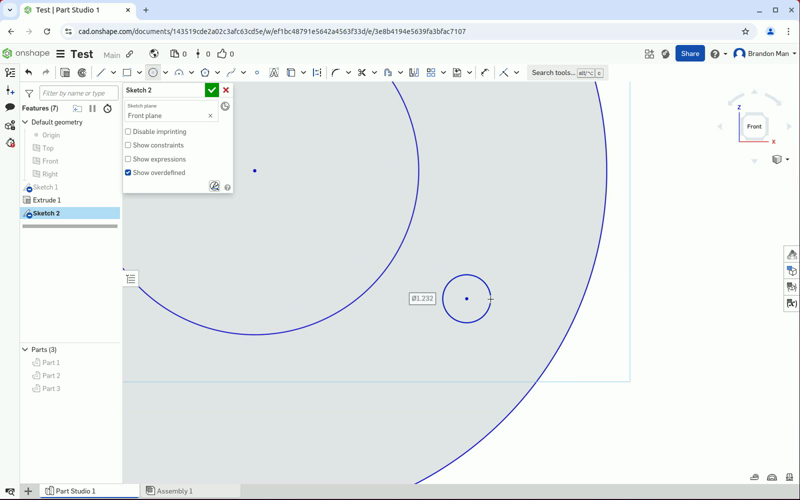
scroll(-6)
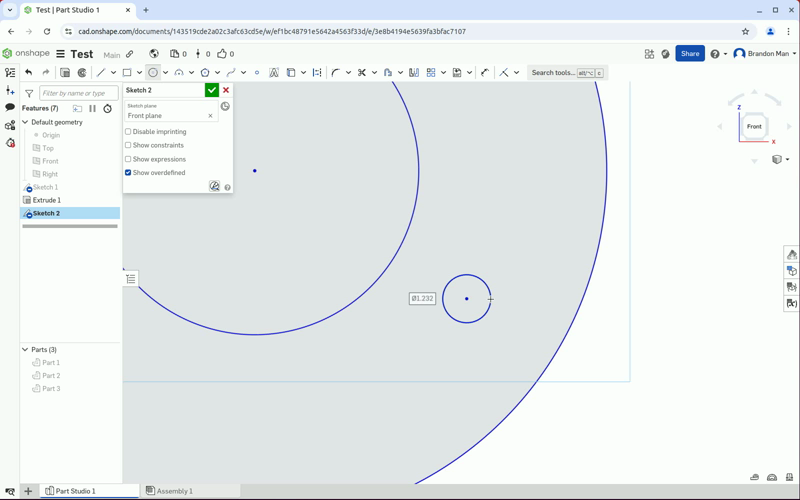
scroll(-6)
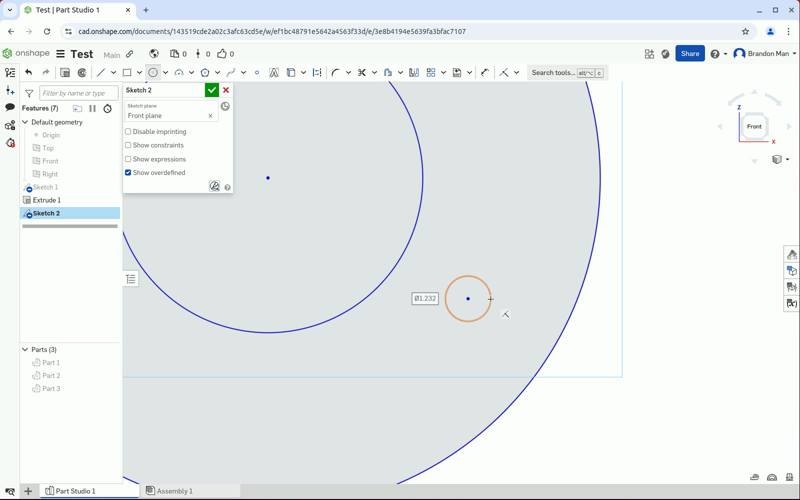
scroll(-6)
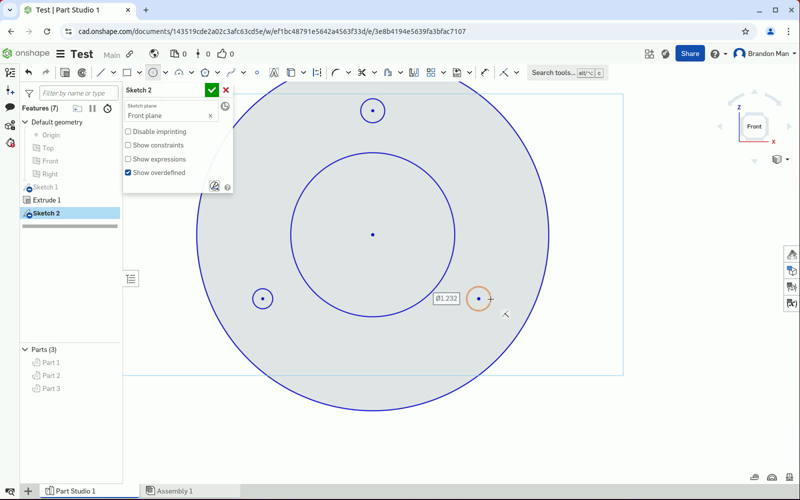
scroll(-6)
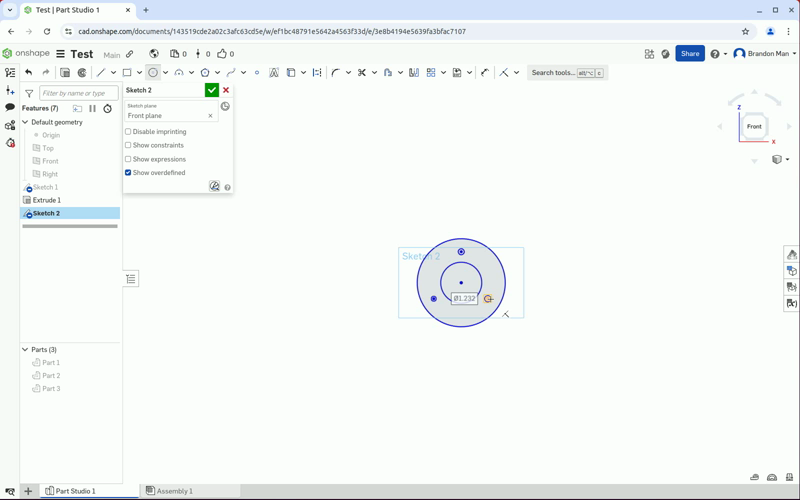
key(esc)
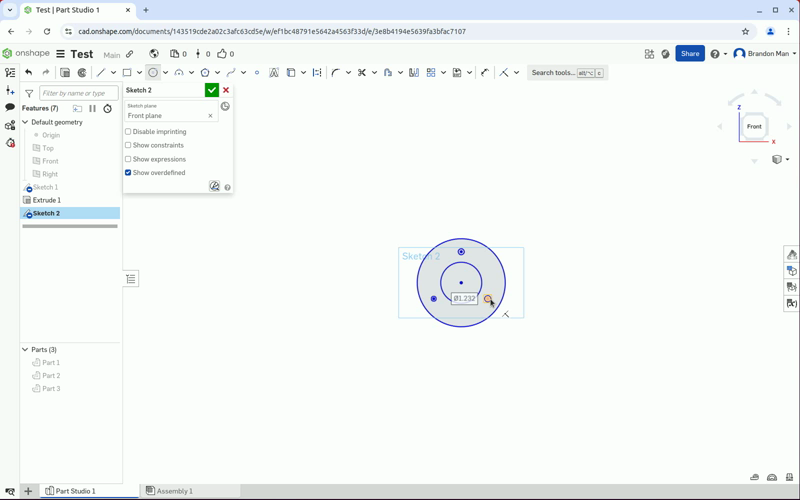
mouse_move(434, 306)
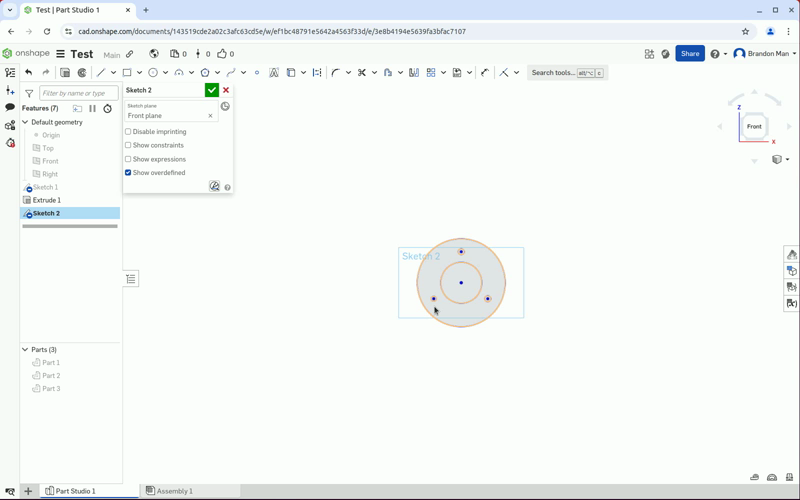
click(434, 306)
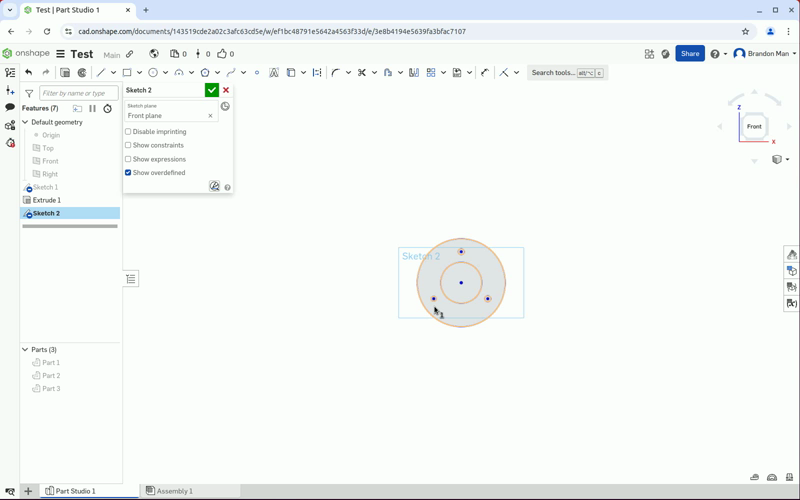
mouse_move(73, 352)
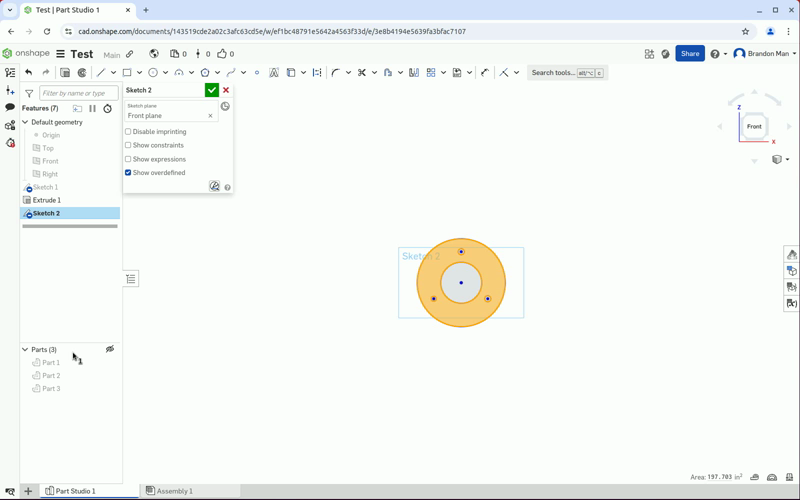
key(shift+y)
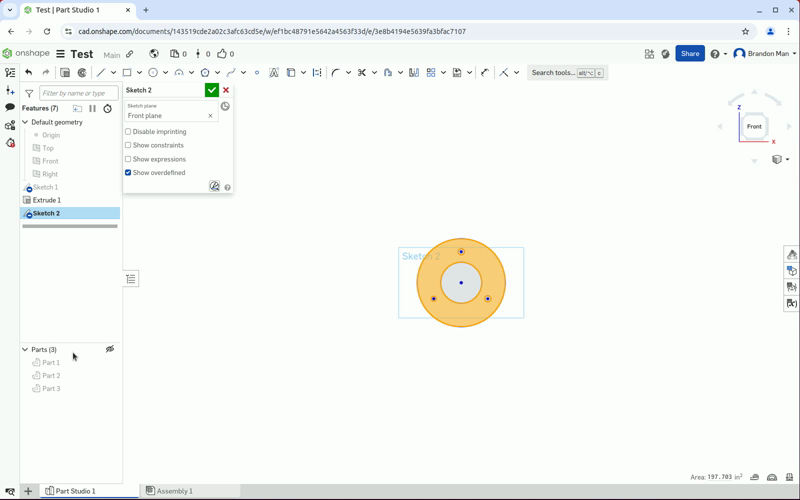
key(shift+e)
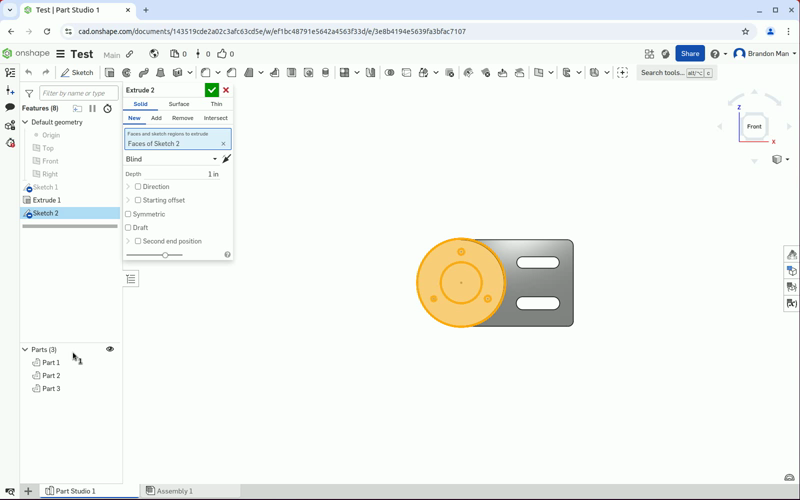
mouse_move(143, 106)
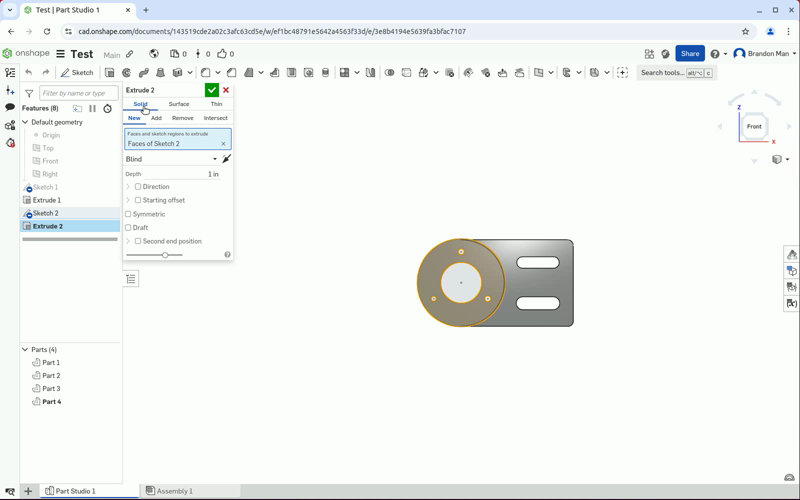
click(143, 106)
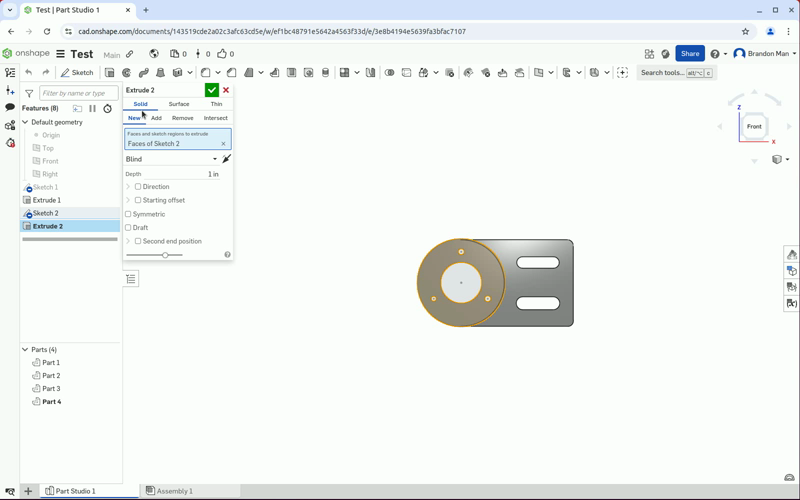
mouse_move(137, 120)
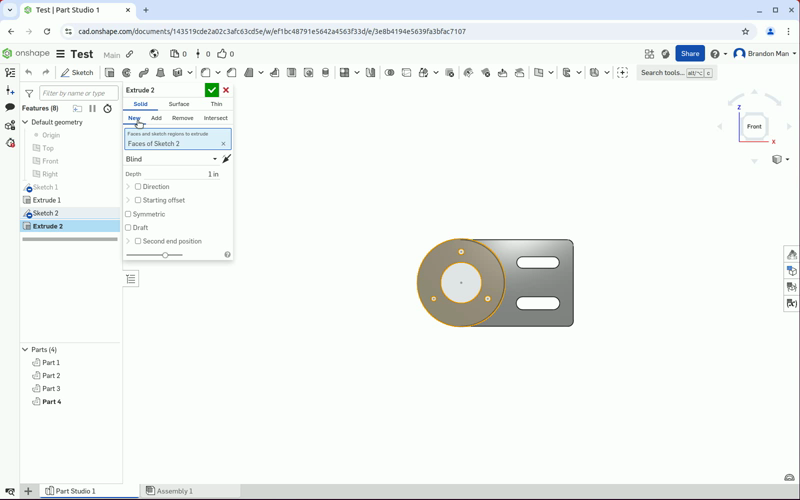
click(137, 120)
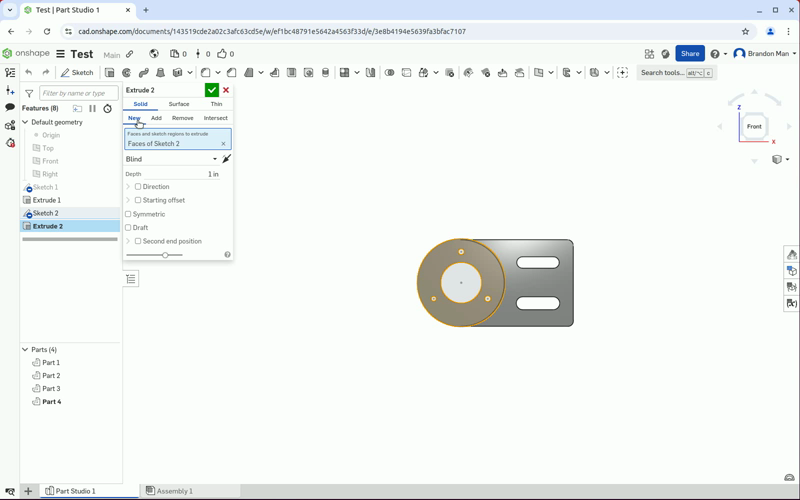
key(tab, 4)
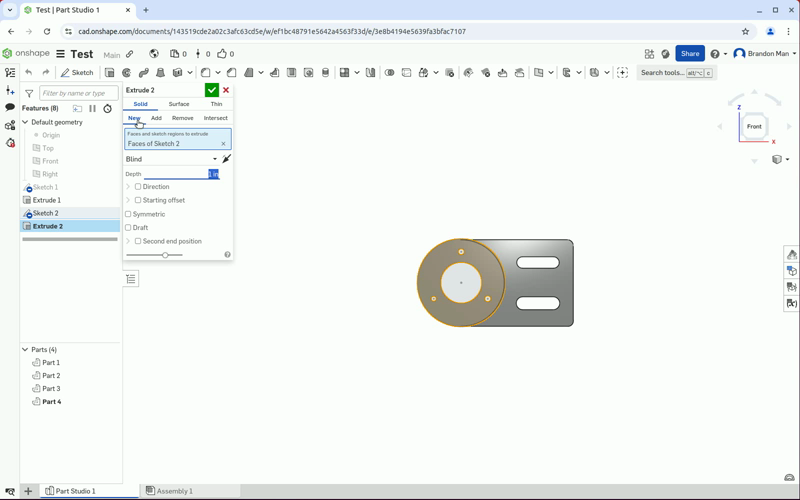
text(10.591)
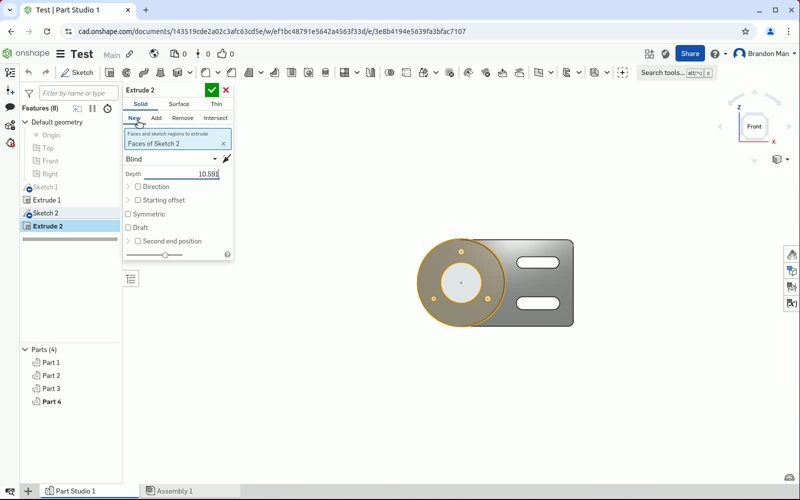
key(enter)
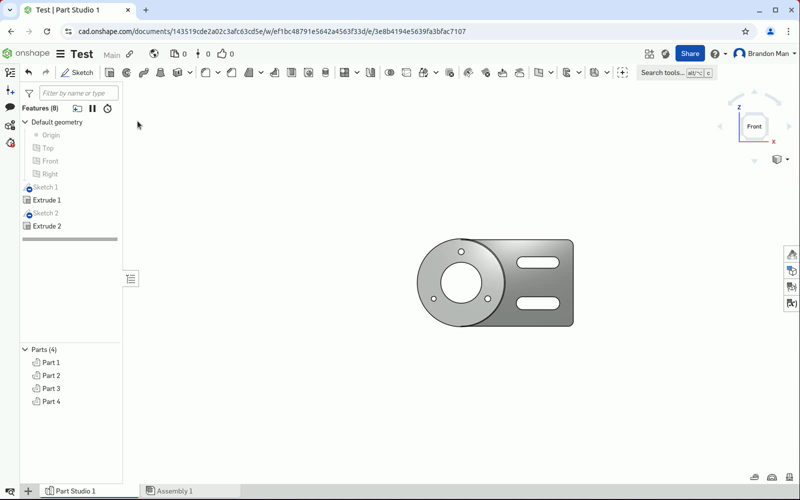
key(shift+h)
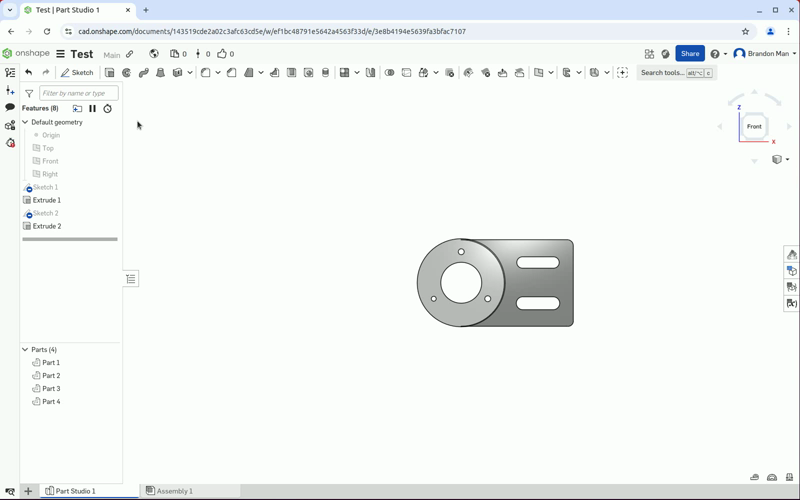
key(shift+h)
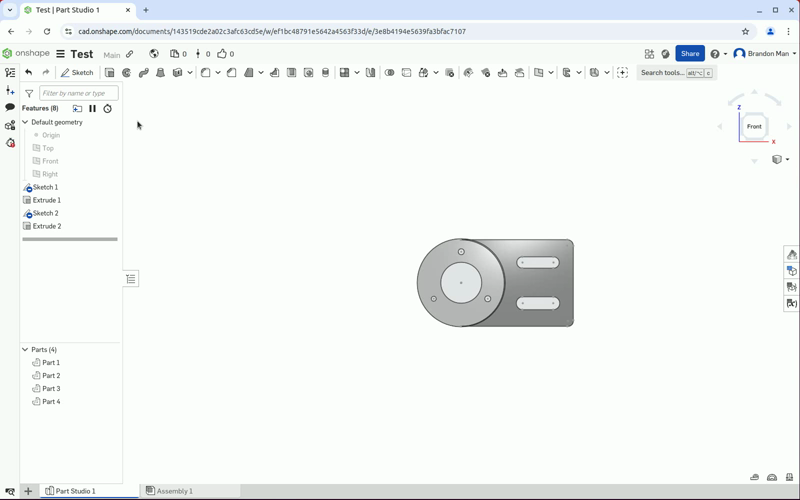
key(shift+7)
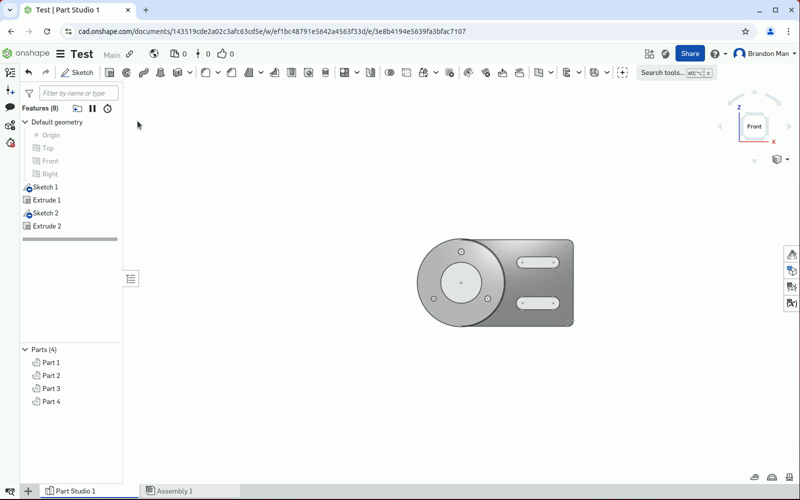
key(left, 2)
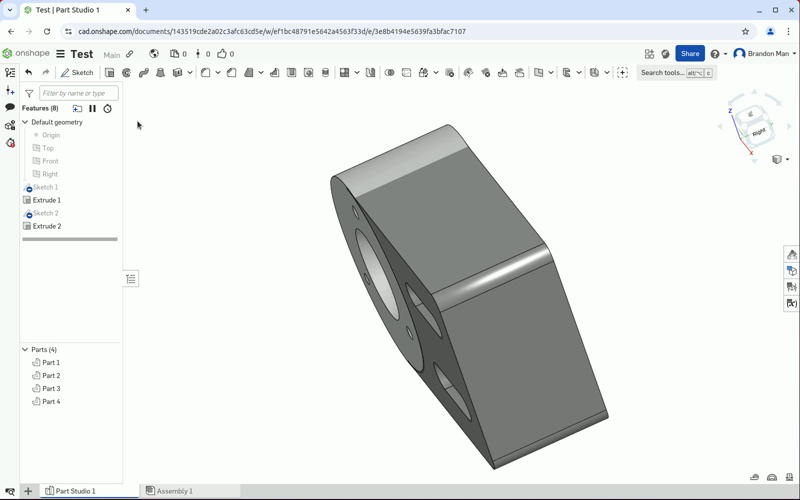
key(down, 2)
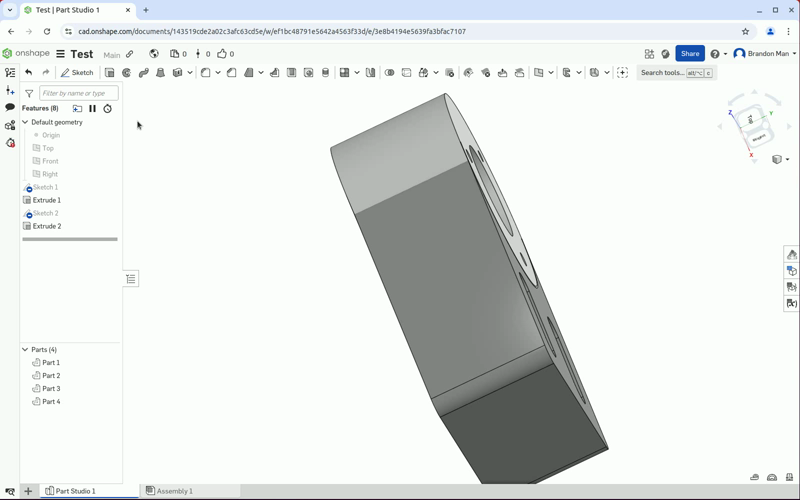
key(up, 2)
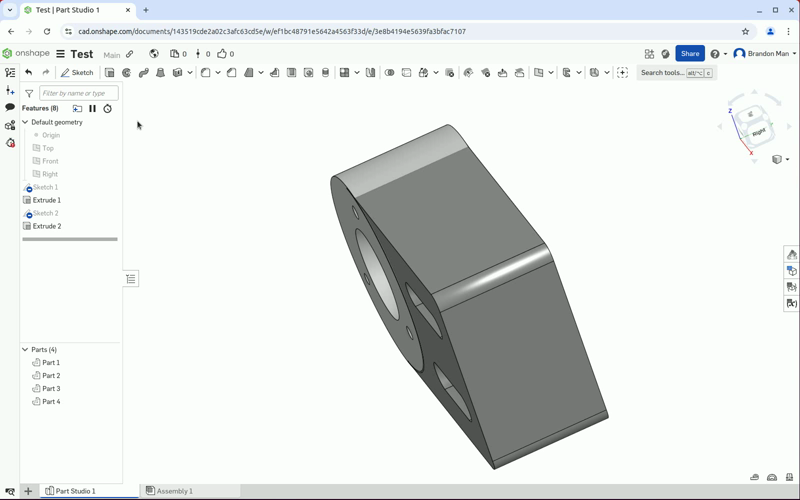
key(right, 2)
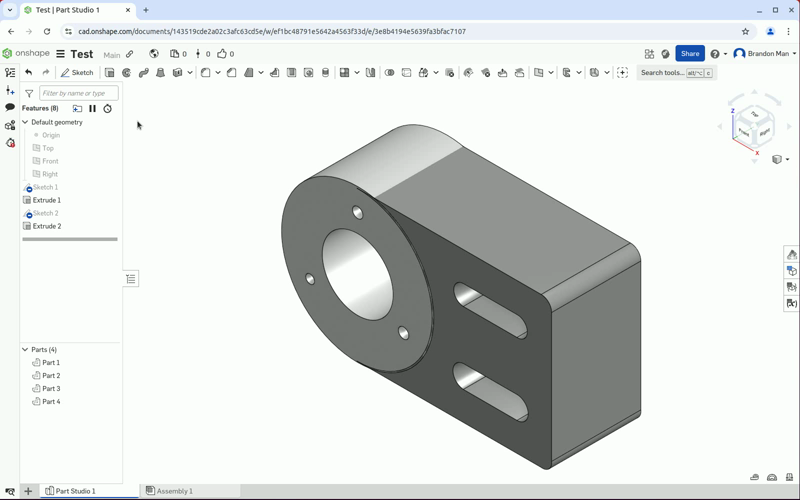
mouse_move(73, 189)
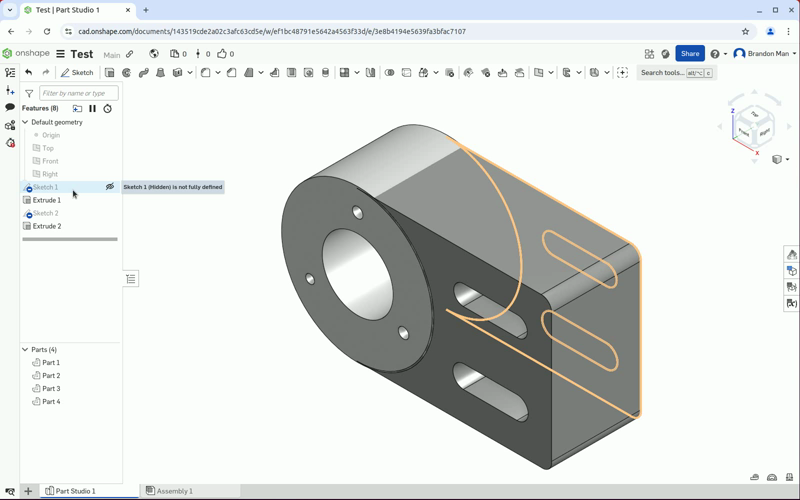
click(73, 189)